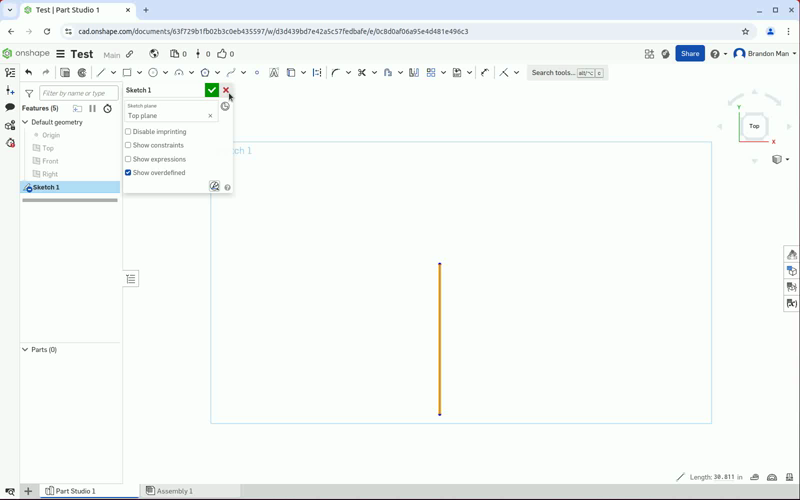
key(shift+h)
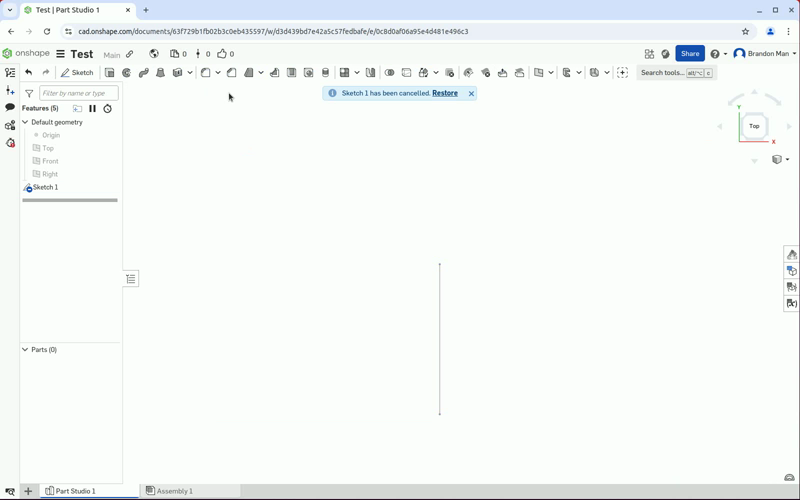
key(shift+s)
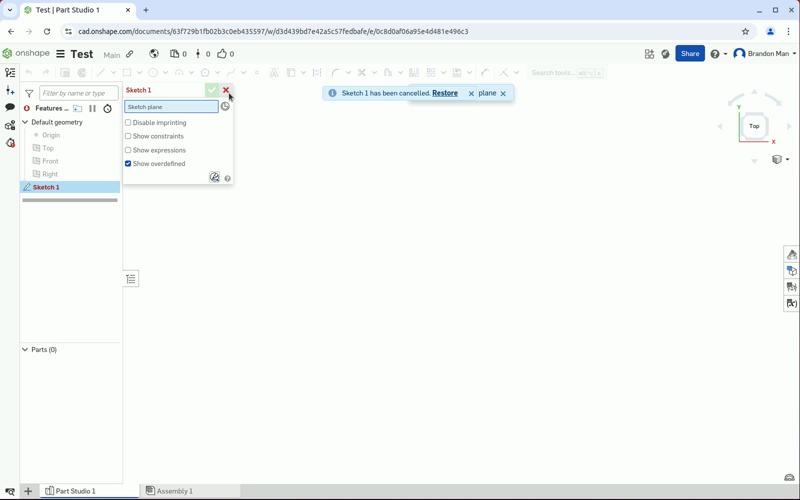
mouse_move(73, 150)
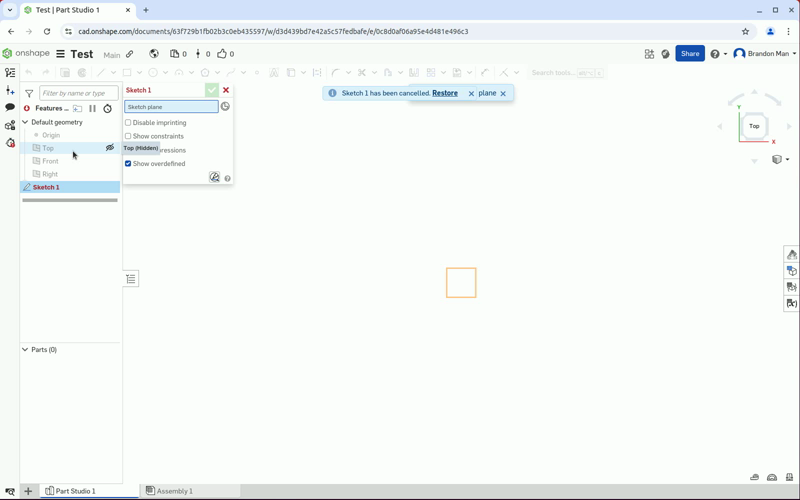
click(73, 150)
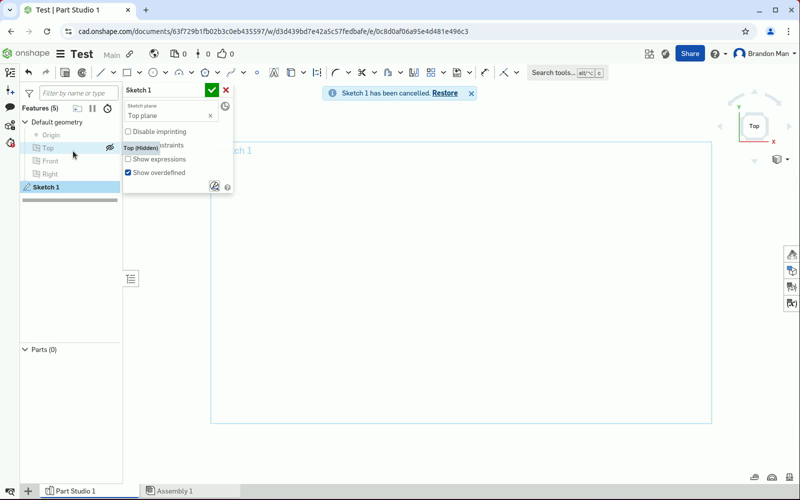
mouse_move(73, 352)
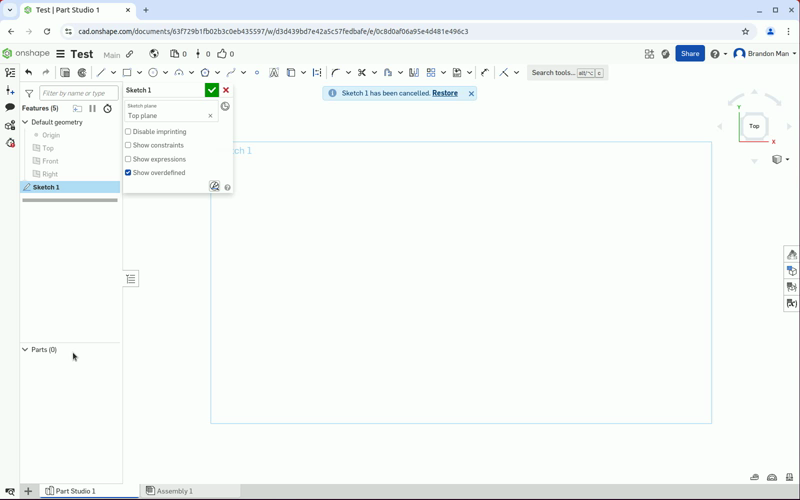
key(y)
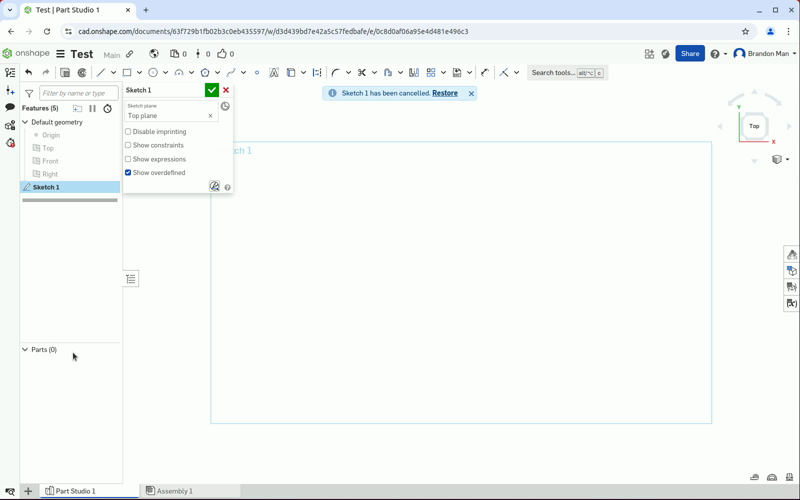
key(l)
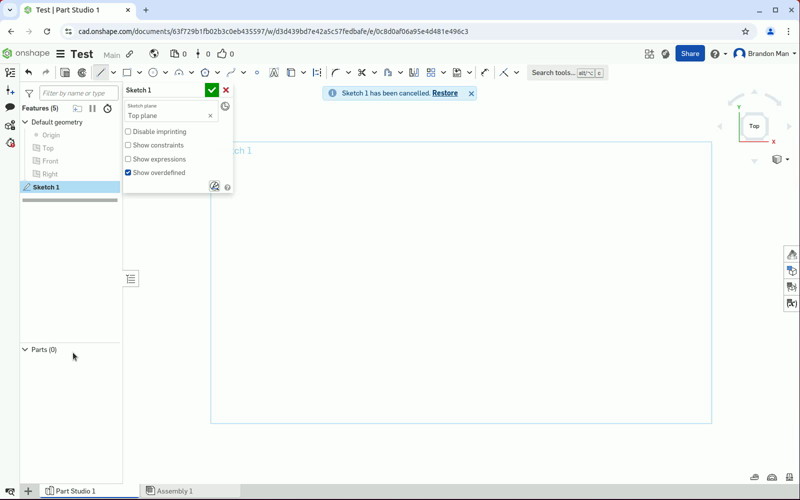
key_down(shift)
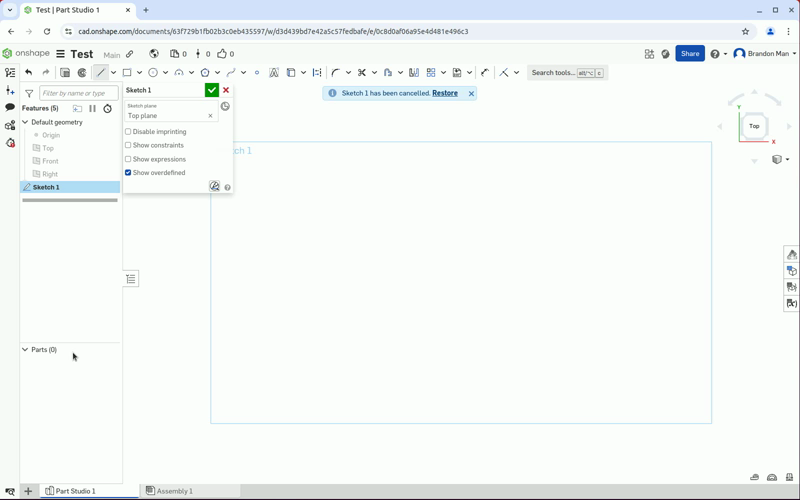
mouse_move(364, 284)
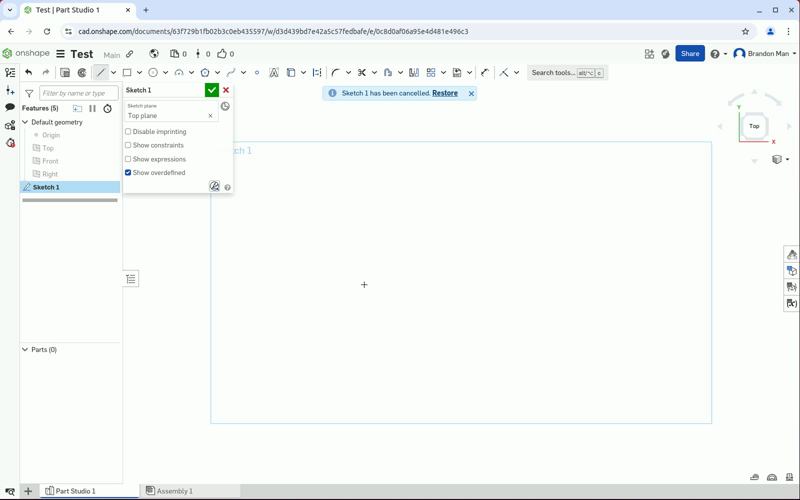
click(364, 284)
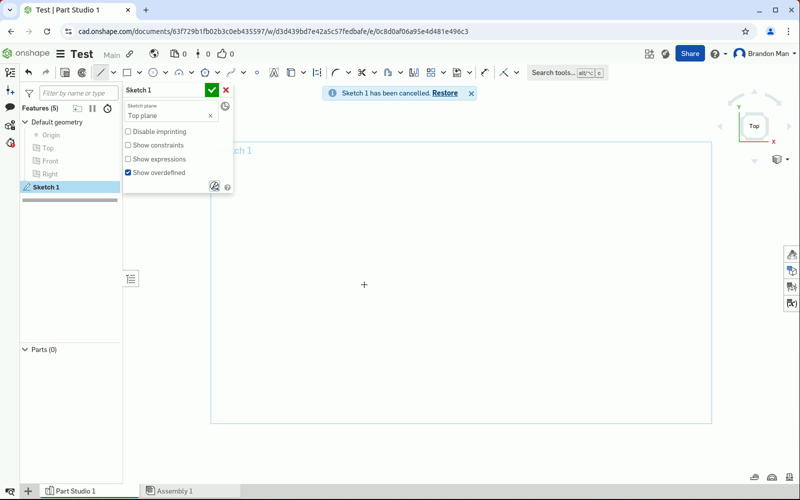
key_up(shift)
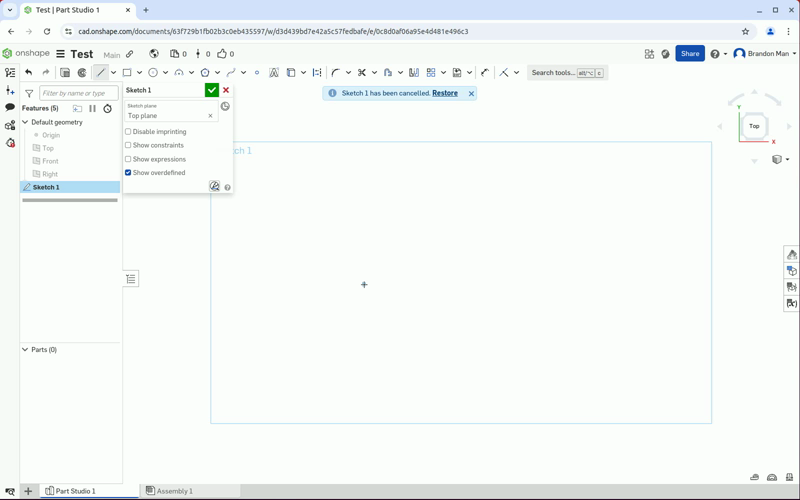
key_down(shift)
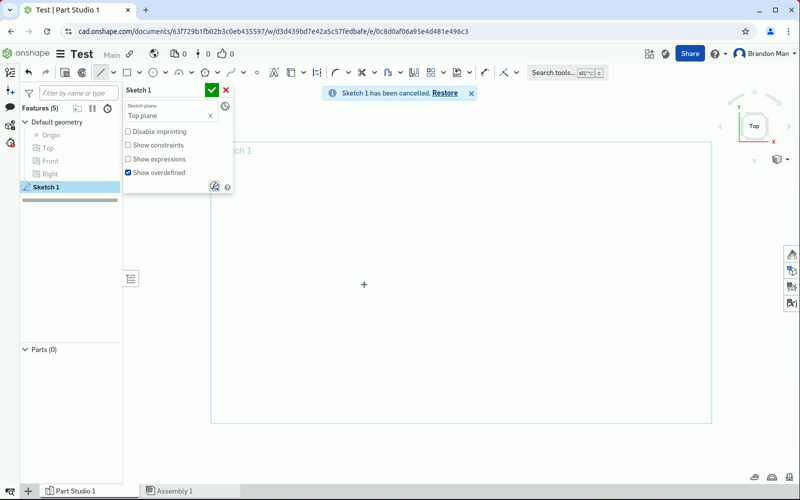
mouse_move(557, 284)
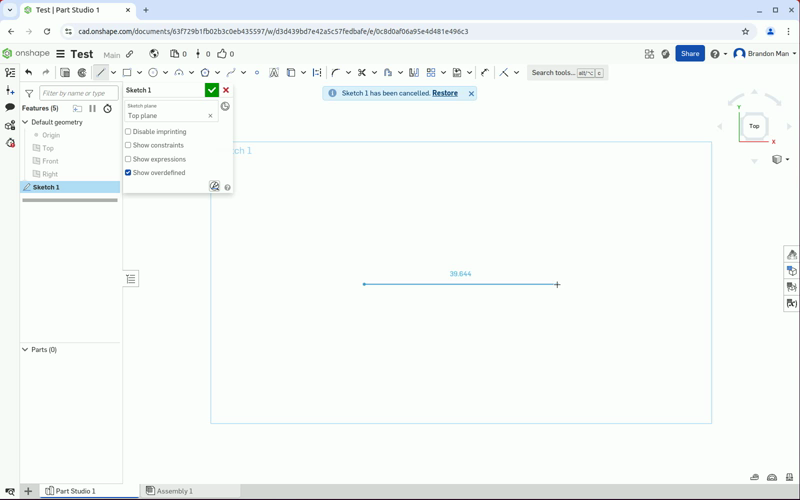
click(557, 284)
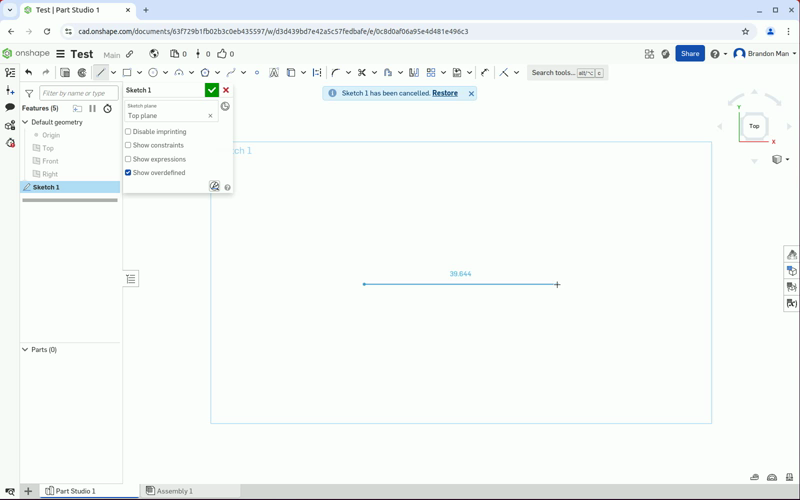
key_up(shift)
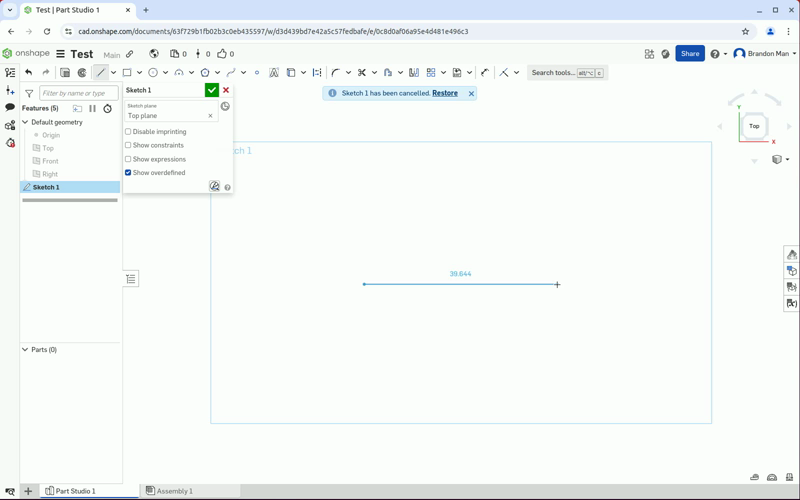
key_down(shift)
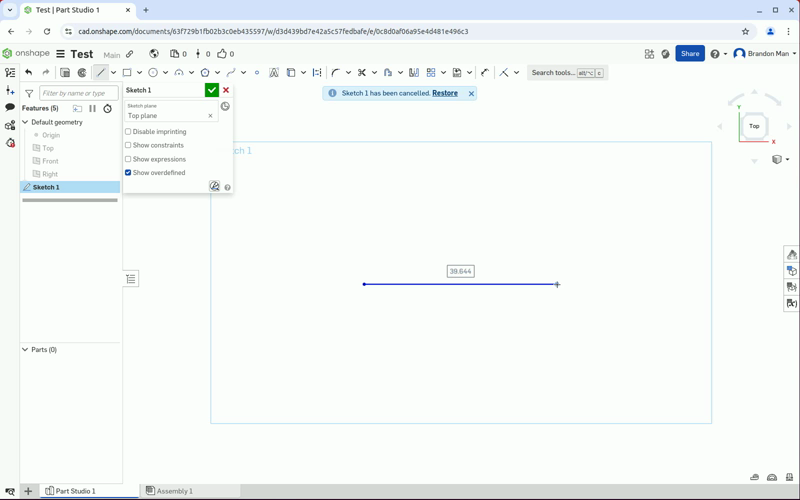
mouse_move(587, 284)
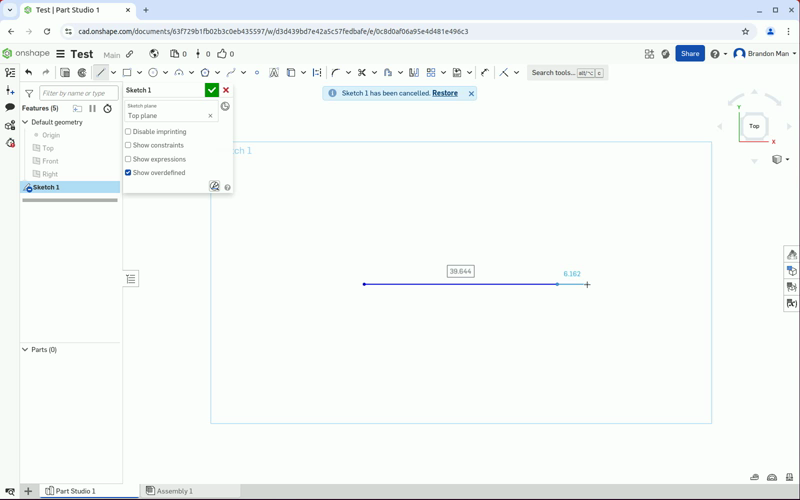
mouse_move(557, 282)
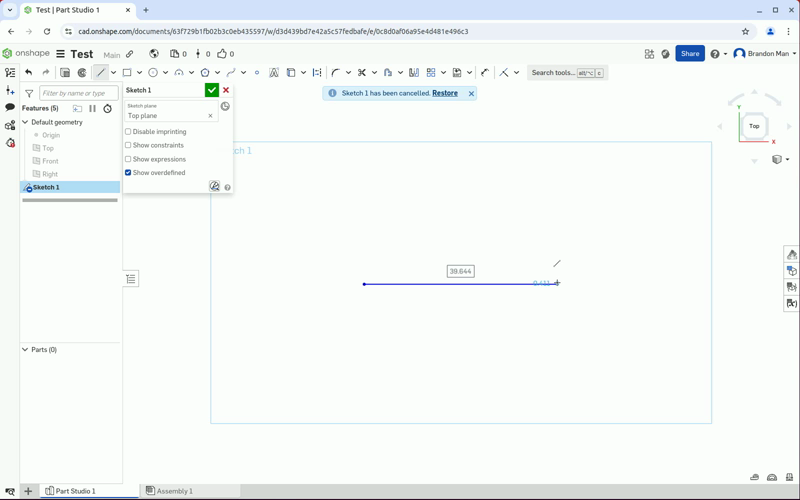
scroll(6)
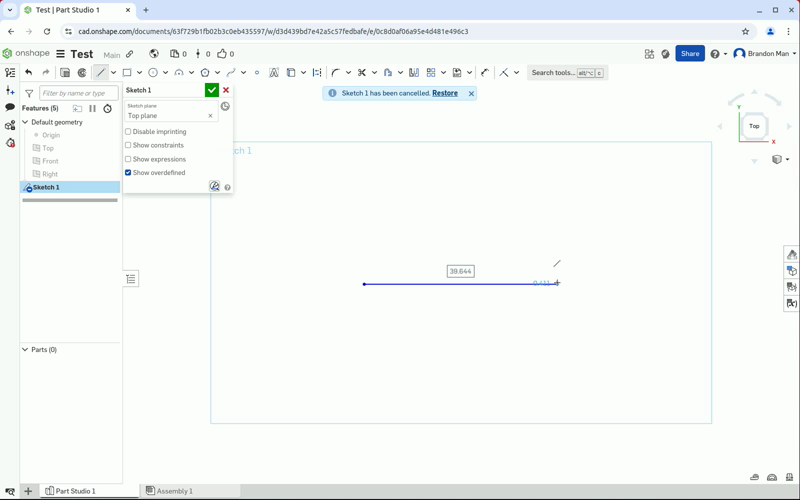
scroll(6)
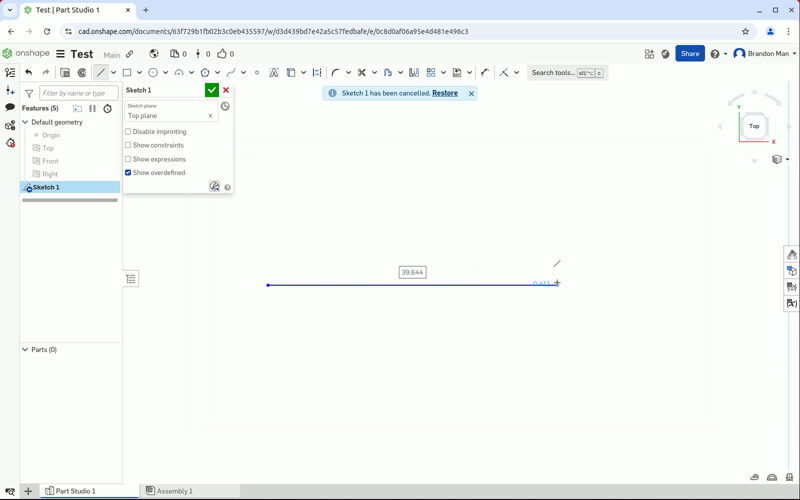
scroll(6)
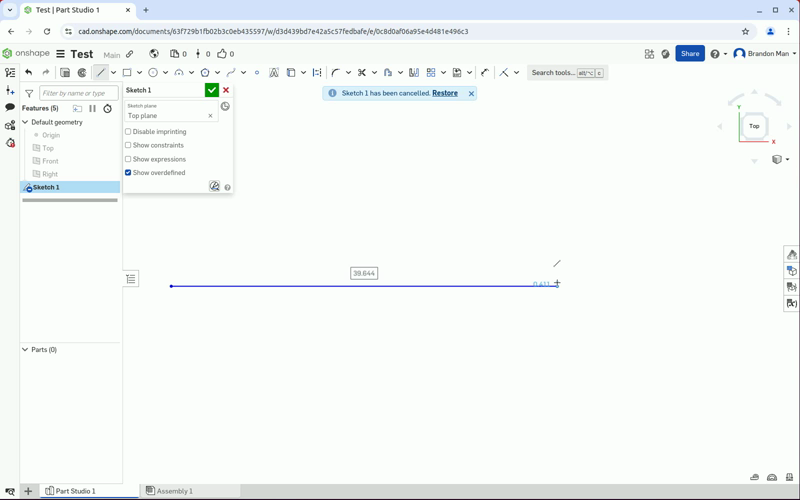
scroll(6)
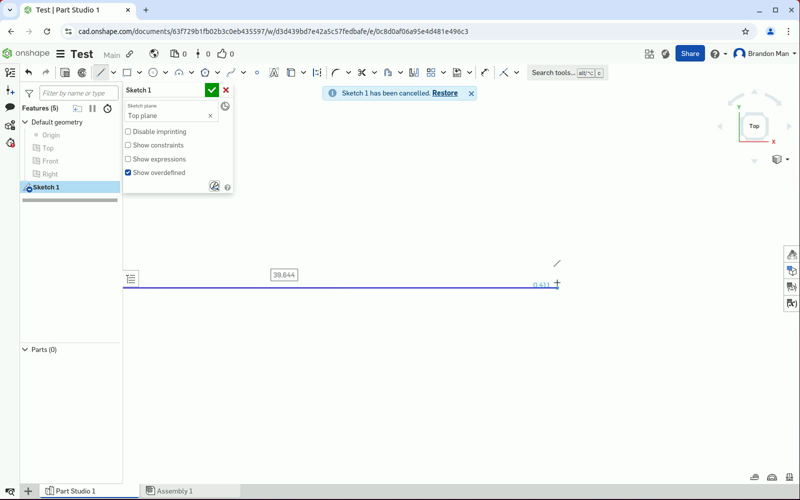
scroll(6)
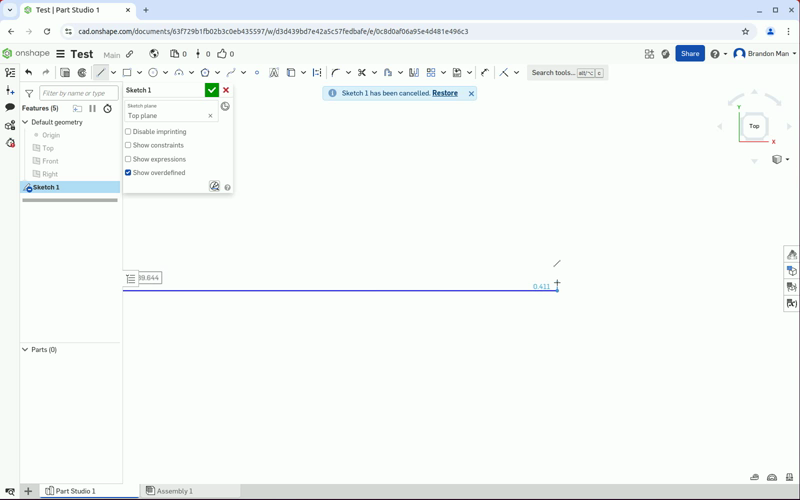
scroll(6)
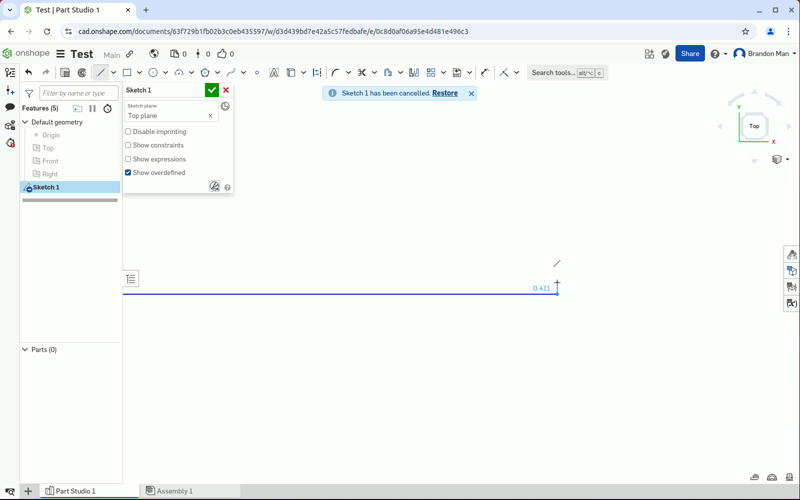
scroll(6)
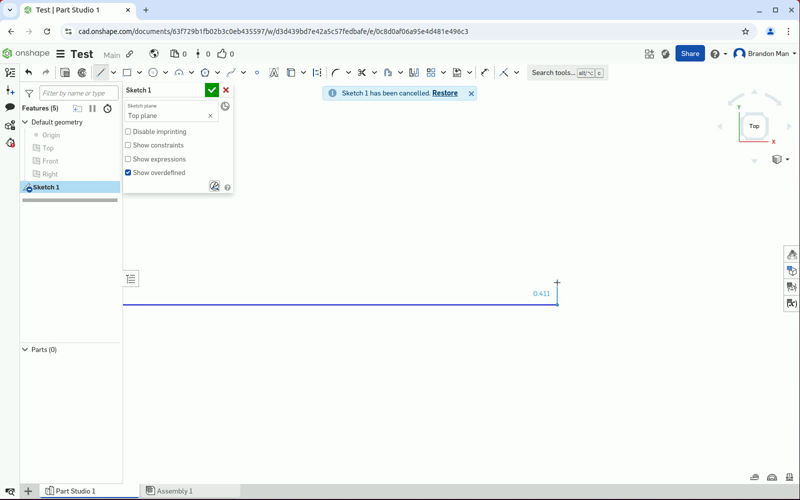
click(557, 282)
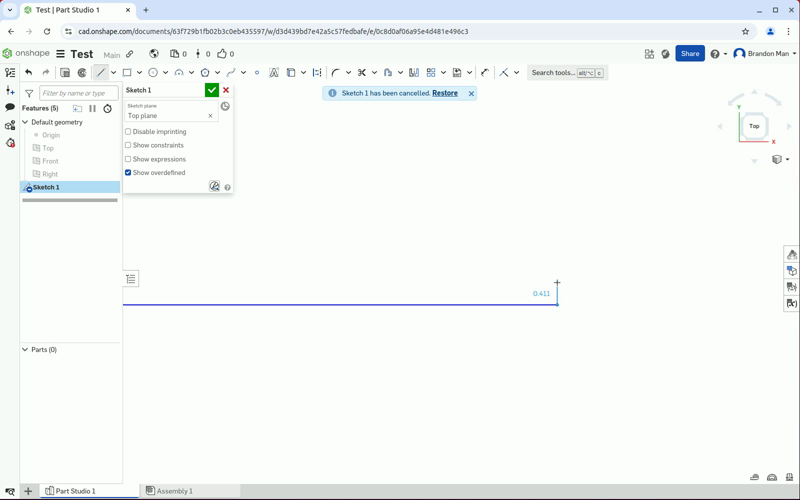
scroll(-6)
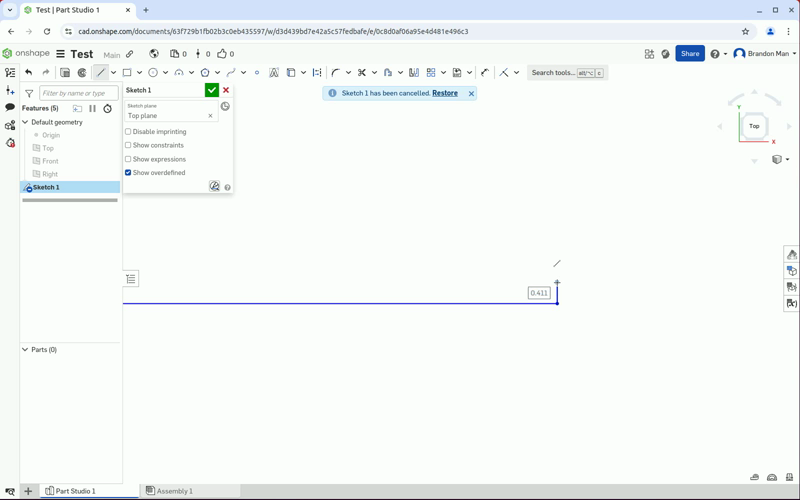
scroll(-6)
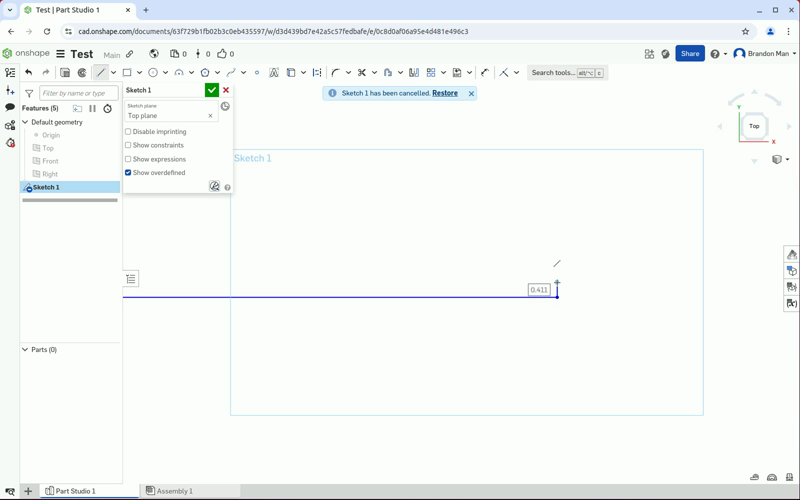
scroll(-6)
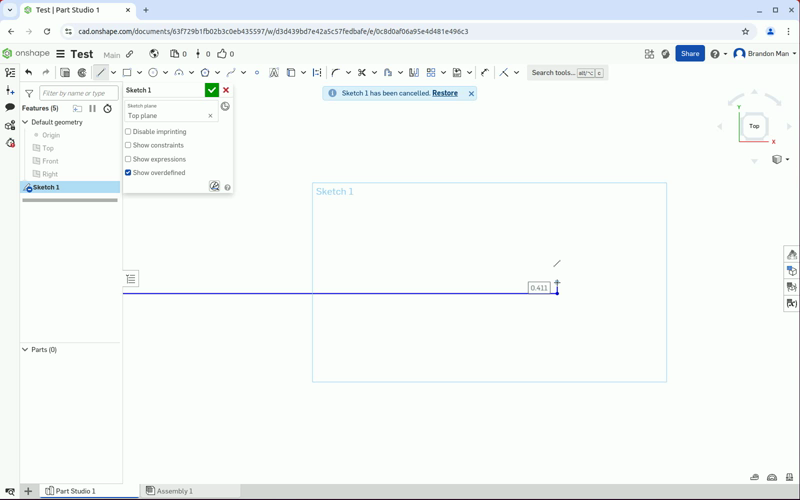
scroll(-6)
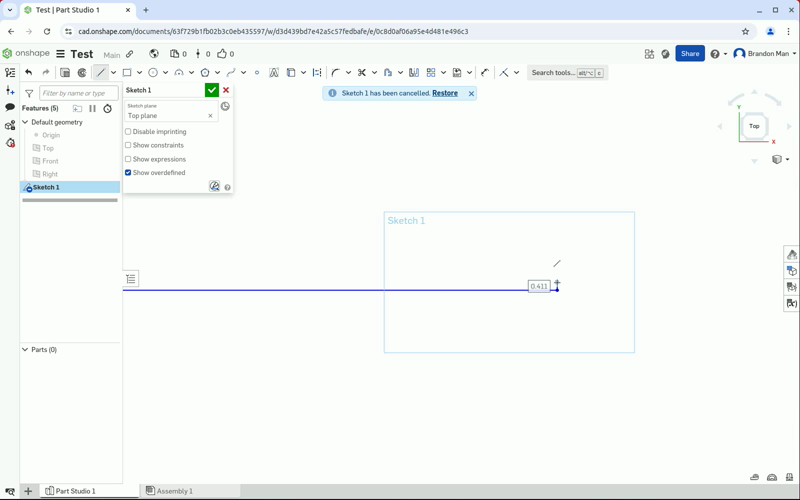
scroll(-6)
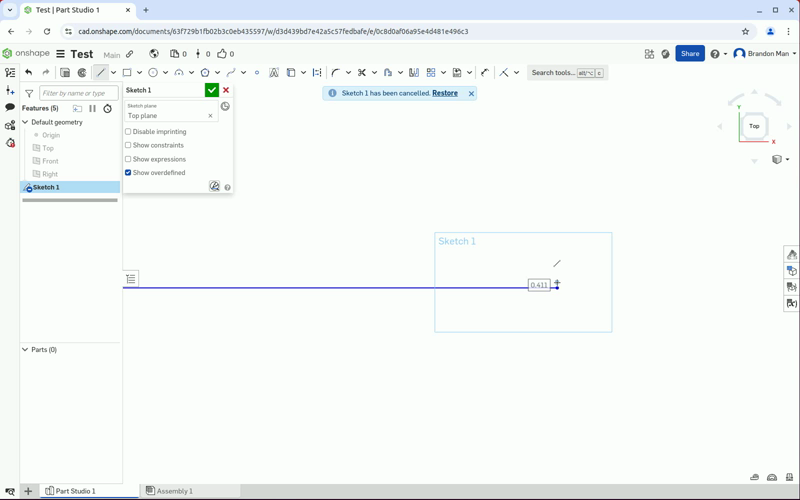
scroll(-6)
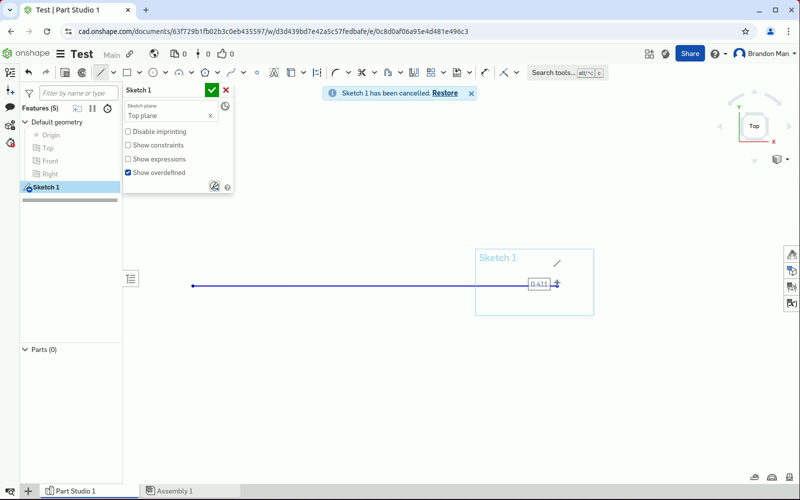
scroll(-6)
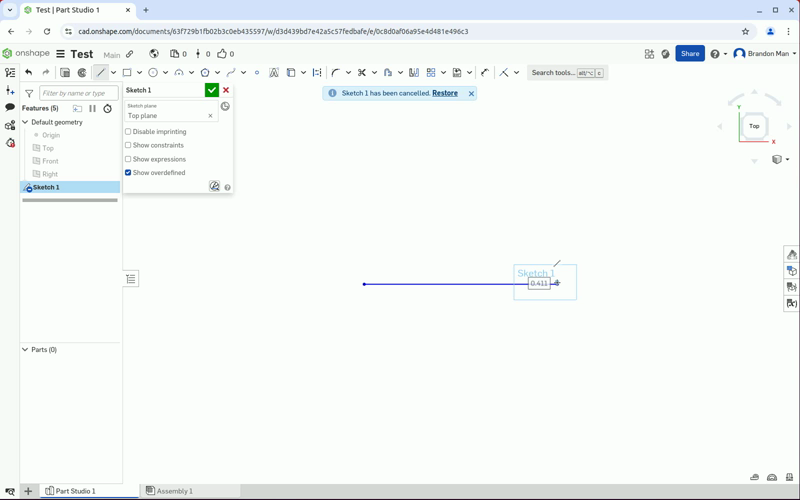
key_up(shift)
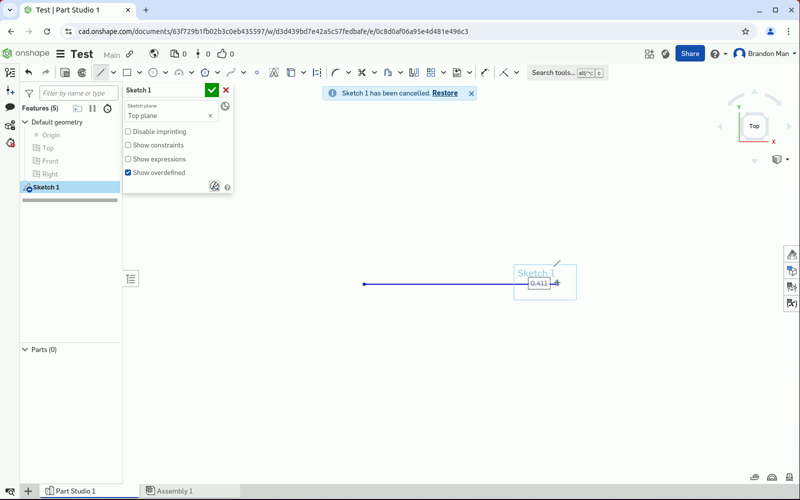
key_down(shift)
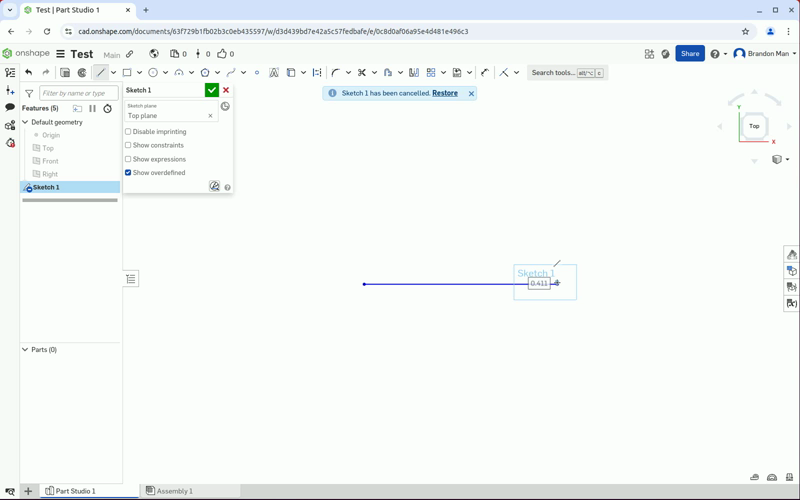
mouse_move(364, 282)
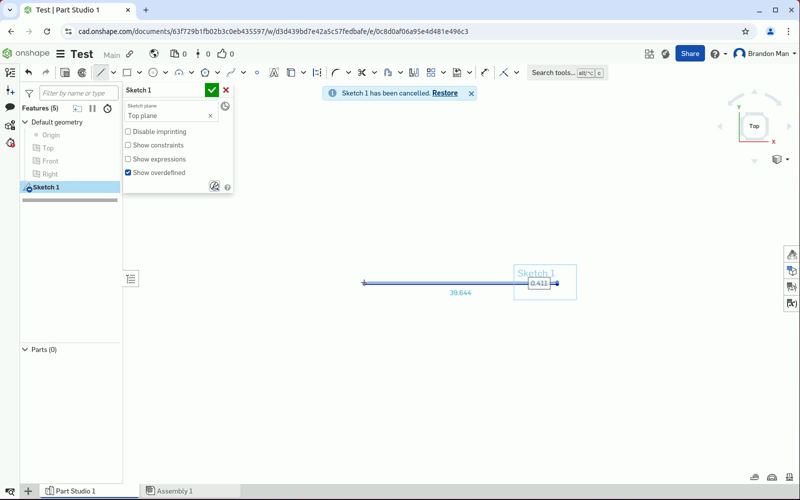
scroll(6)
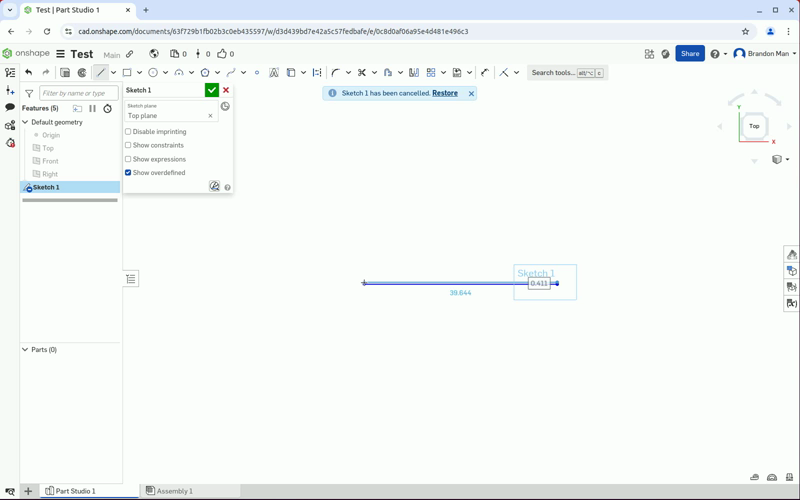
scroll(6)
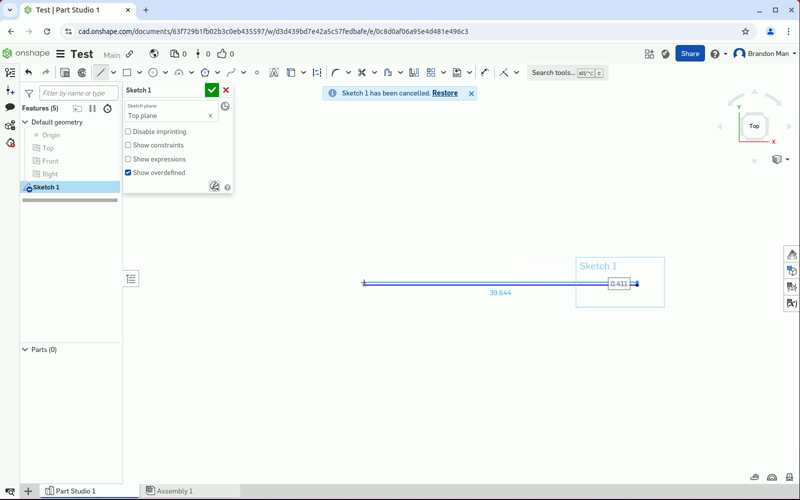
scroll(6)
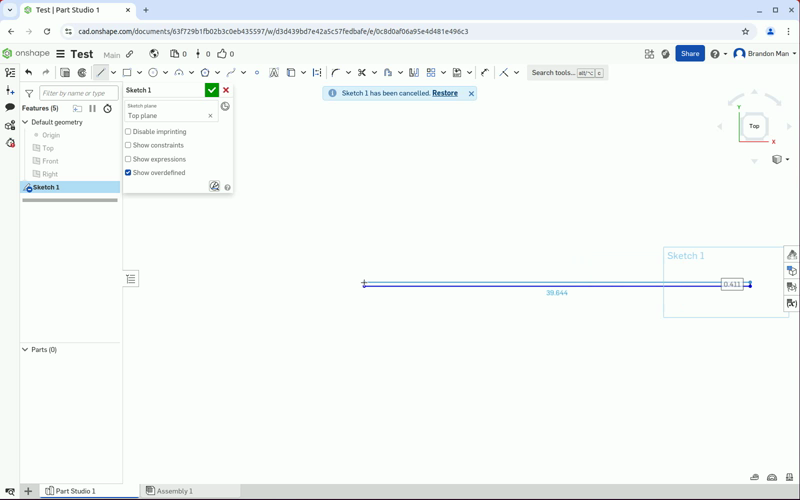
scroll(6)
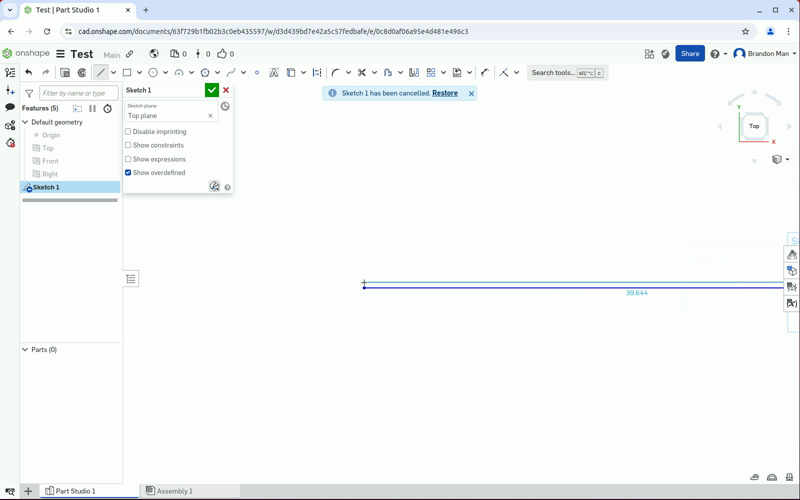
scroll(6)
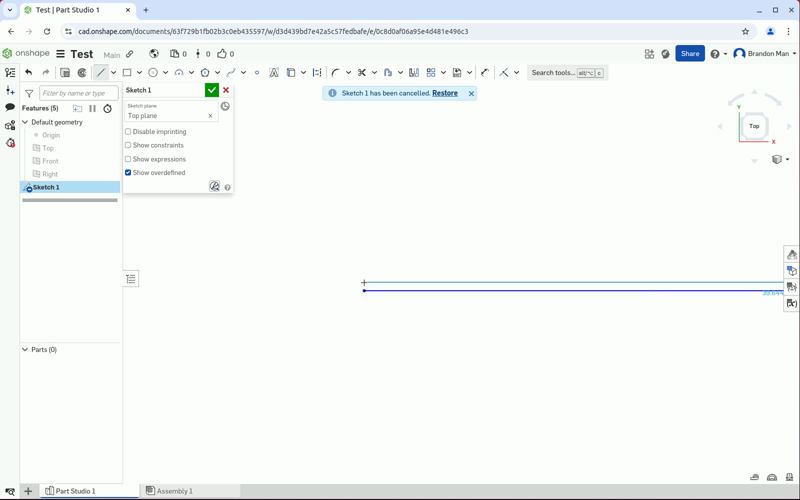
scroll(6)
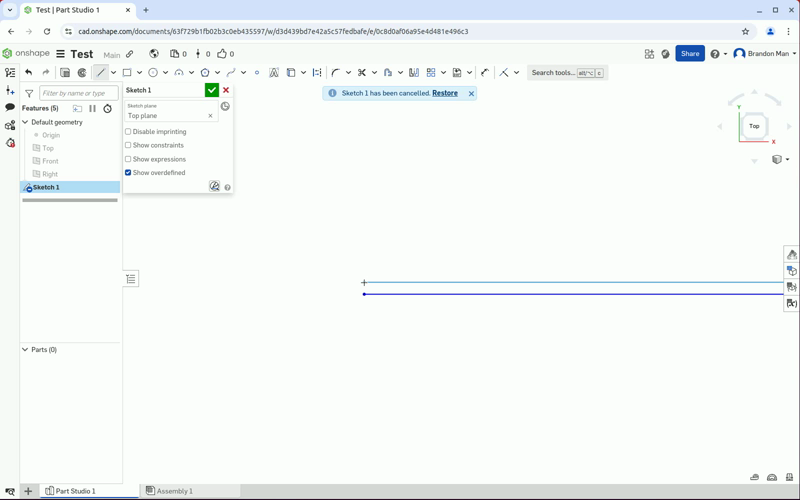
scroll(6)
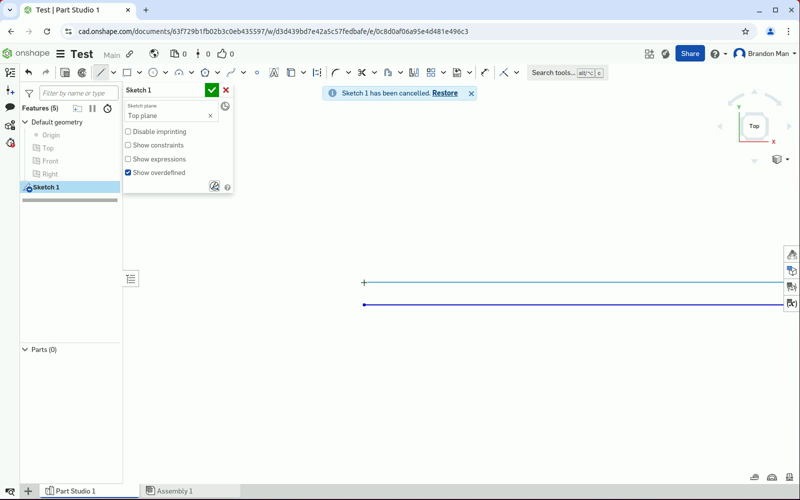
click(364, 282)
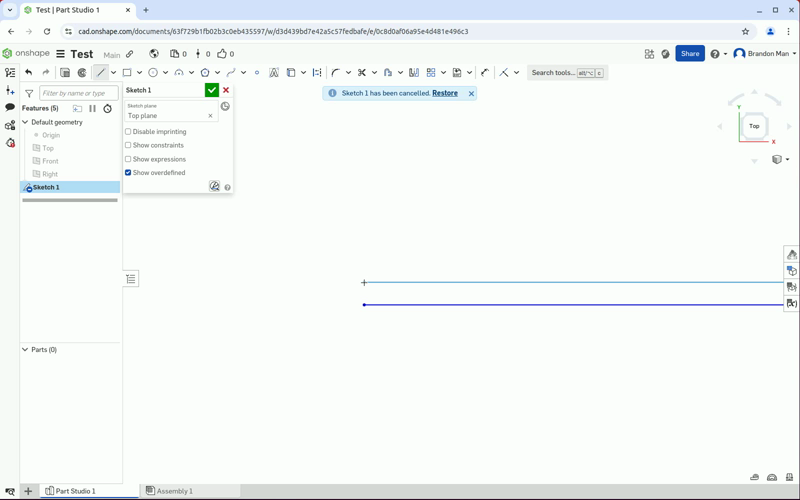
scroll(-6)
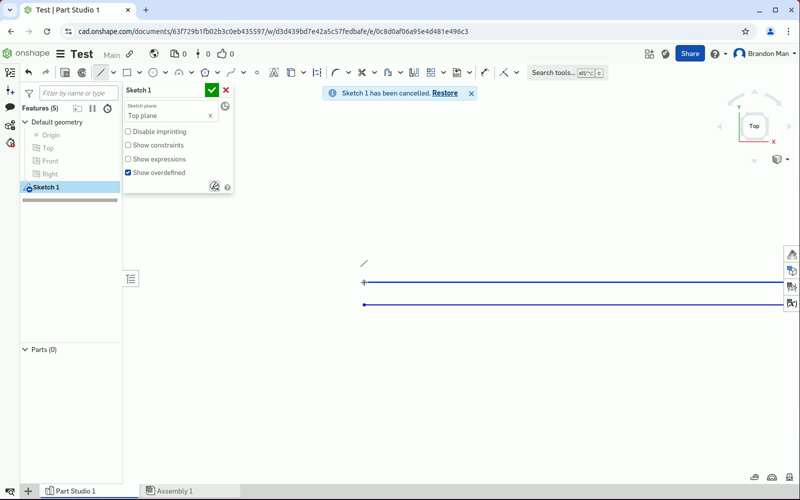
scroll(-6)
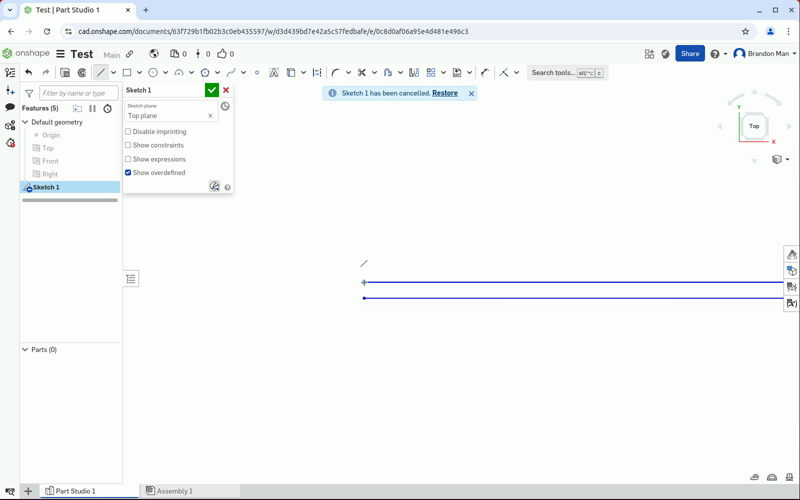
scroll(-6)
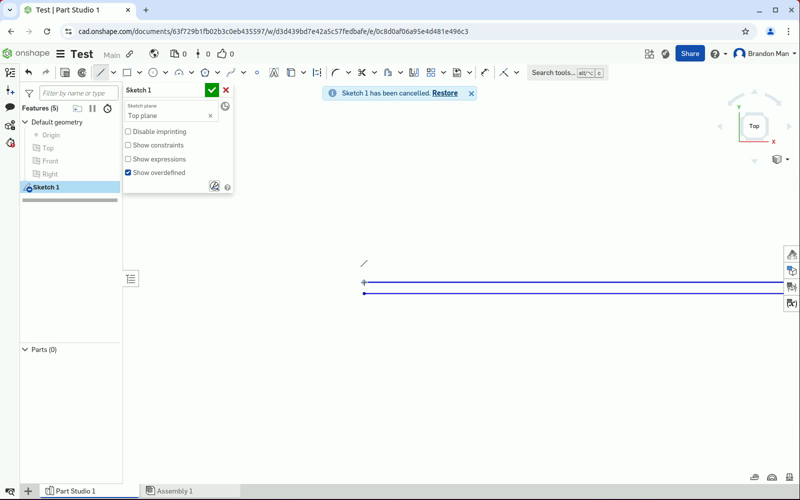
scroll(-6)
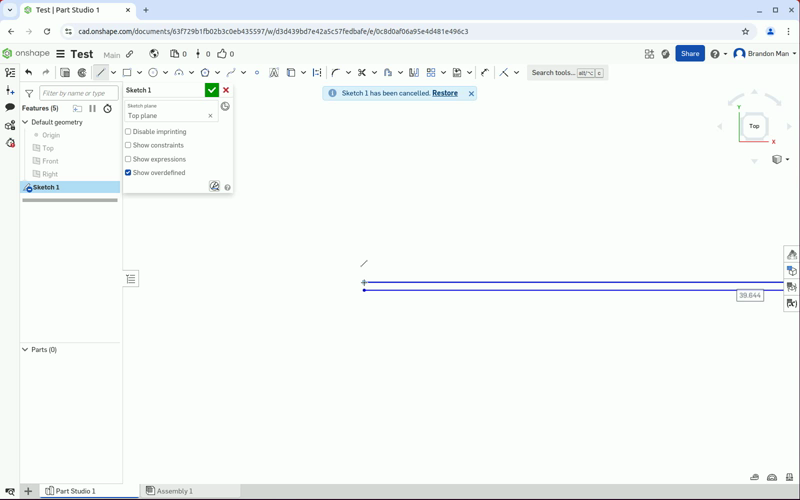
scroll(-6)
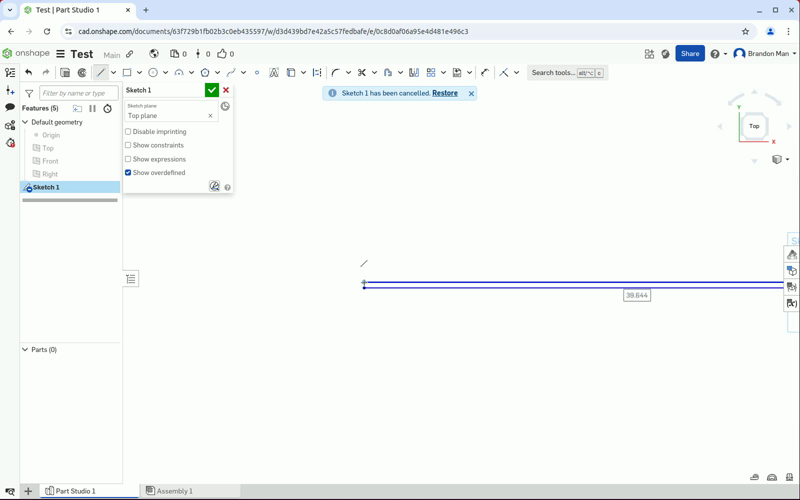
scroll(-6)
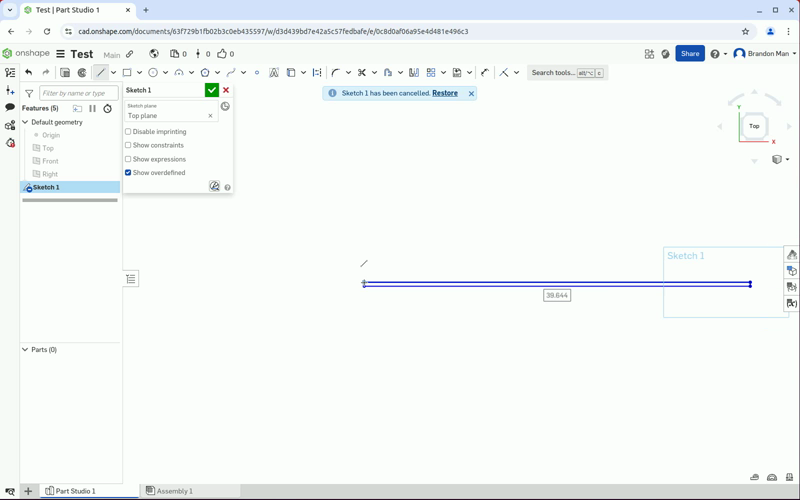
scroll(-6)
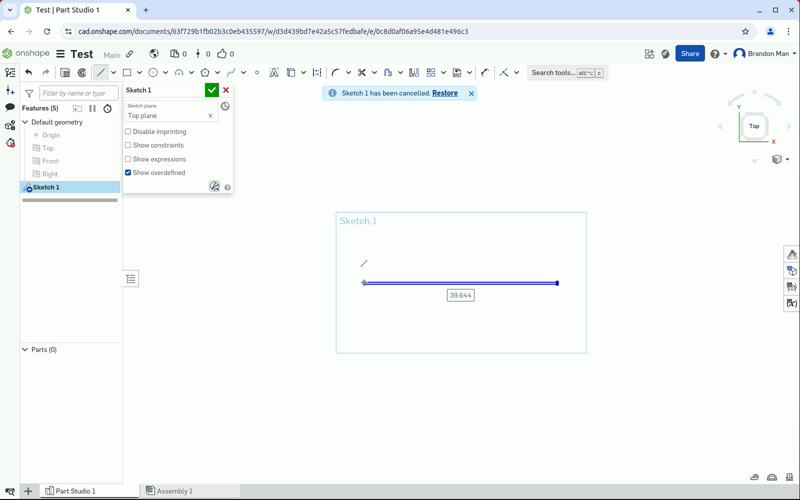
key_up(shift)
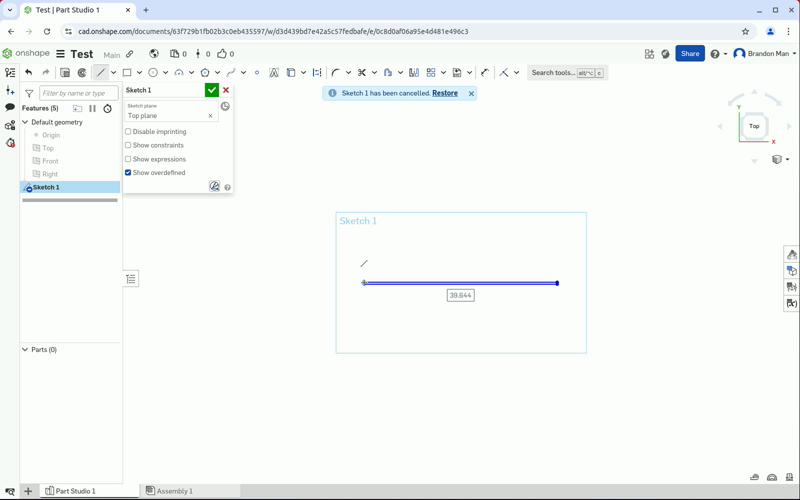
mouse_move(394, 282)
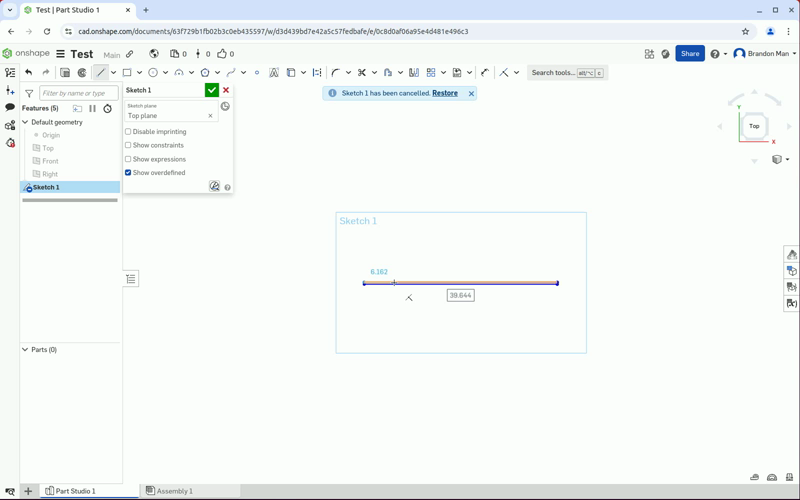
key_down(shift)
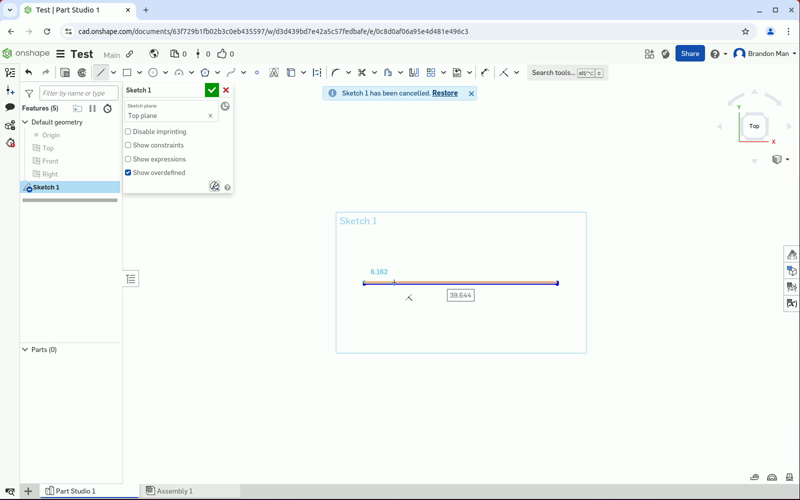
mouse_move(364, 284)
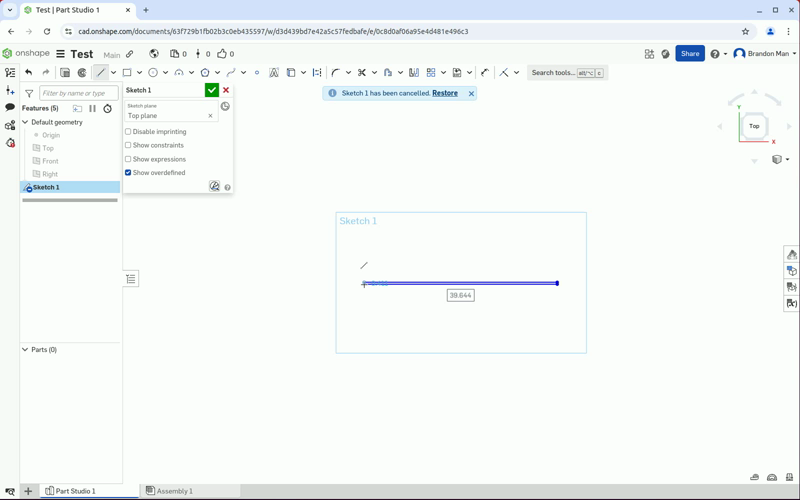
scroll(6)
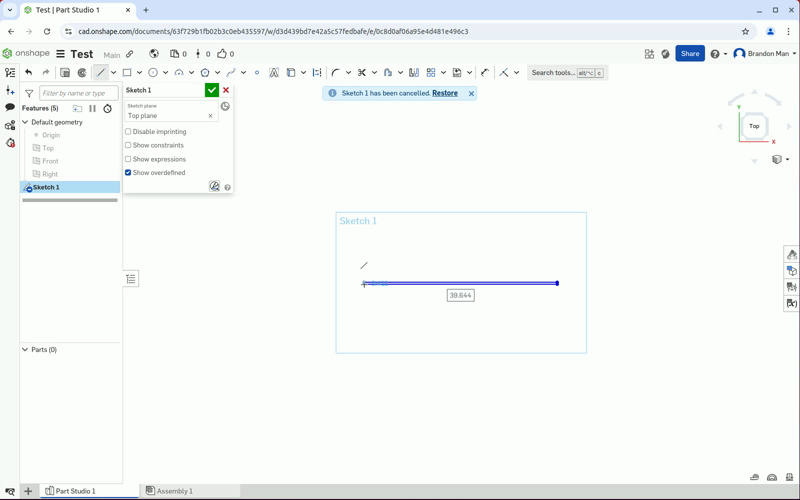
scroll(6)
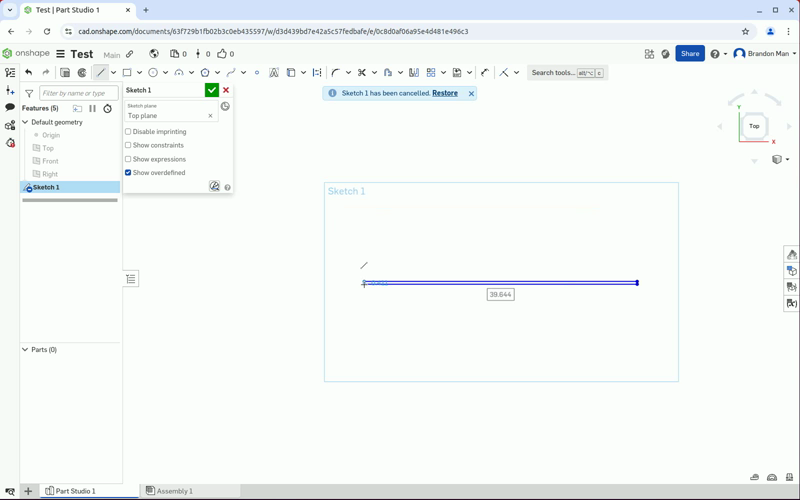
scroll(6)
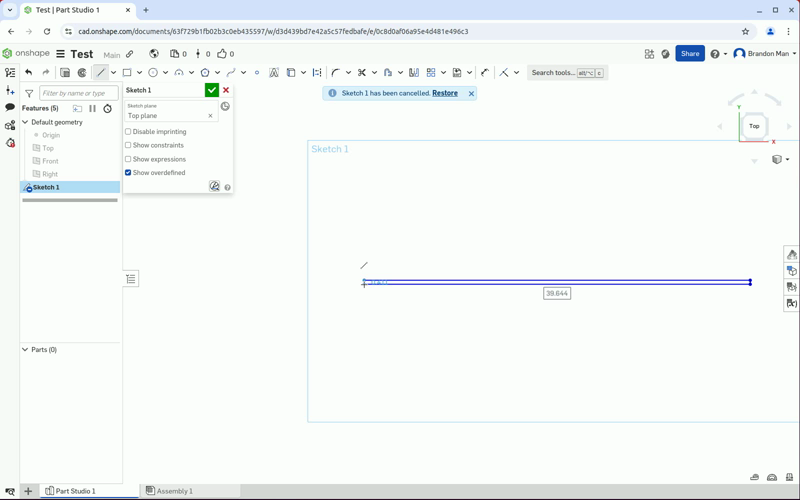
scroll(6)
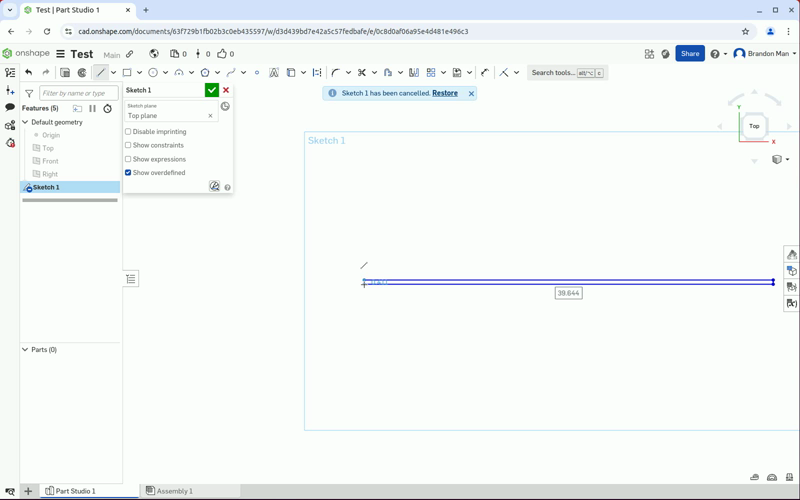
scroll(6)
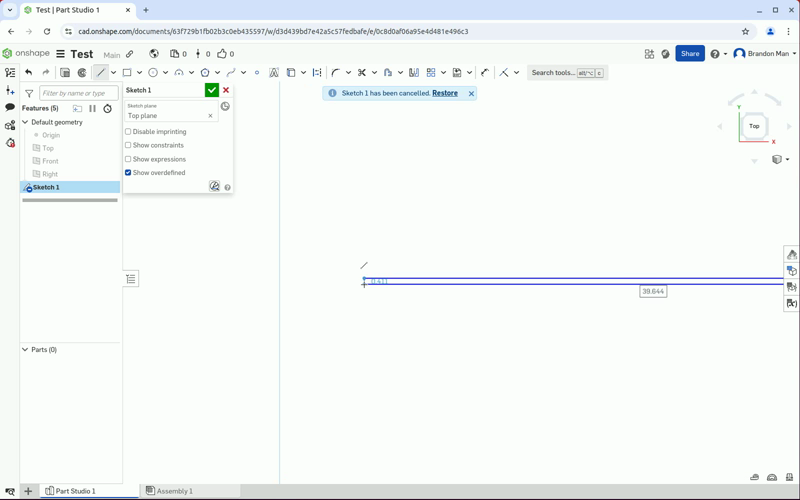
scroll(6)
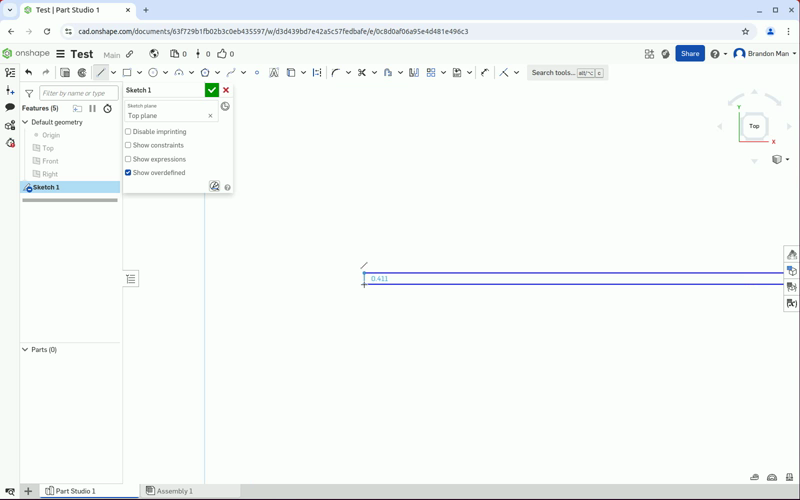
scroll(6)
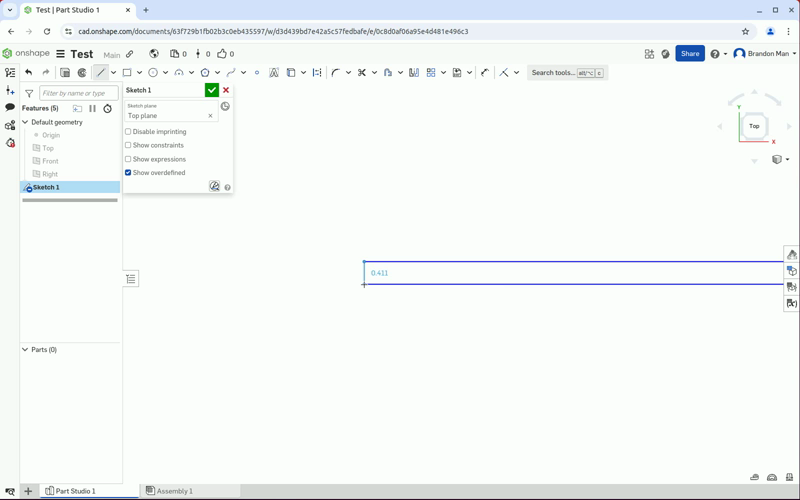
key_up(shift)
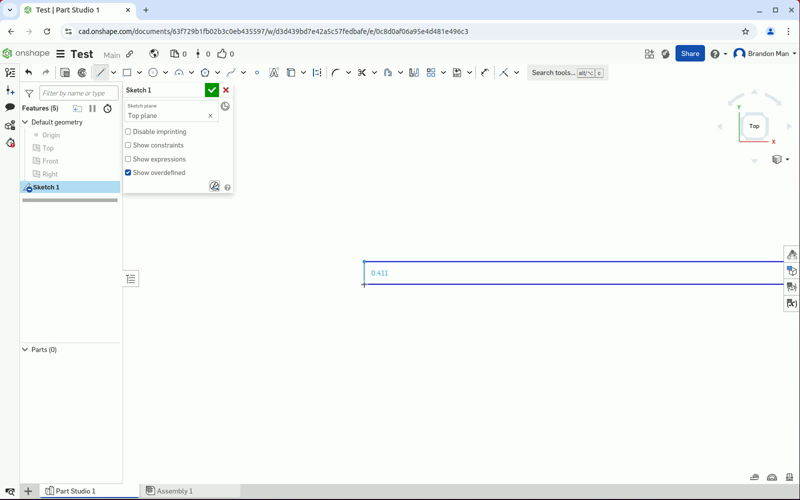
click(364, 284)
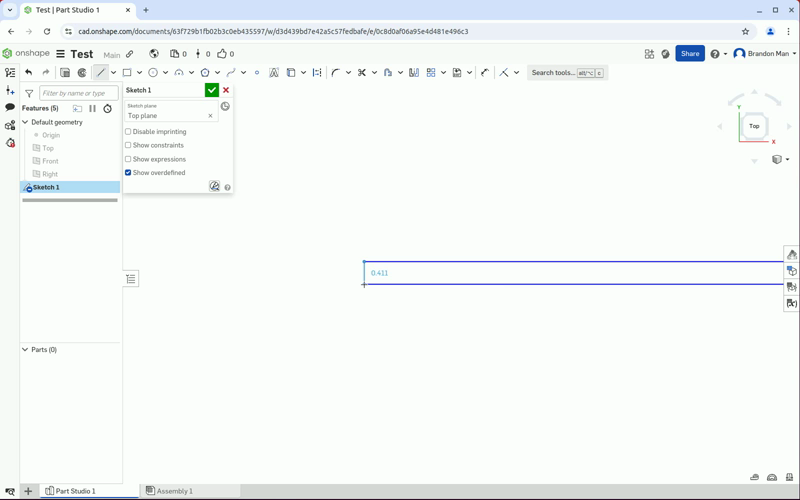
scroll(-6)
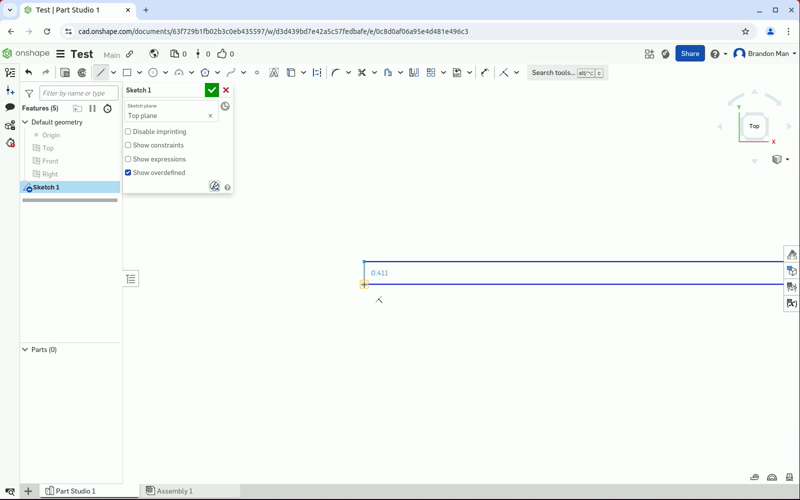
scroll(-6)
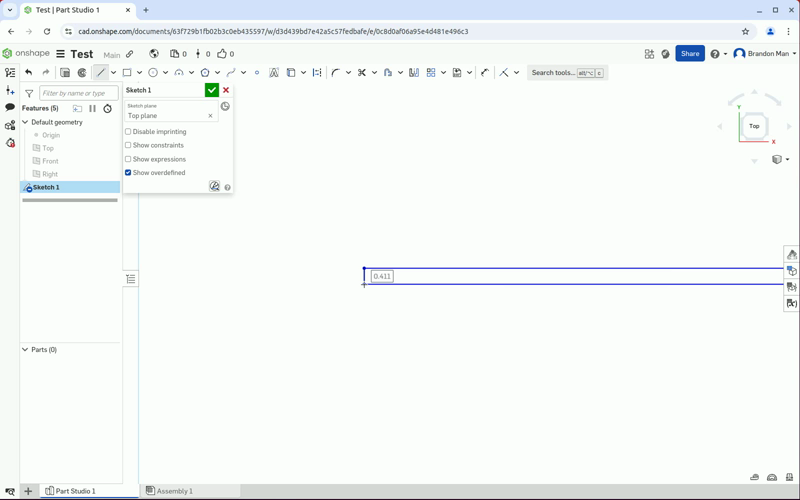
scroll(-6)
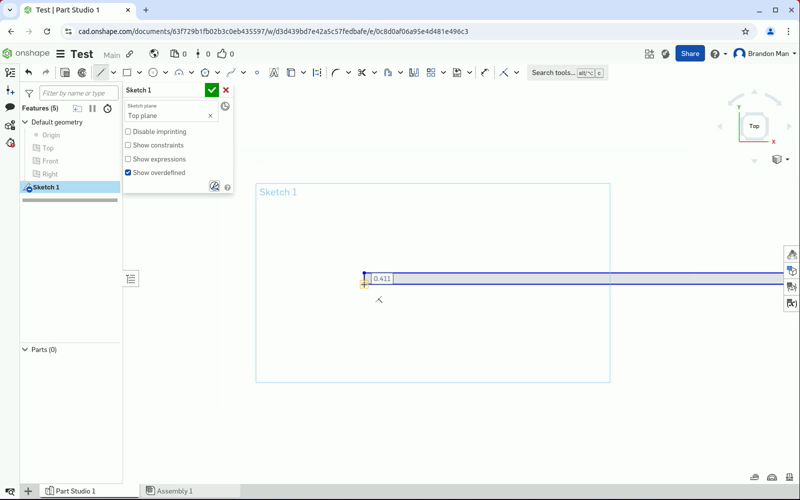
scroll(-6)
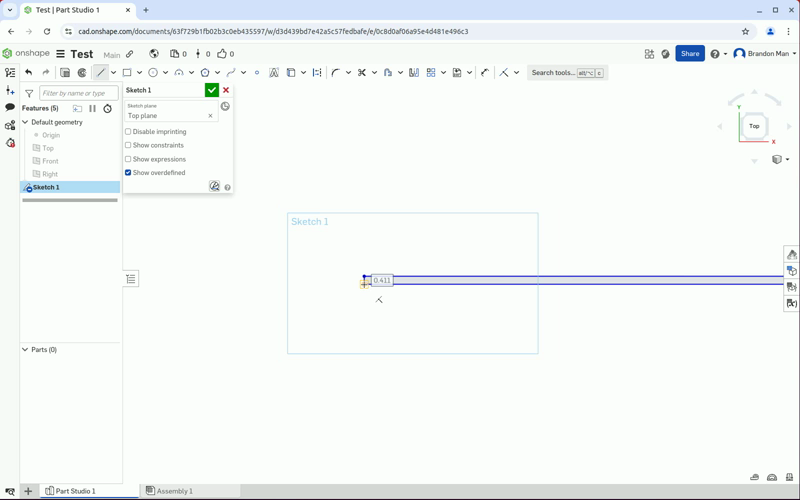
scroll(-6)
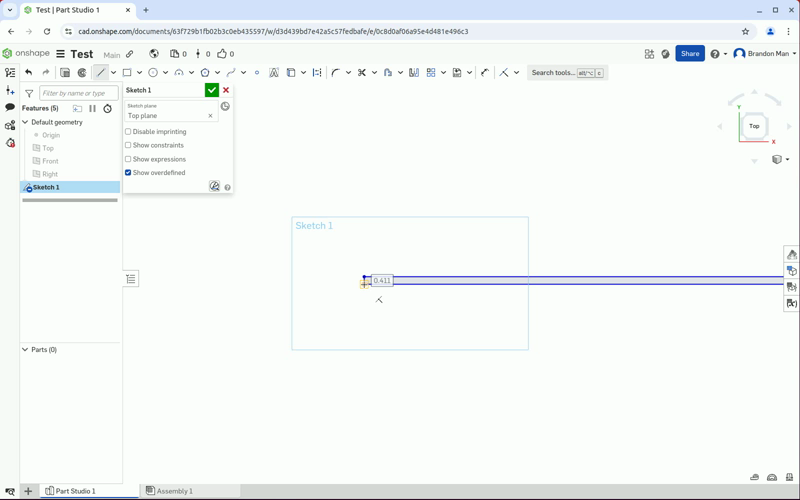
scroll(-6)
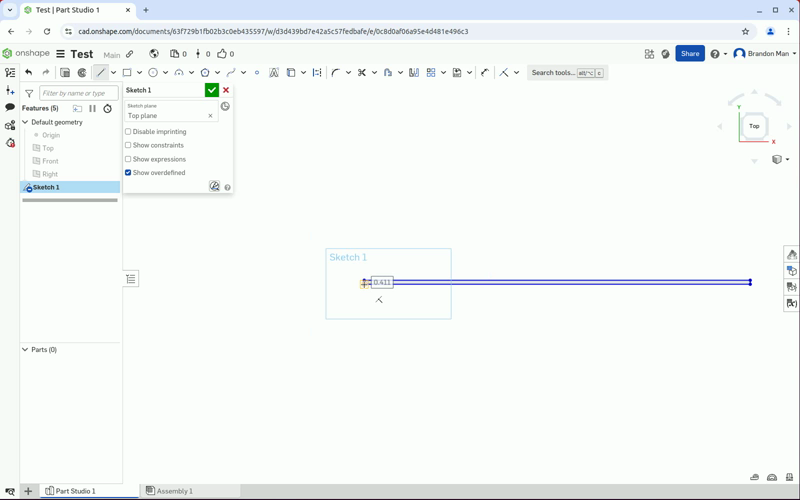
scroll(-6)
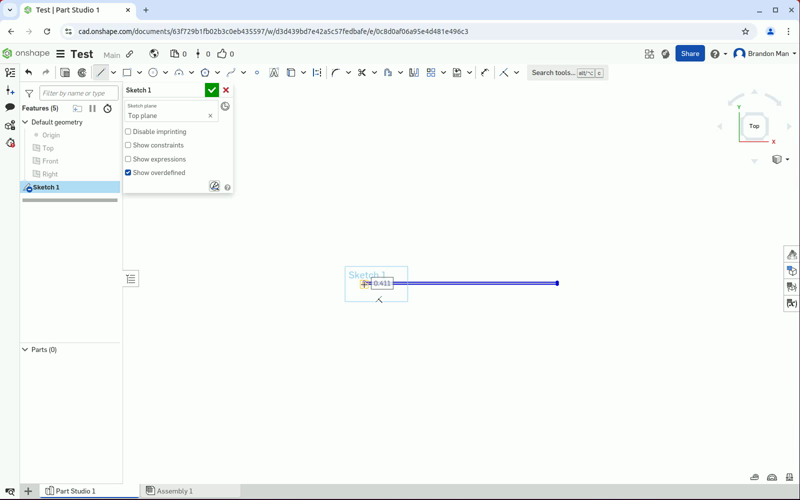
key(esc)
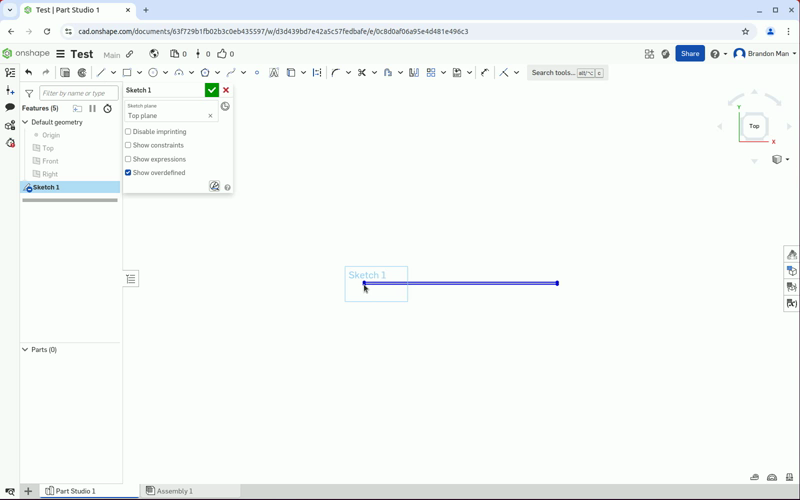
mouse_move(390, 282)
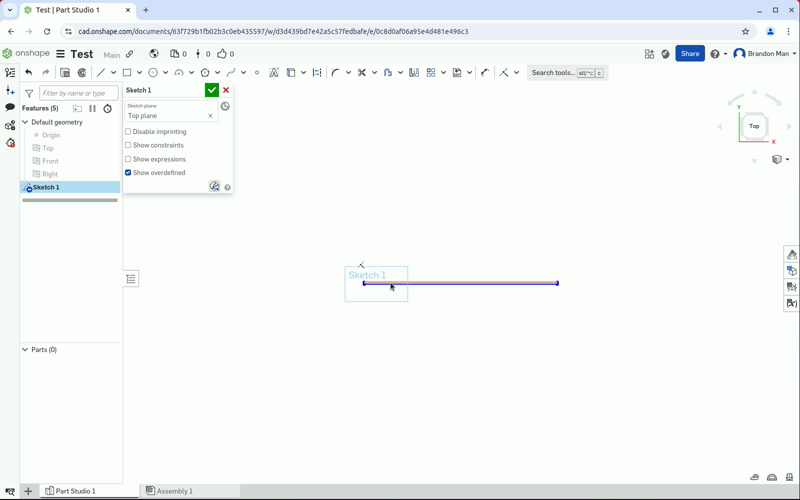
scroll(6)
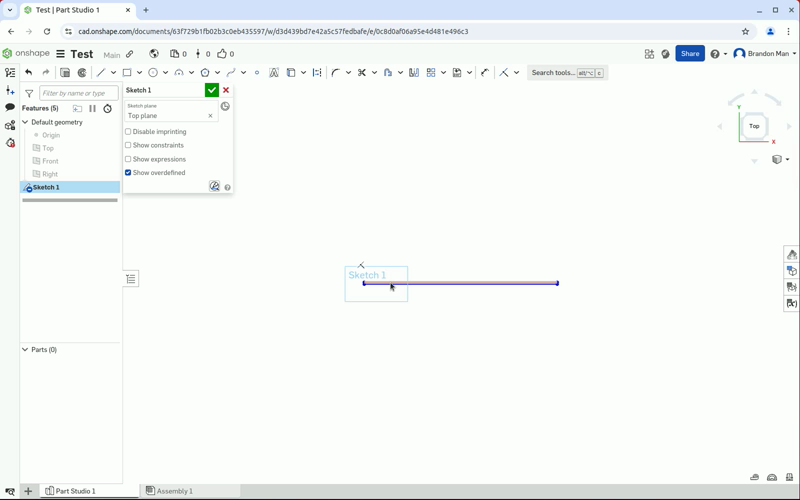
scroll(6)
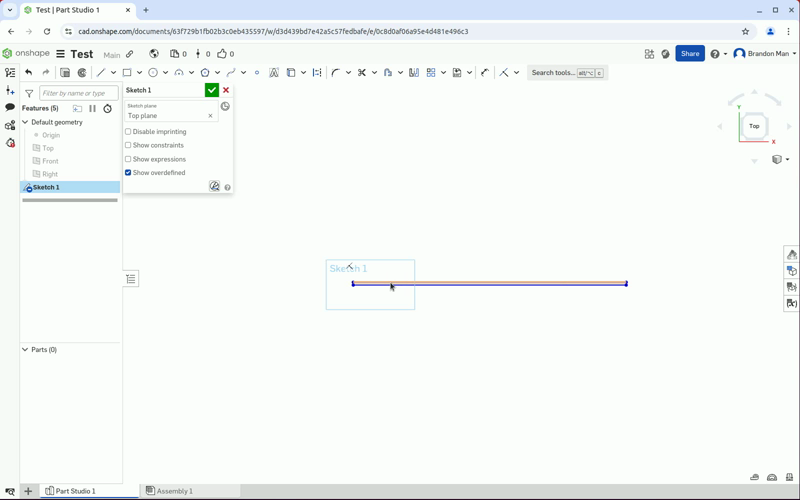
scroll(6)
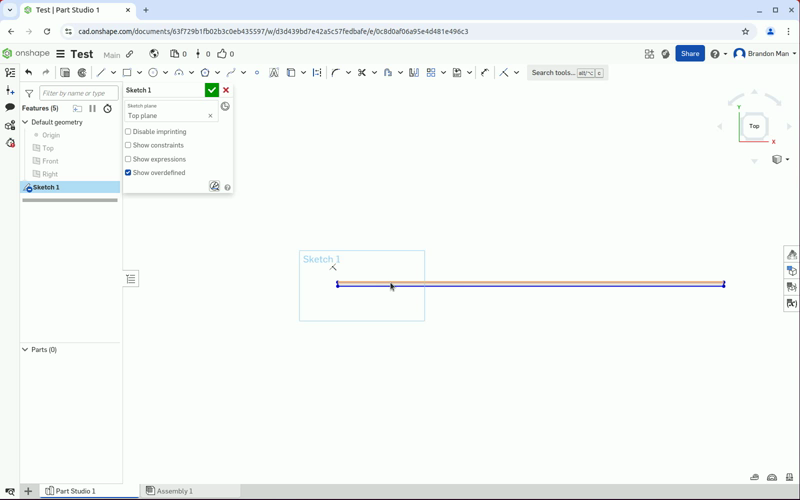
scroll(6)
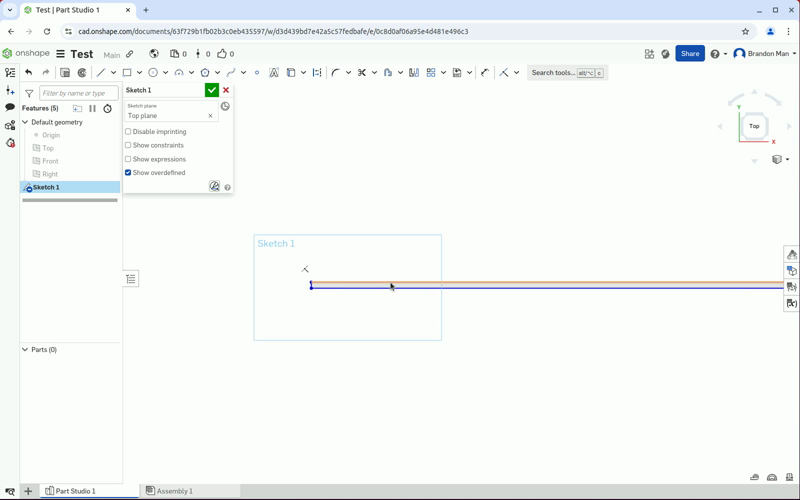
scroll(6)
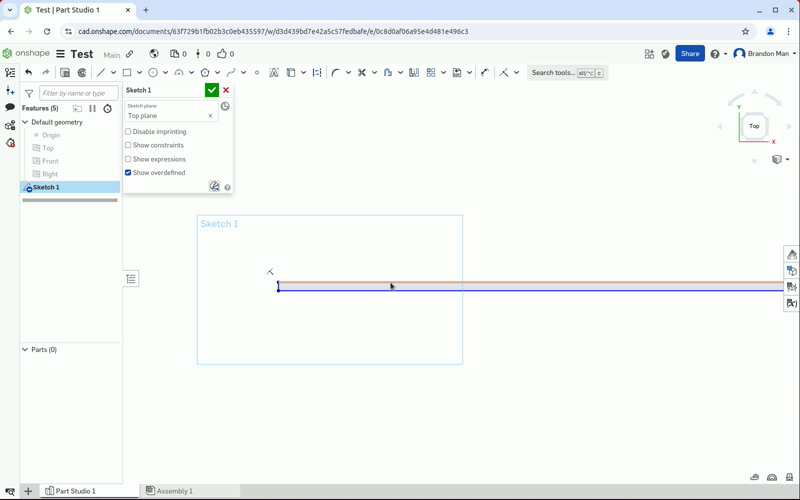
scroll(6)
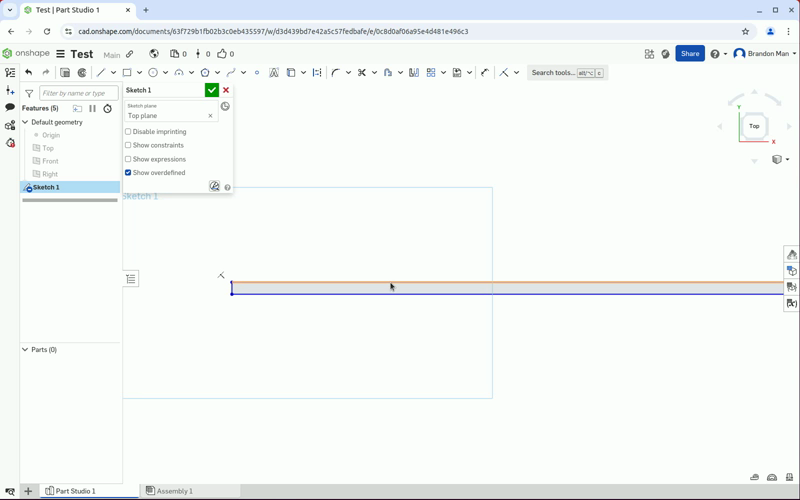
scroll(6)
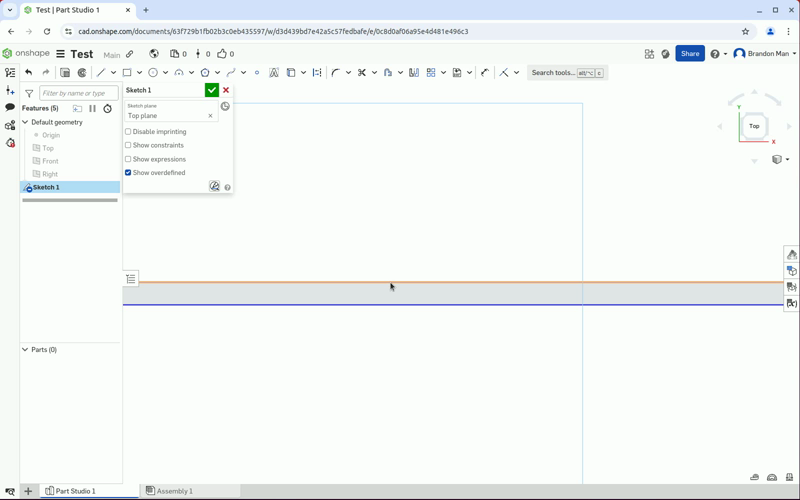
click(390, 282)
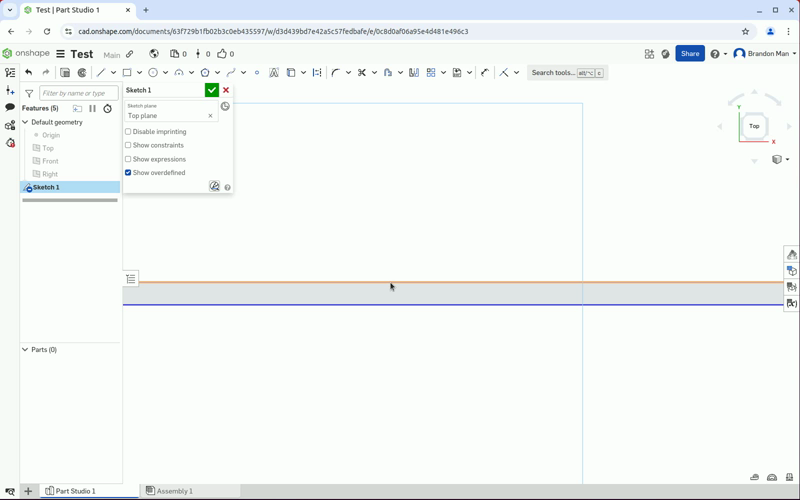
scroll(-6)
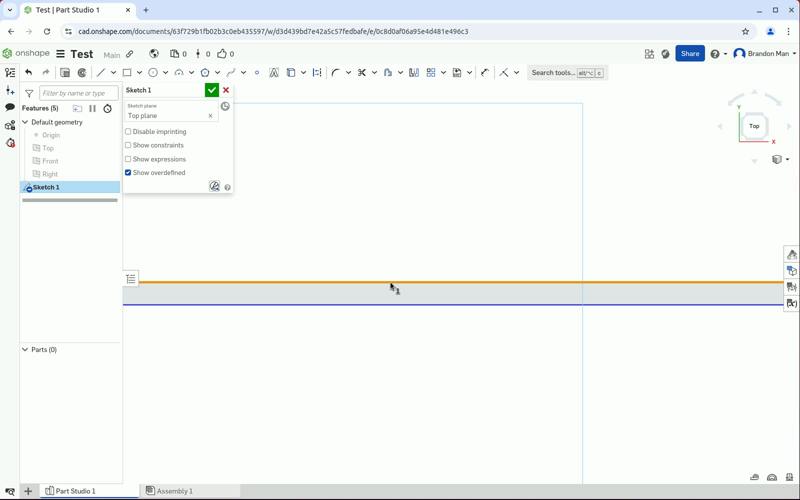
scroll(-6)
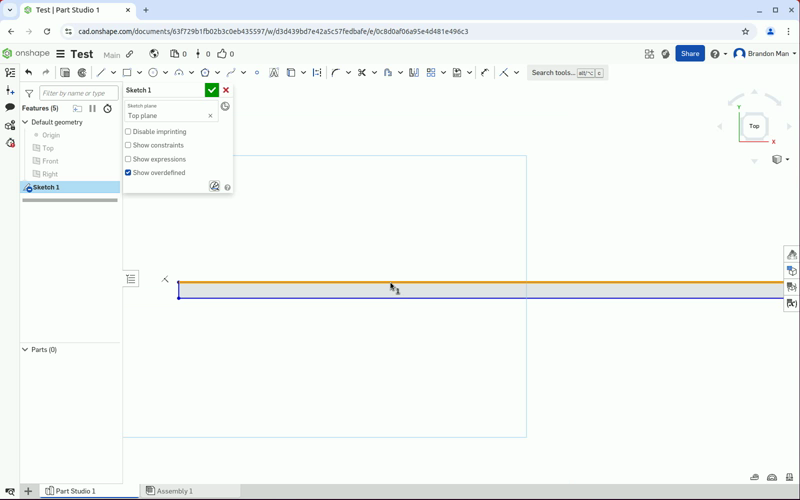
scroll(-6)
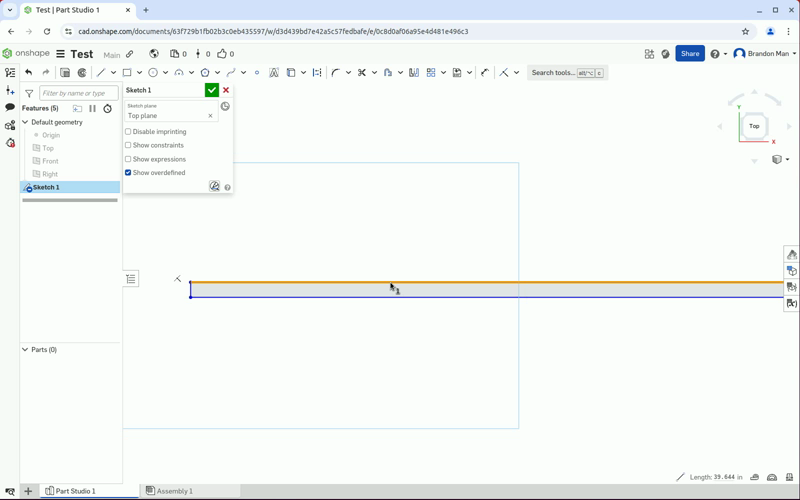
scroll(-6)
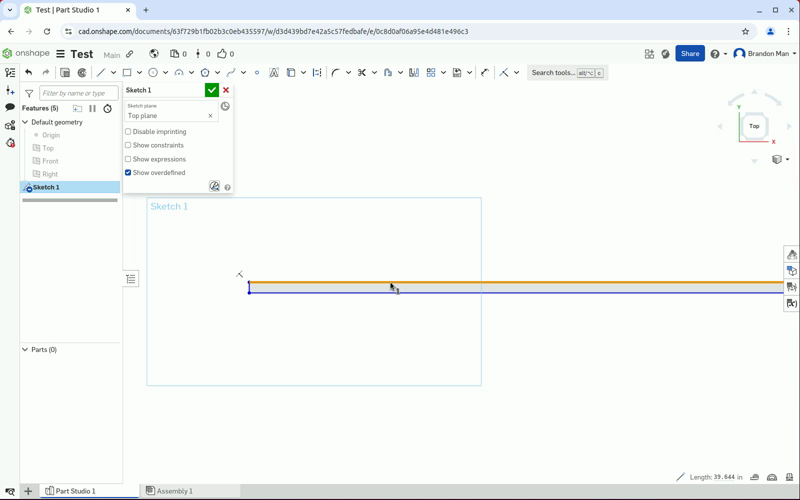
scroll(-6)
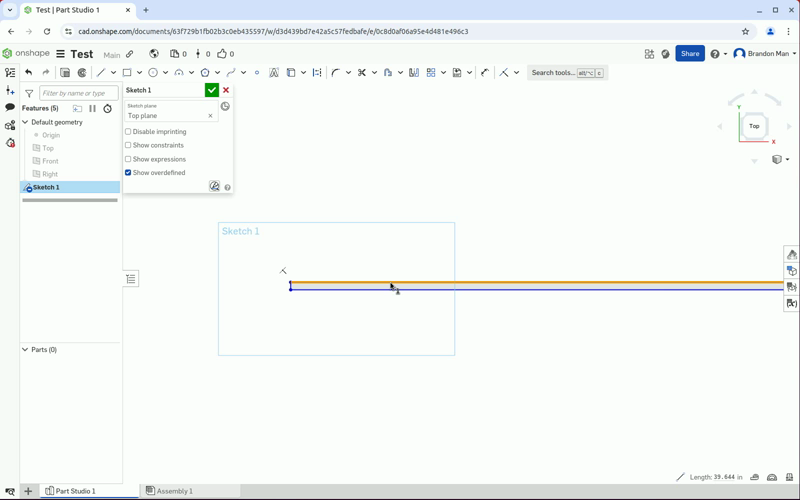
scroll(-6)
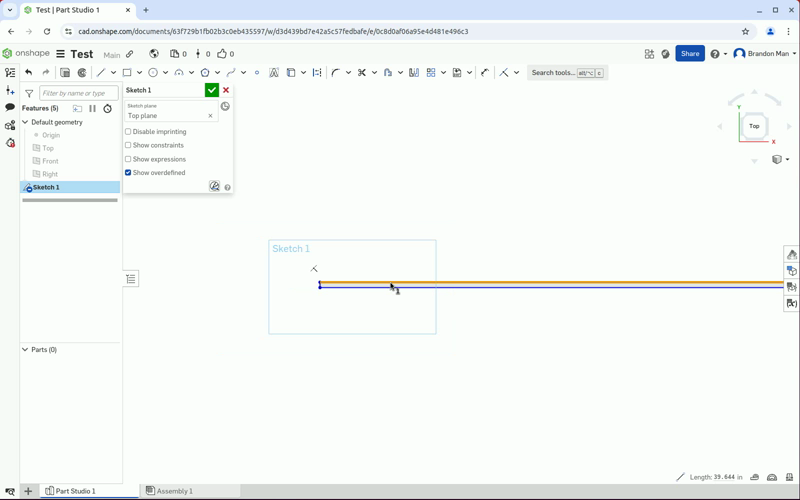
scroll(-6)
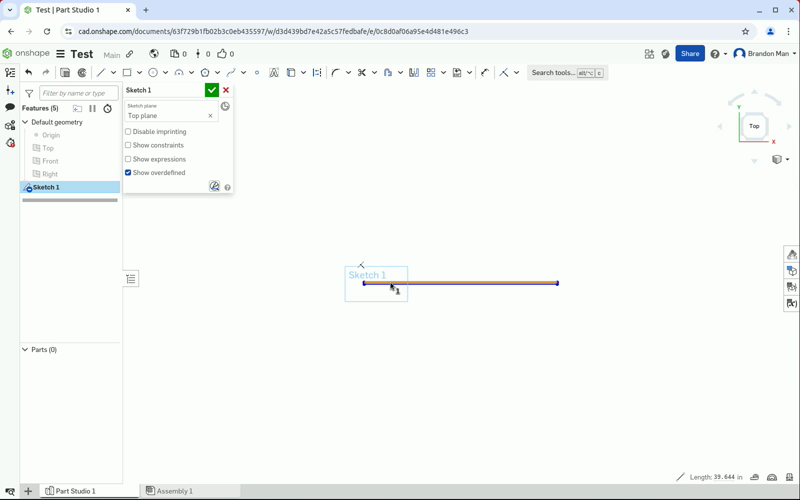
mouse_move(73, 352)
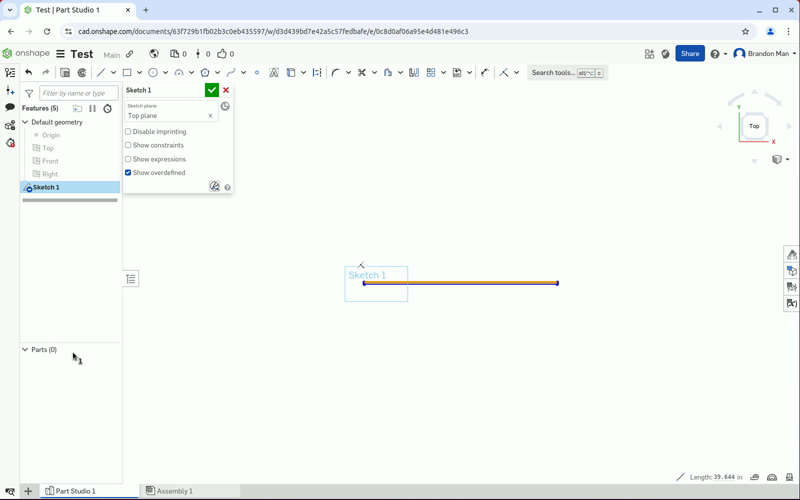
key(shift+y)
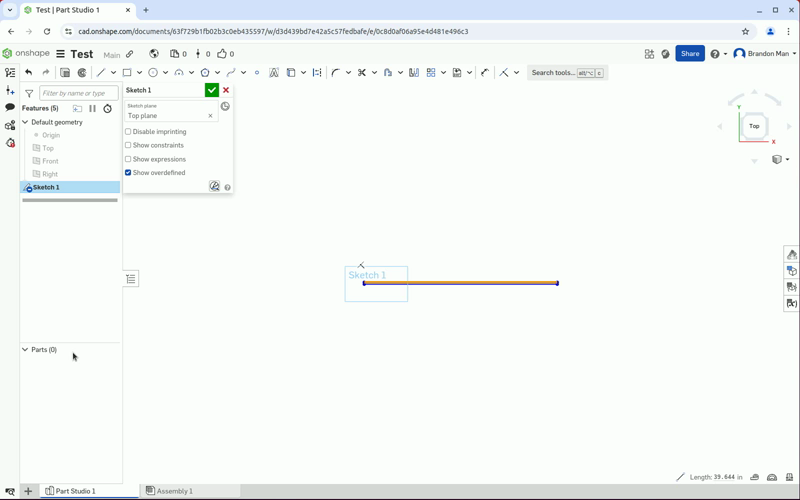
key(shift+e)
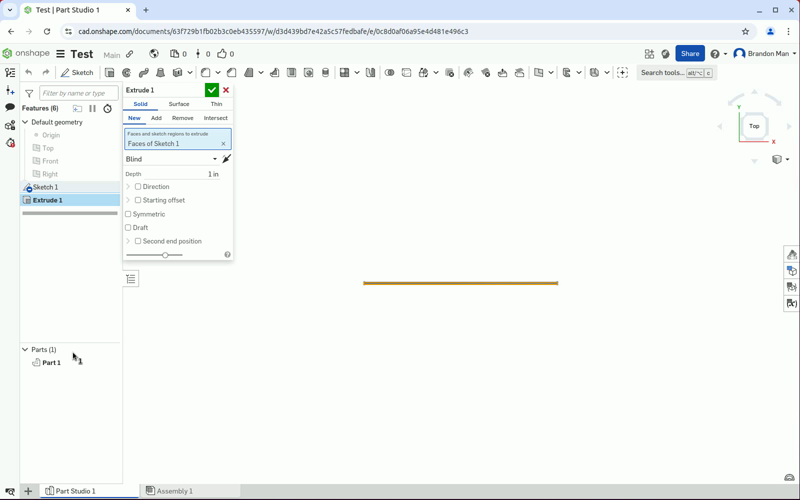
mouse_move(143, 106)
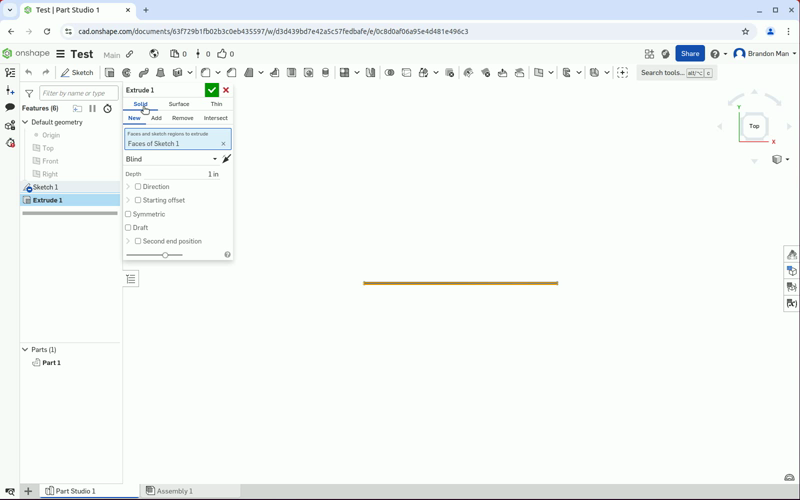
click(143, 106)
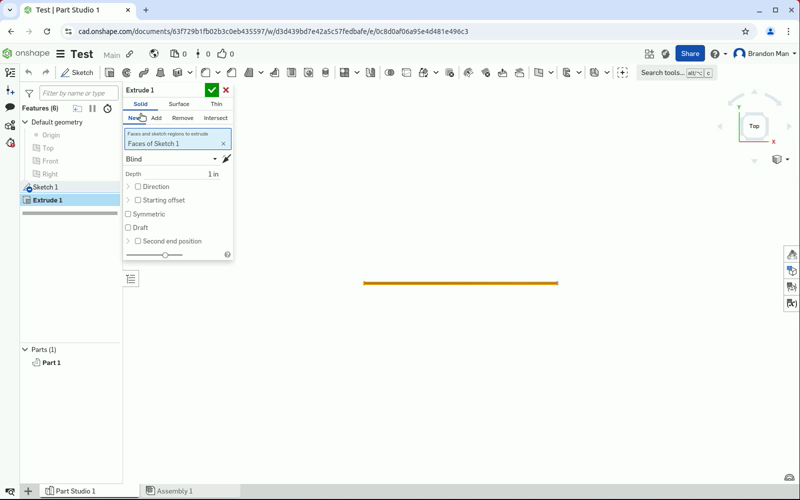
mouse_move(137, 120)
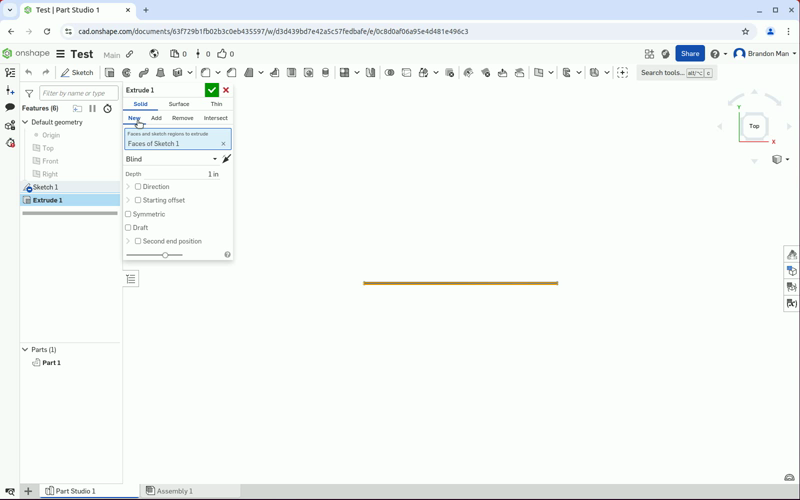
click(137, 120)
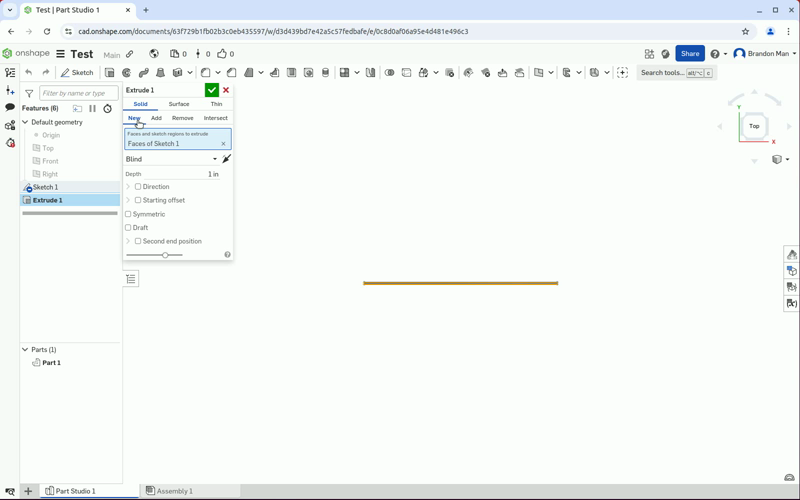
key(tab, 4)
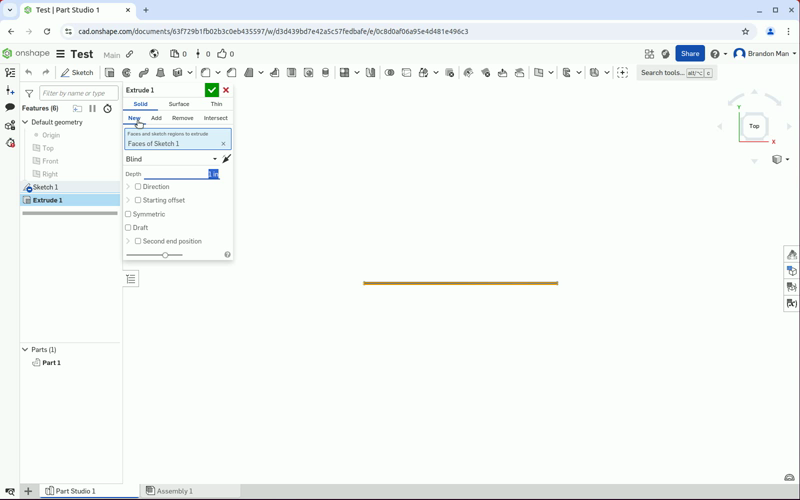
text(3.129)
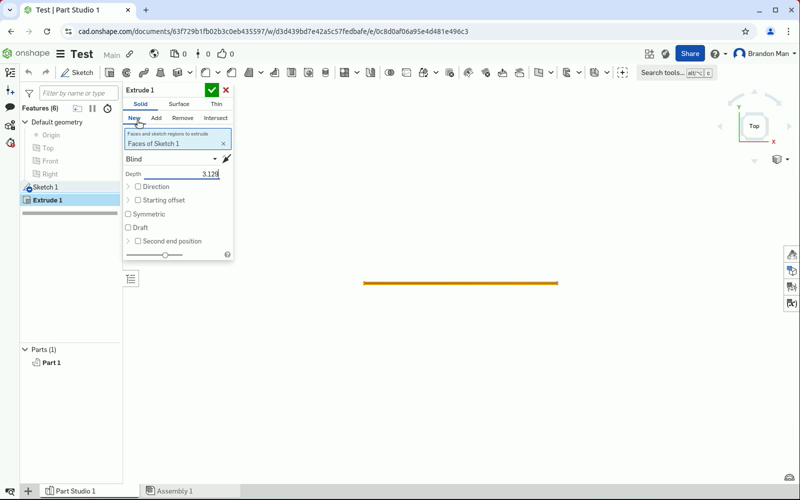
key(enter)
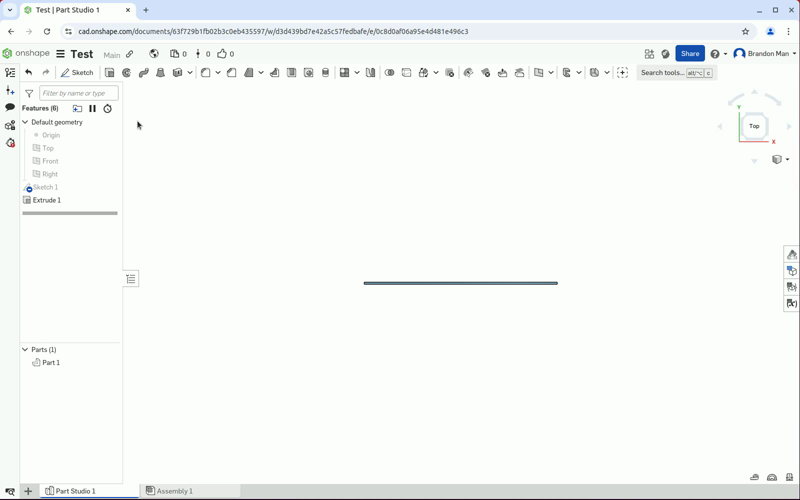
key(shift+h)
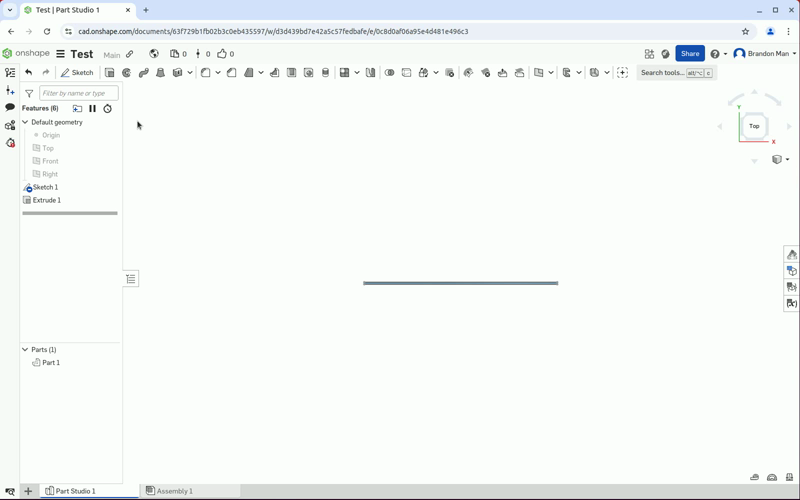
key(shift+h)
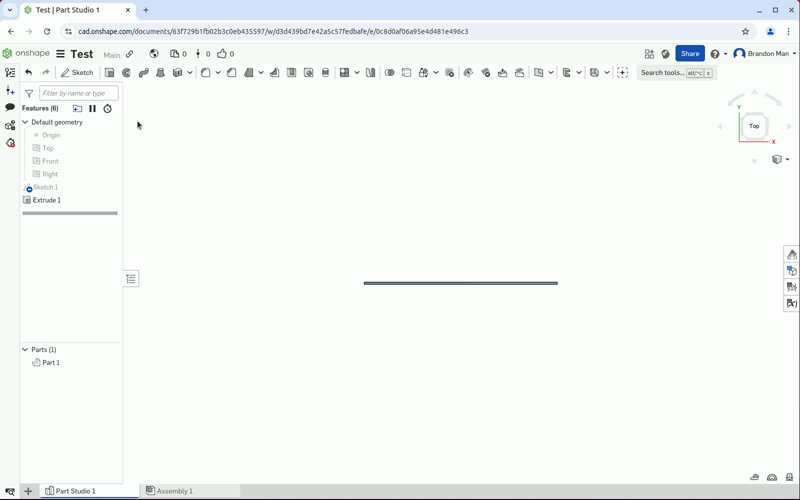
mouse_move(73, 189)
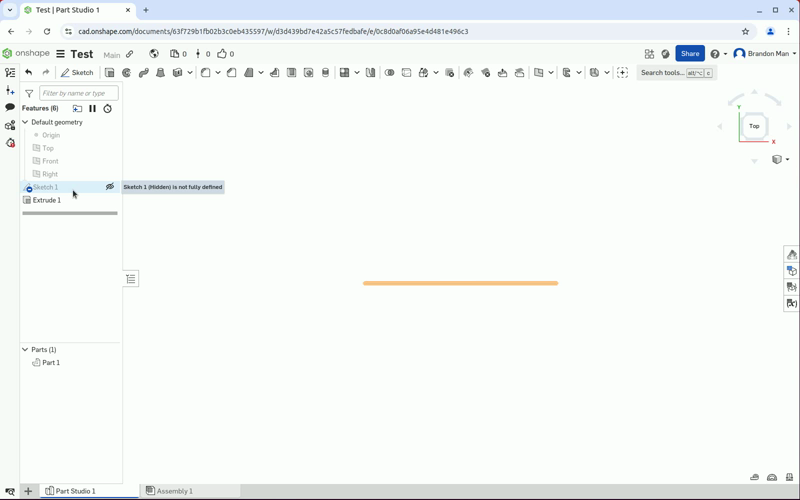
click(73, 189)
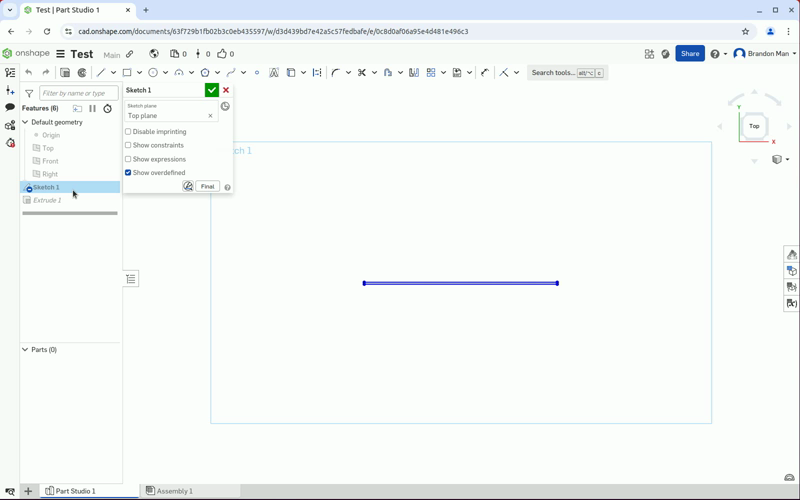
mouse_move(229, 92)
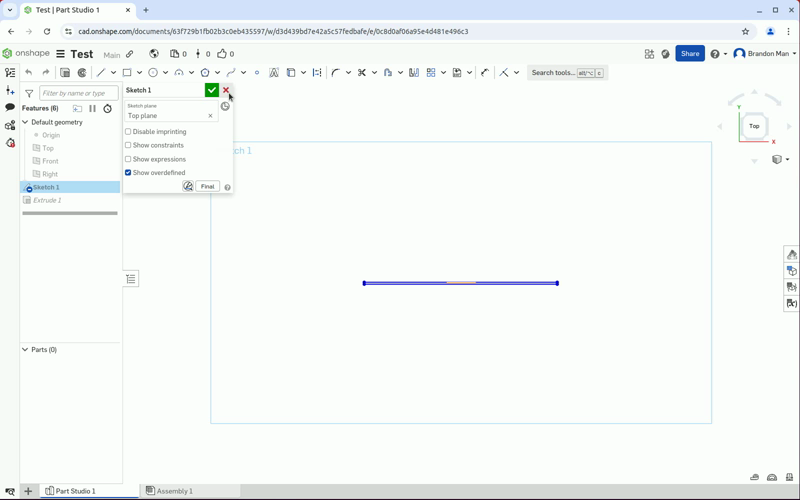
click(229, 92)
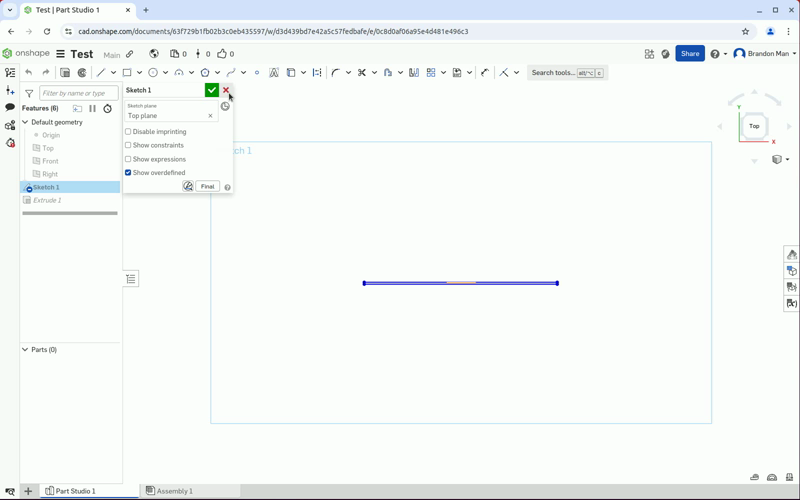
key(shift+s)
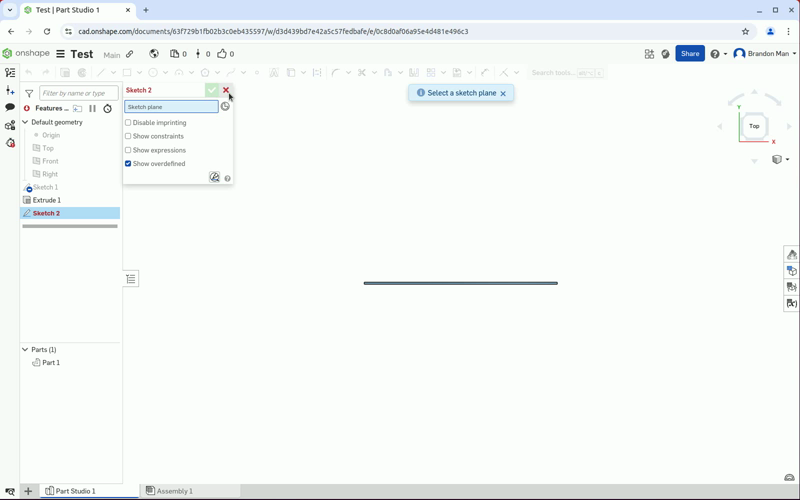
mouse_move(73, 150)
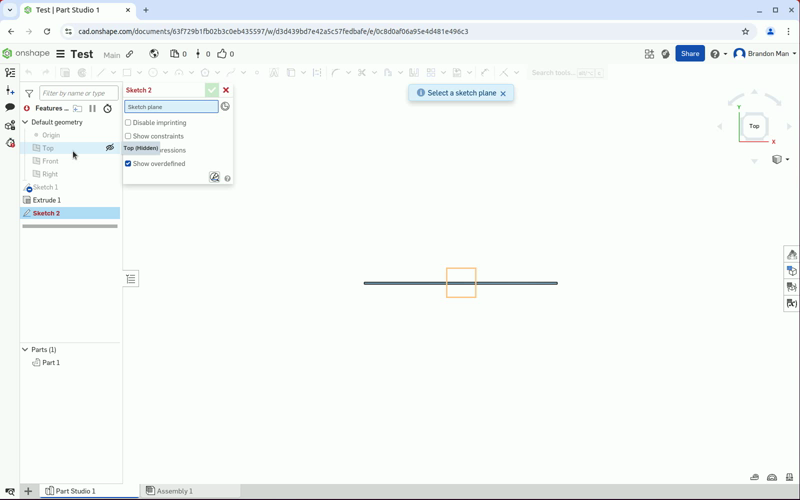
click(73, 150)
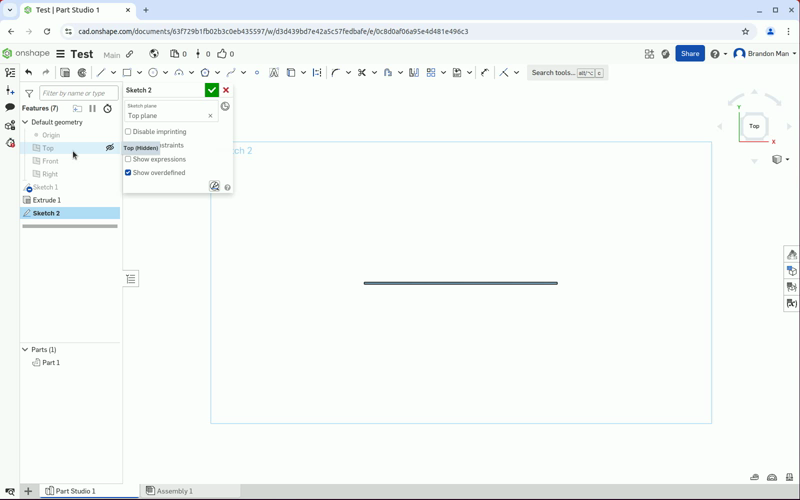
mouse_move(73, 352)
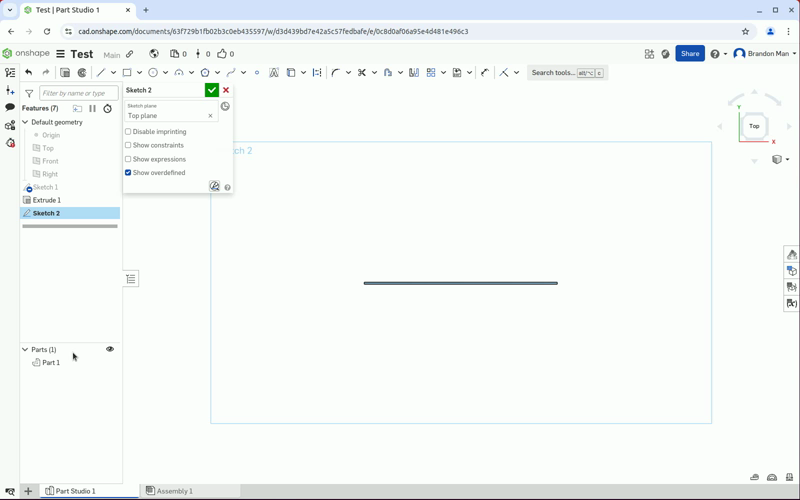
key(y)
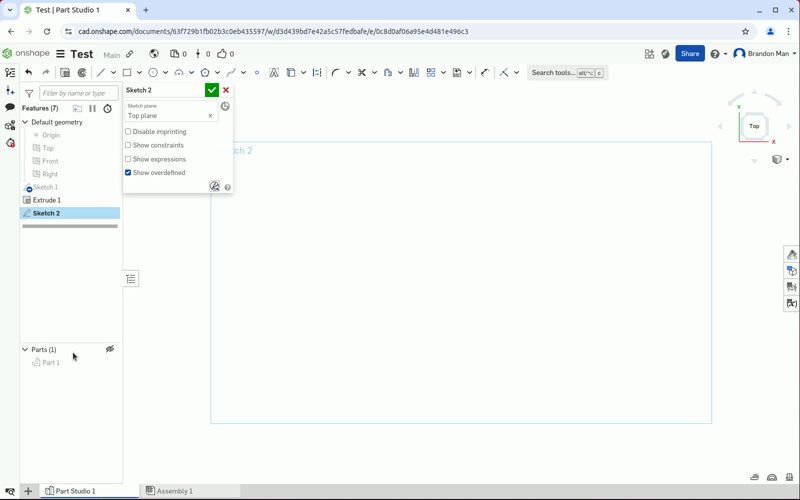
key(l)
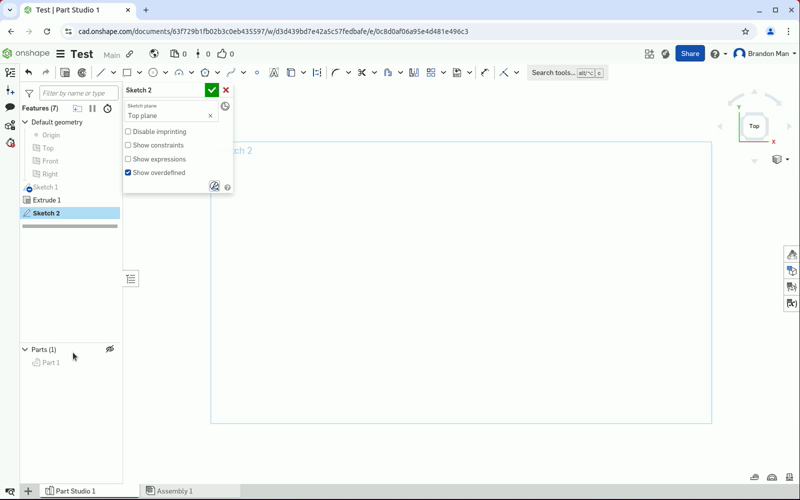
key_down(shift)
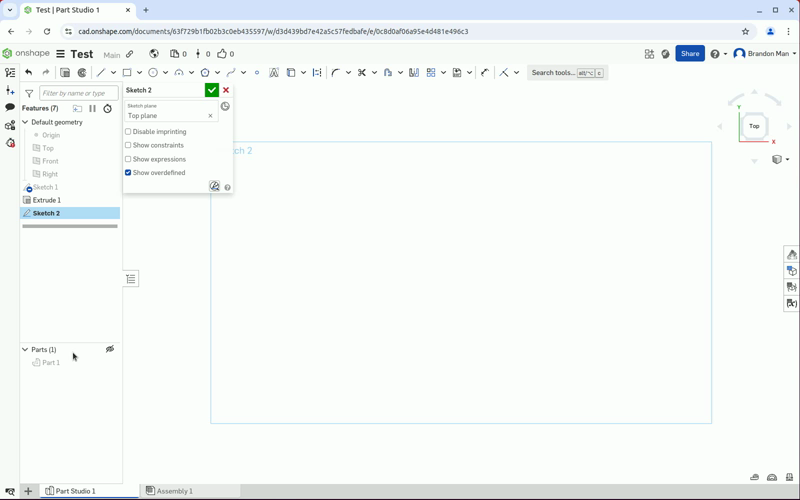
mouse_move(348, 268)
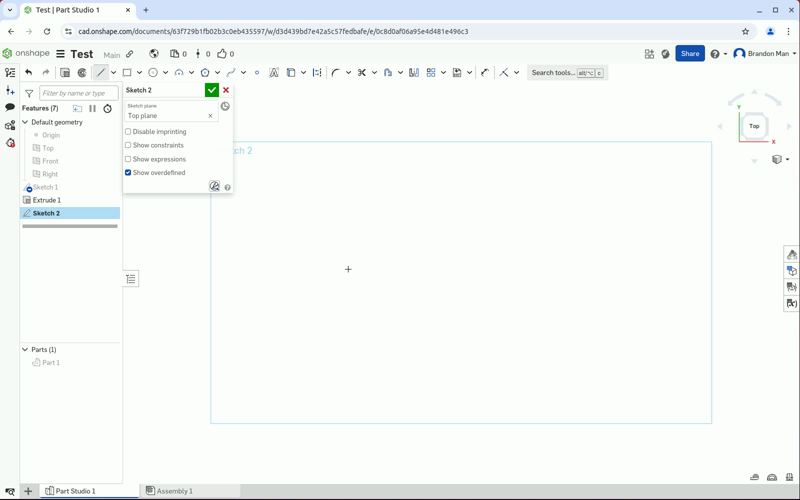
click(348, 268)
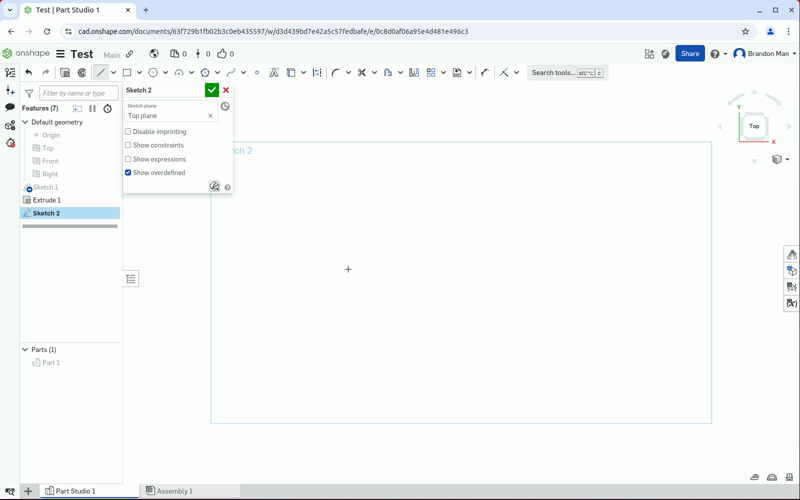
key_up(shift)
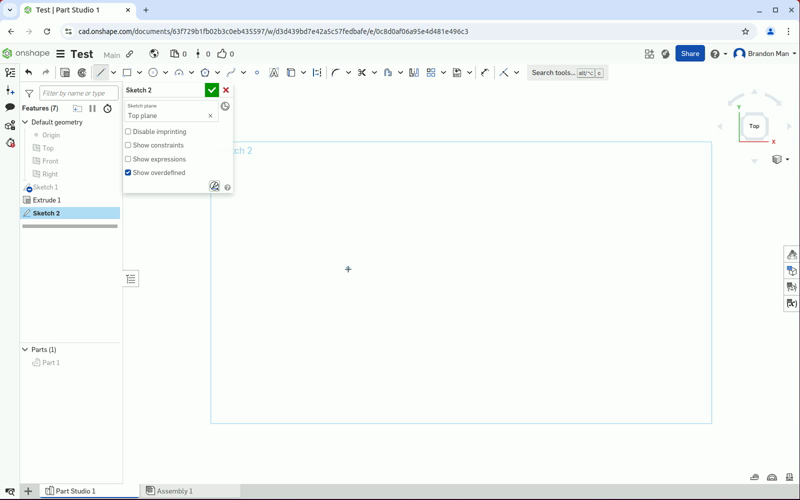
key_down(shift)
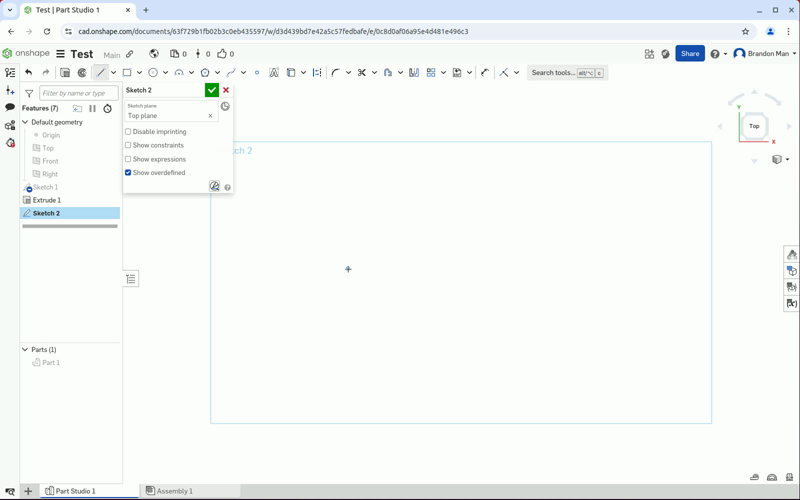
mouse_move(378, 268)
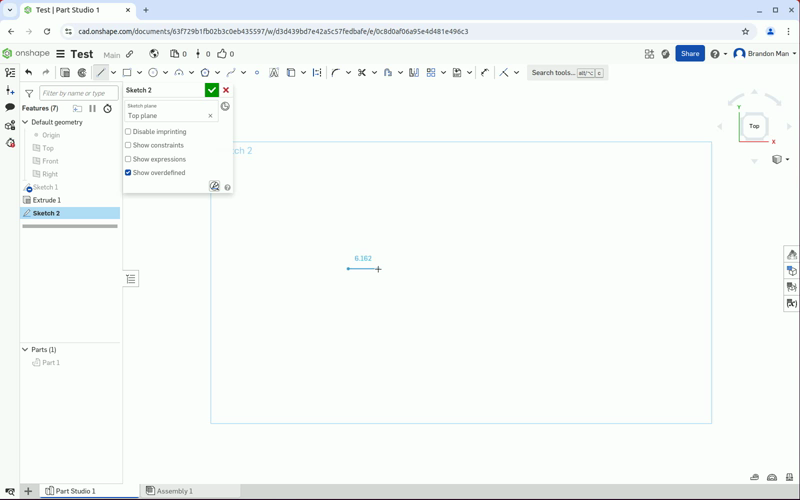
mouse_move(364, 285)
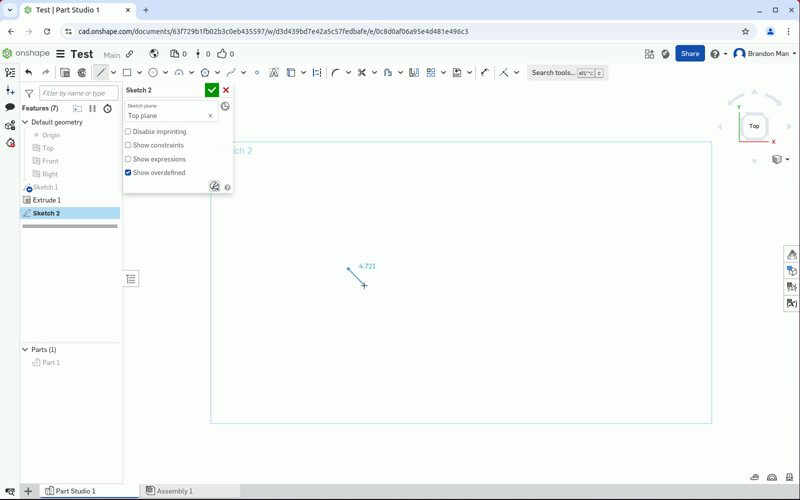
click(364, 285)
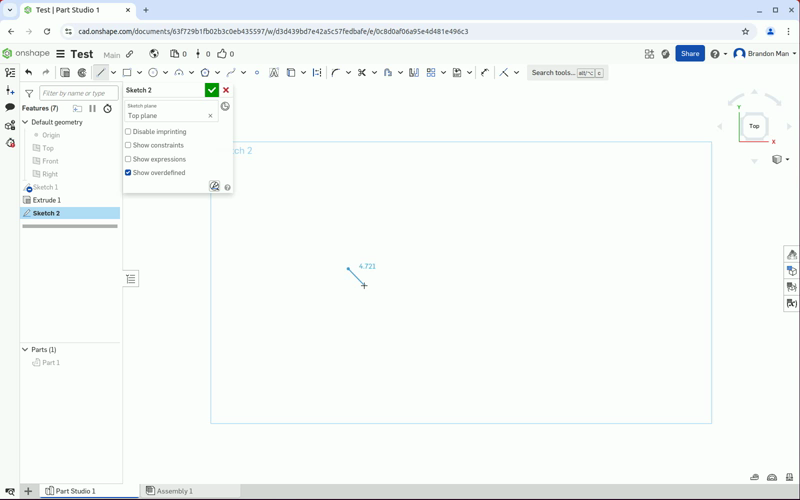
key_up(shift)
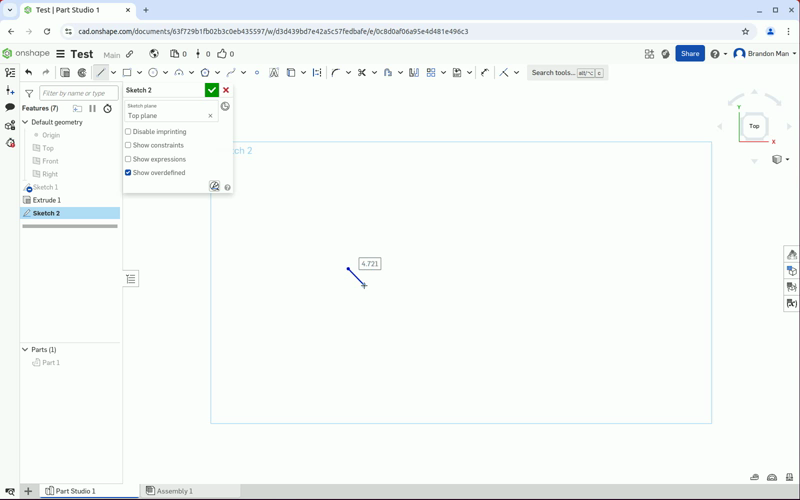
key_down(shift)
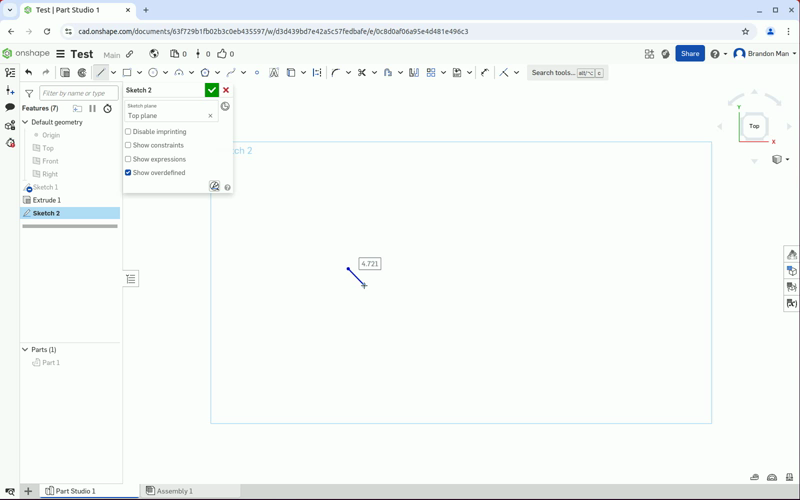
mouse_move(394, 285)
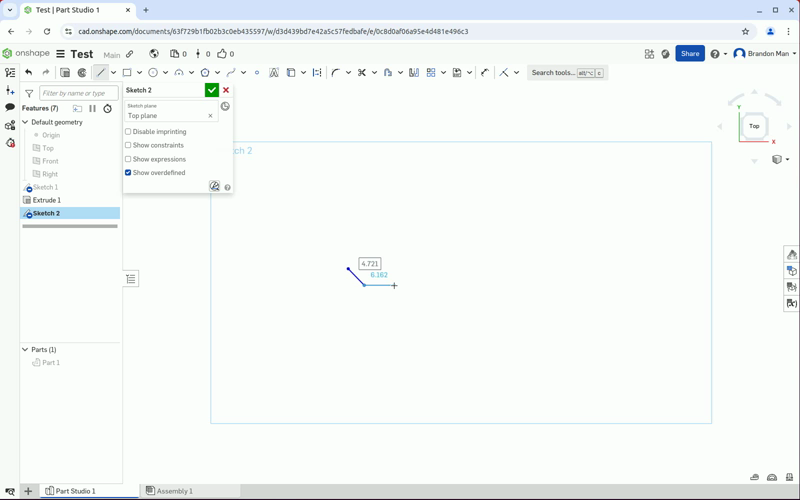
mouse_move(365, 285)
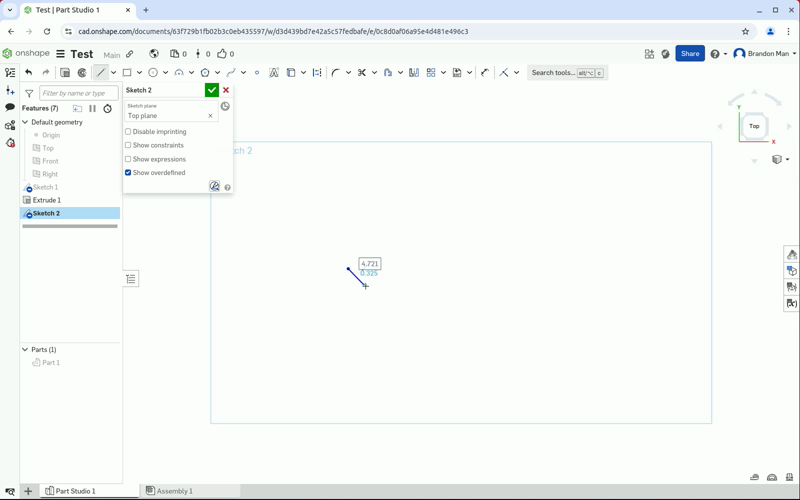
scroll(6)
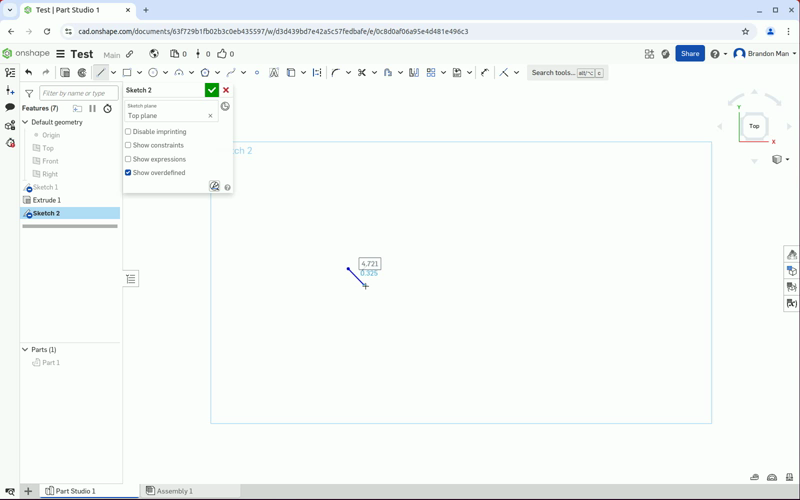
scroll(6)
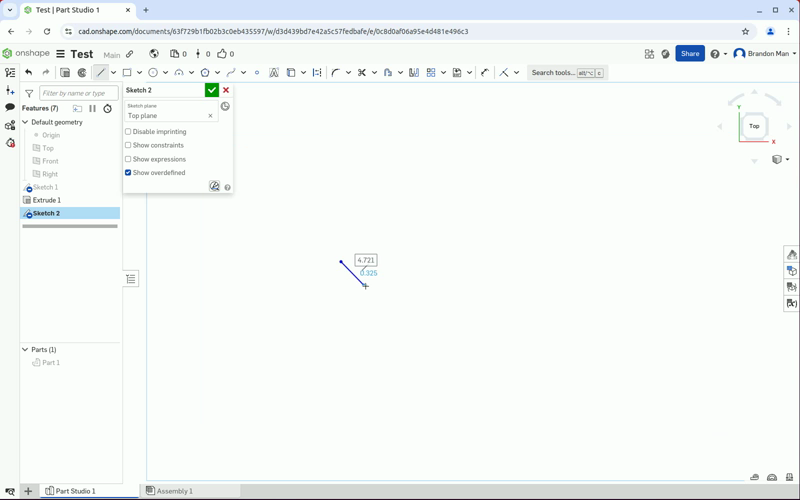
scroll(6)
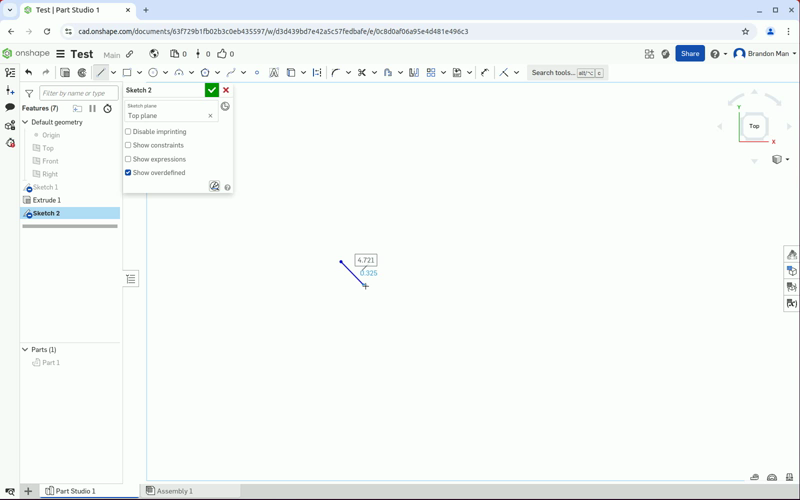
scroll(6)
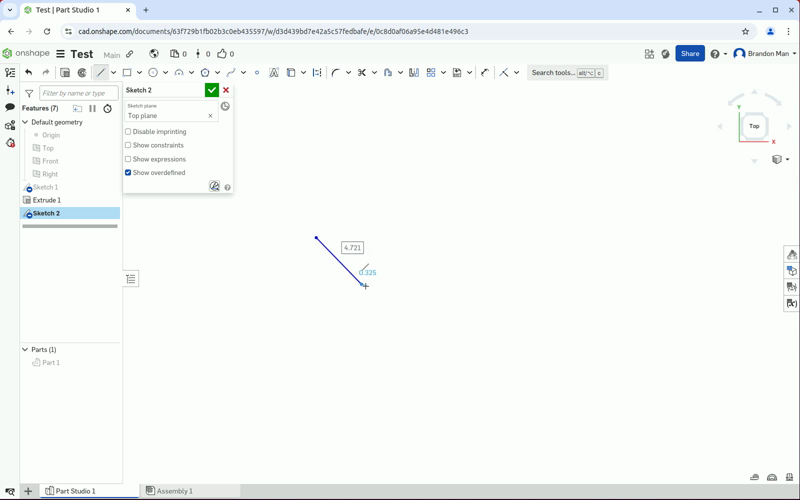
scroll(6)
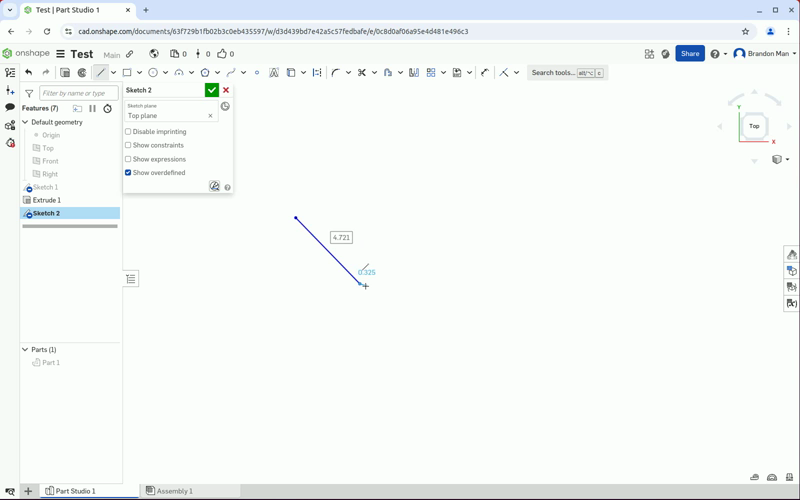
scroll(6)
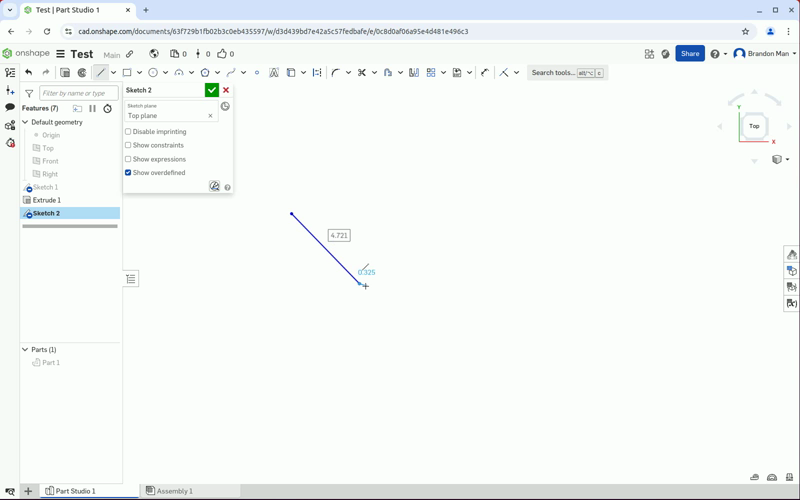
scroll(6)
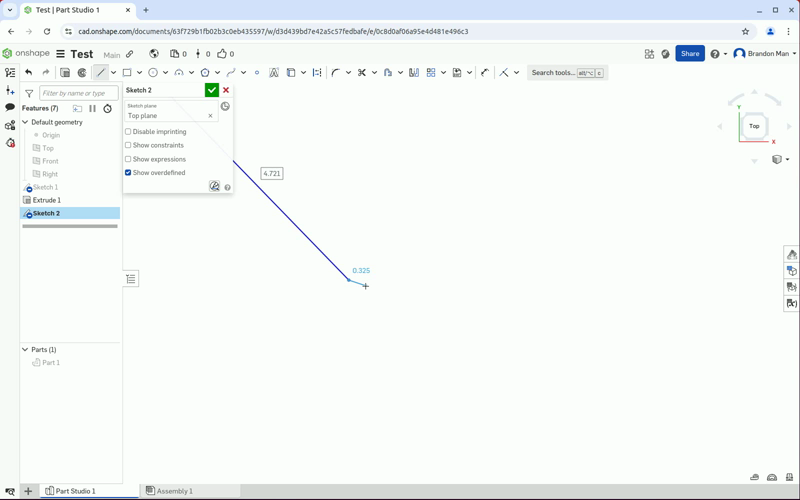
click(365, 285)
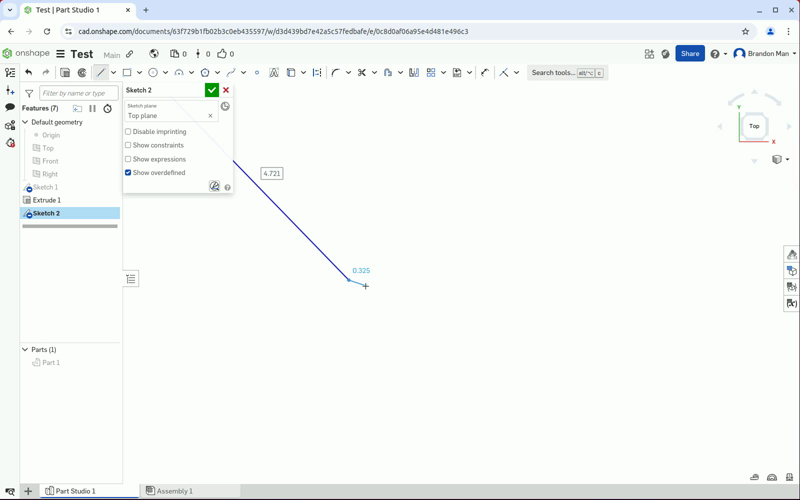
scroll(-6)
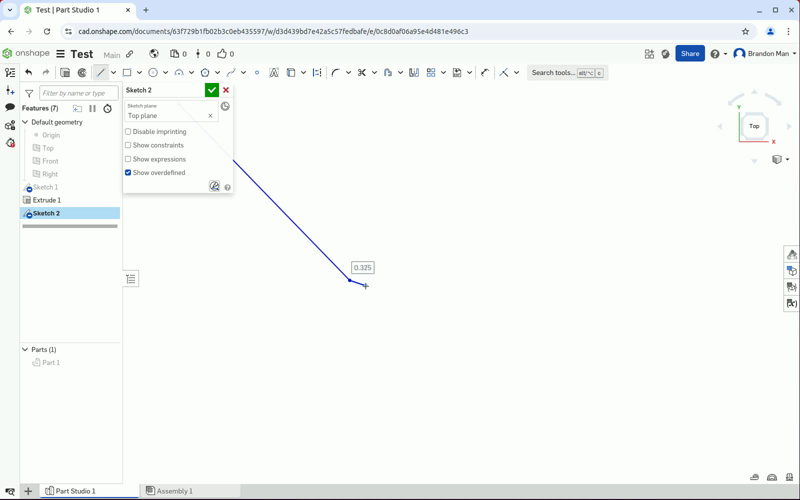
scroll(-6)
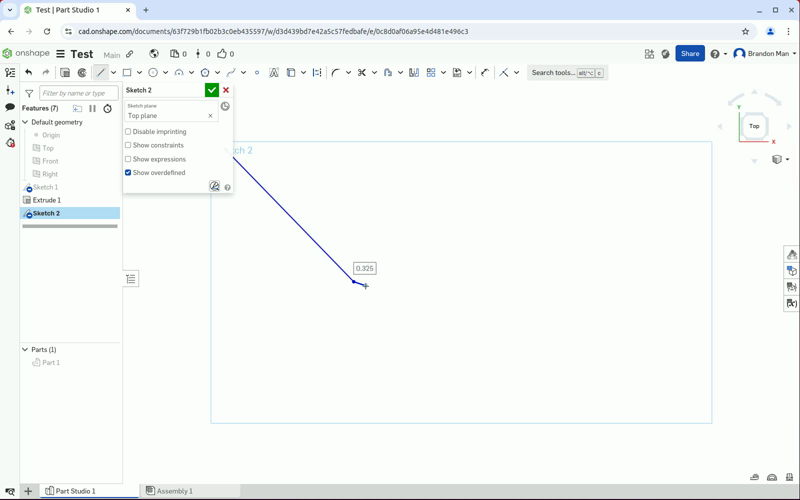
scroll(-6)
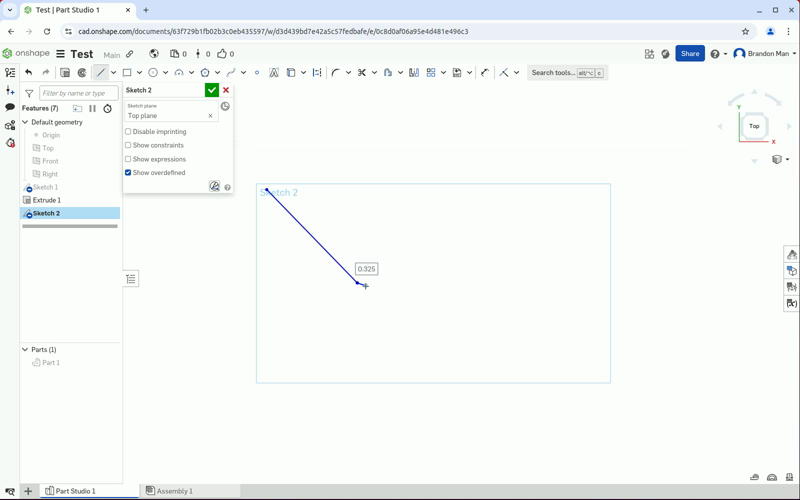
scroll(-6)
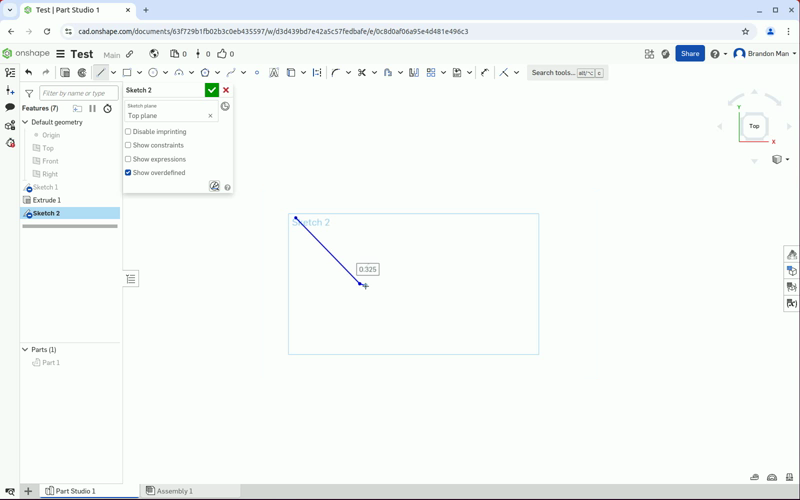
scroll(-6)
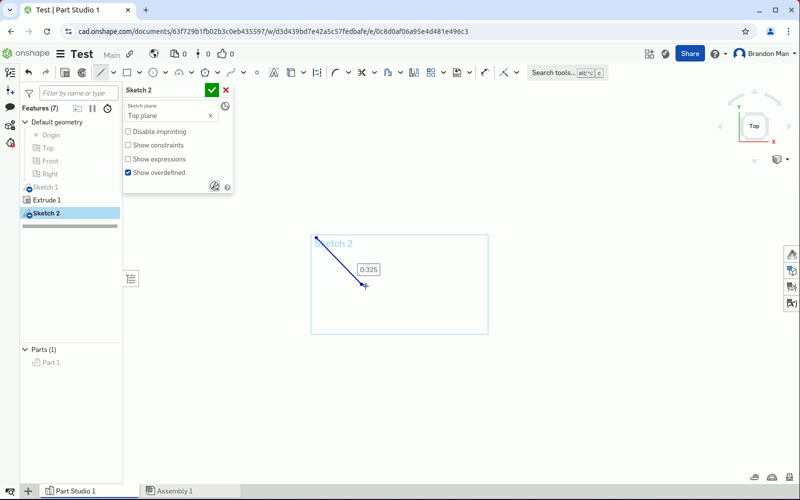
scroll(-6)
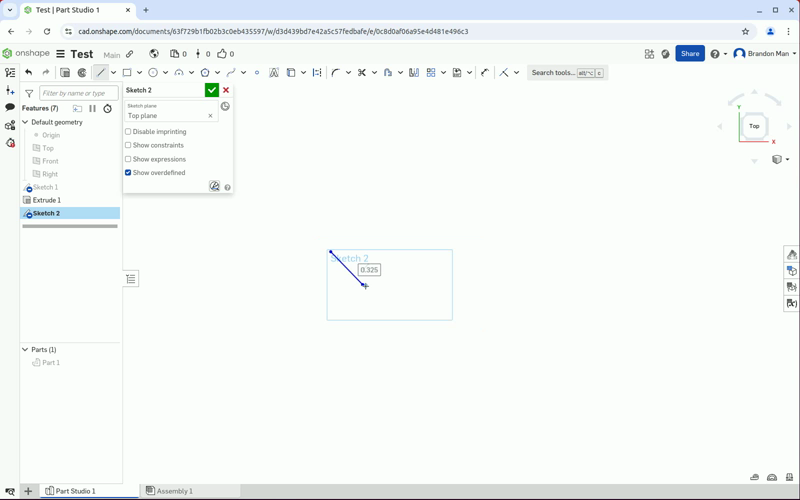
scroll(-6)
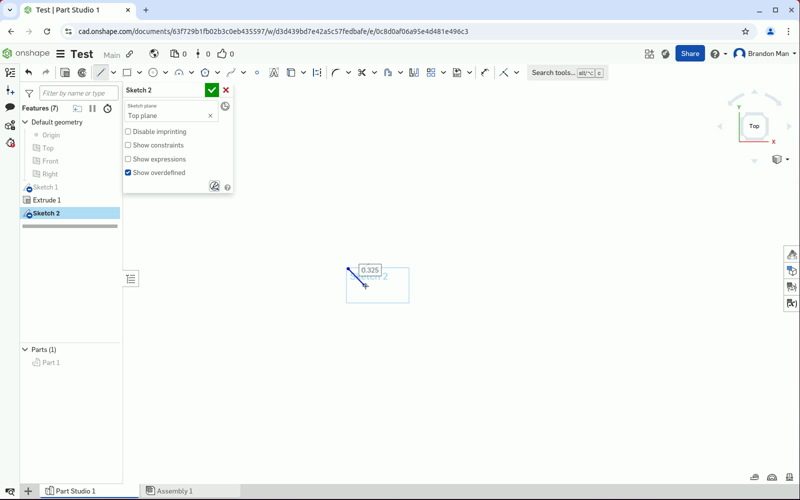
key_up(shift)
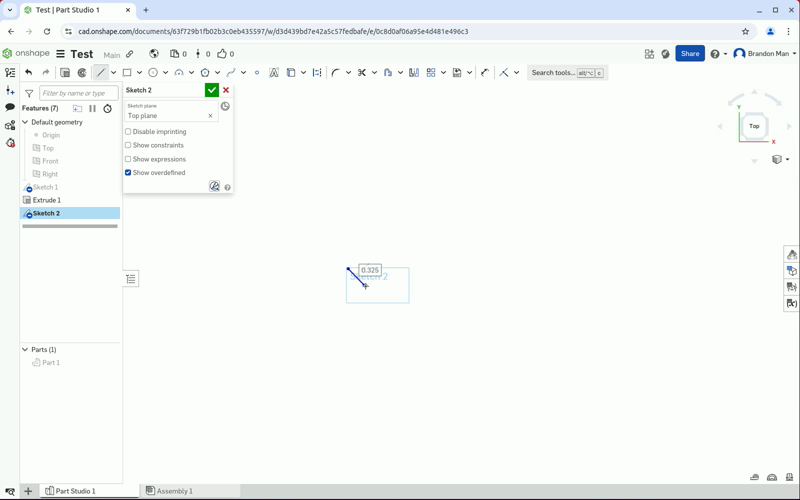
key_down(shift)
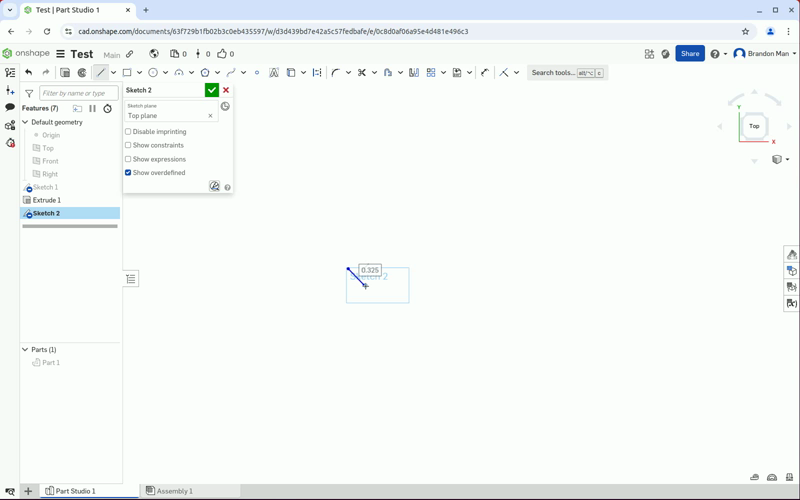
mouse_move(395, 285)
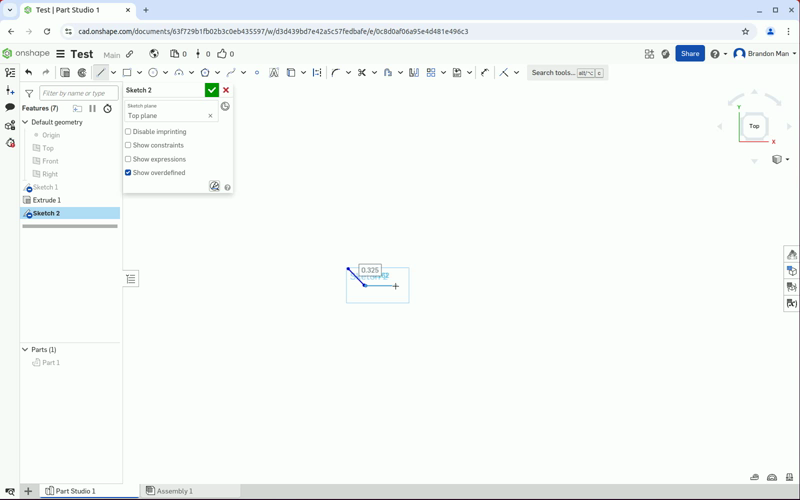
mouse_move(365, 283)
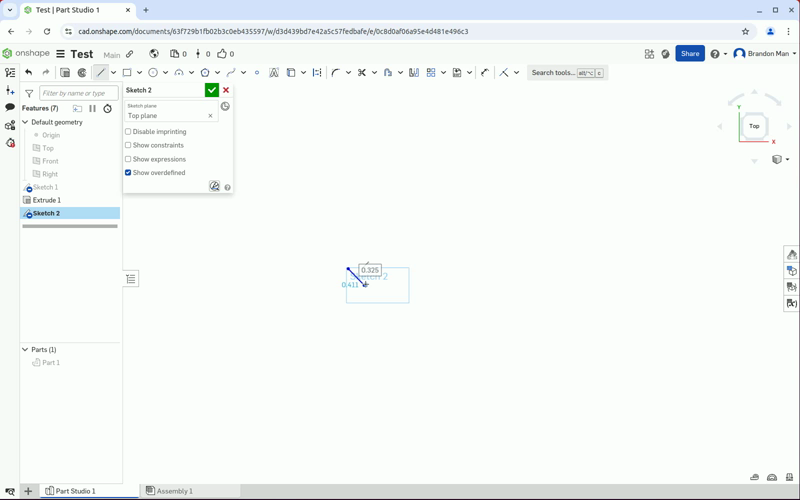
scroll(6)
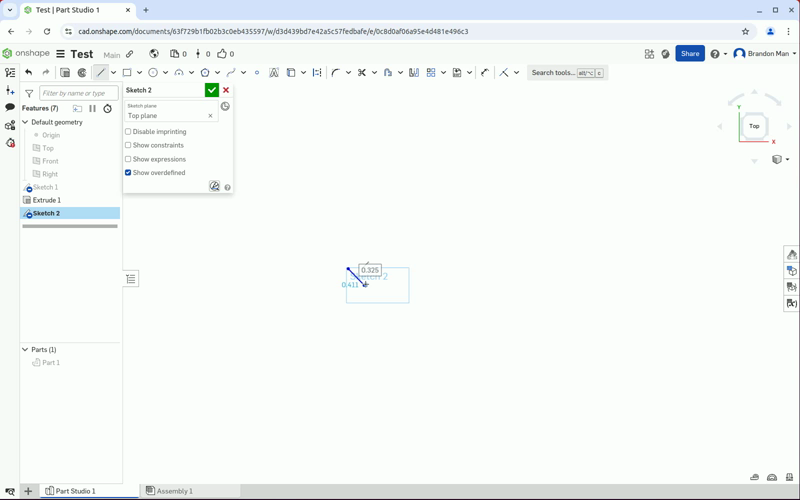
scroll(6)
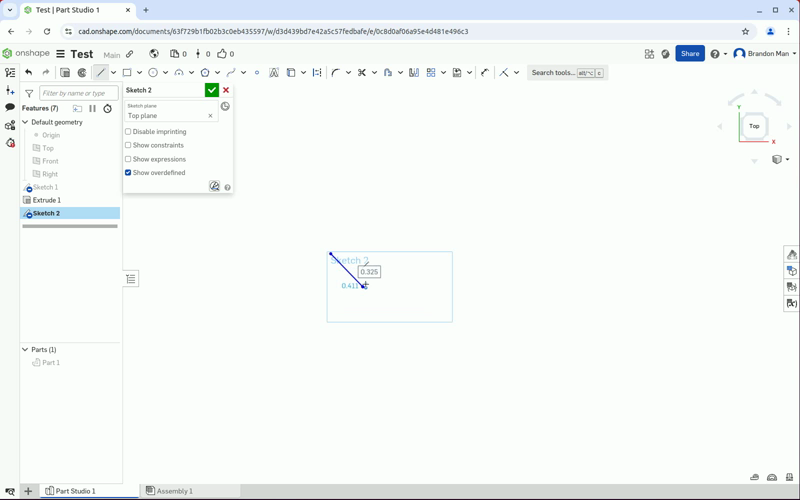
scroll(6)
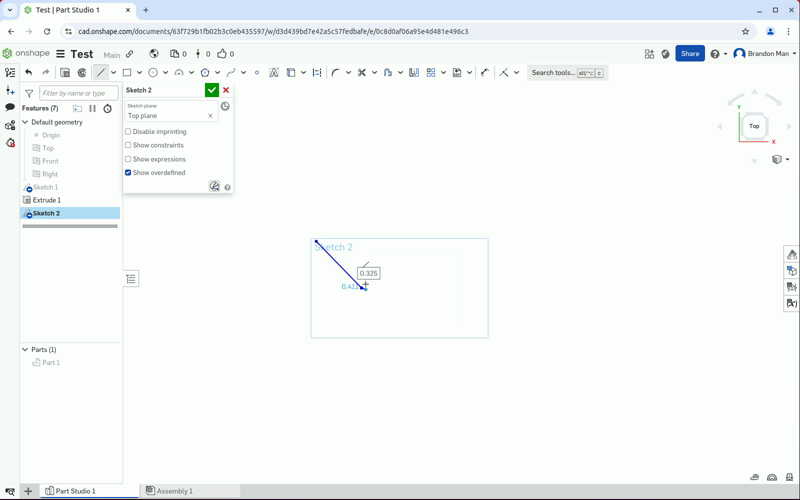
scroll(6)
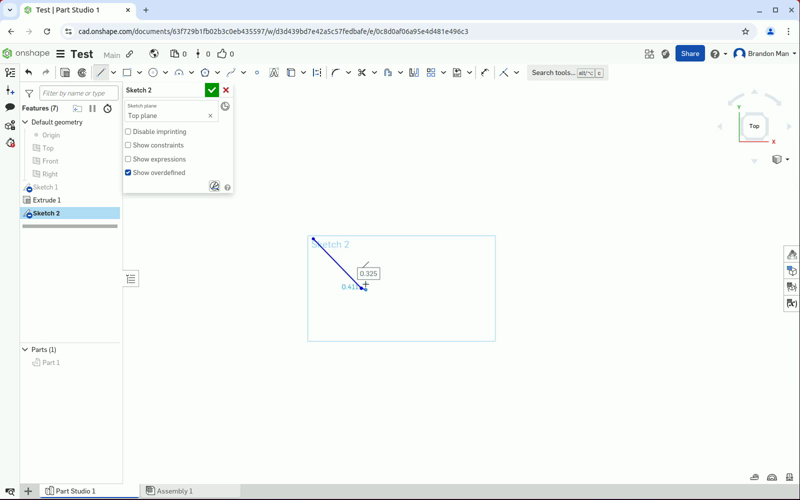
scroll(6)
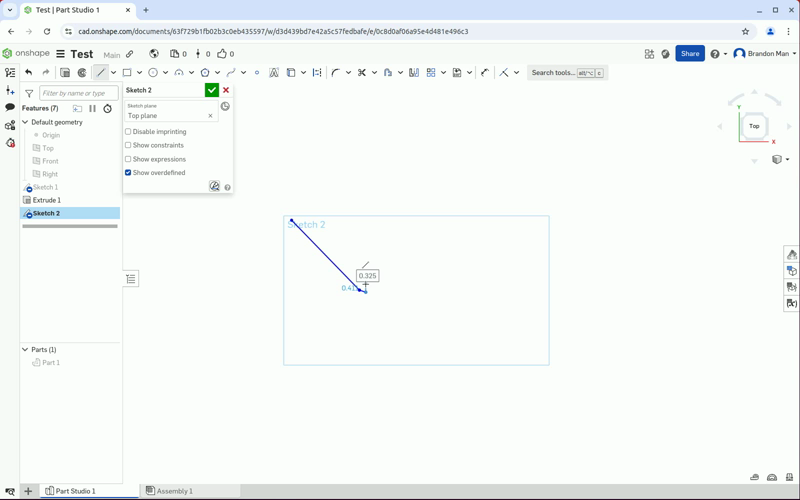
scroll(6)
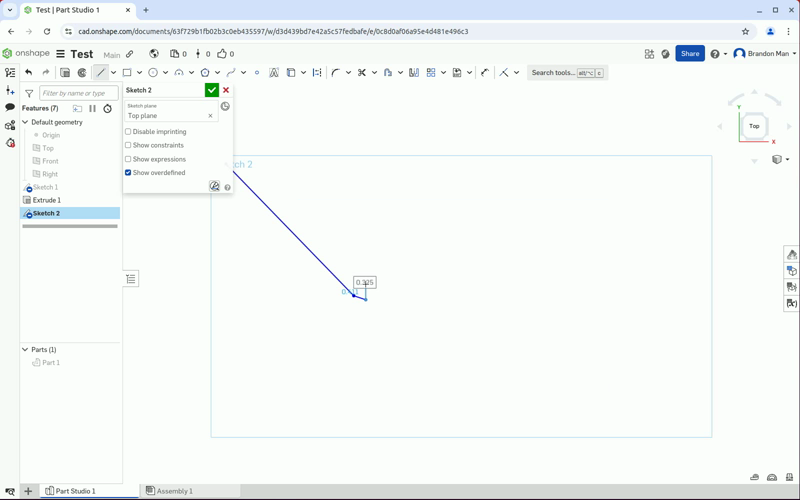
scroll(6)
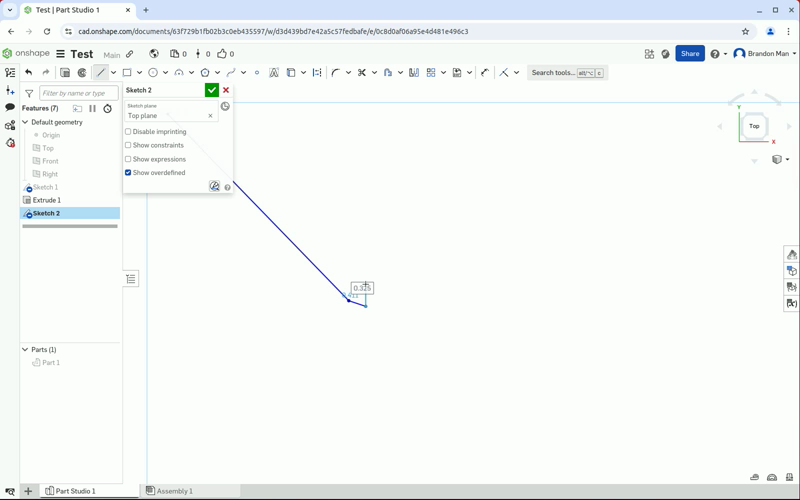
click(365, 283)
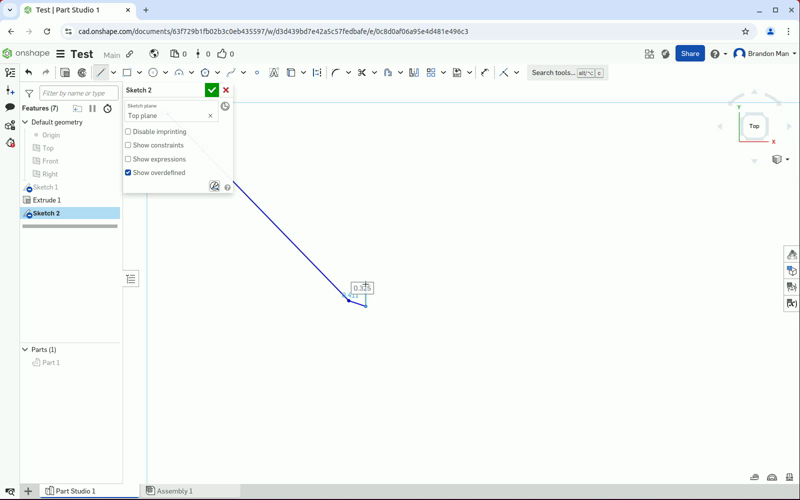
scroll(-6)
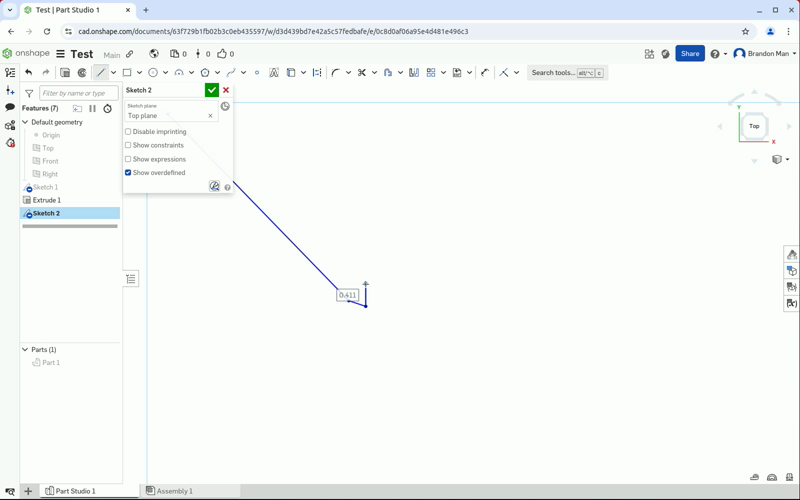
scroll(-6)
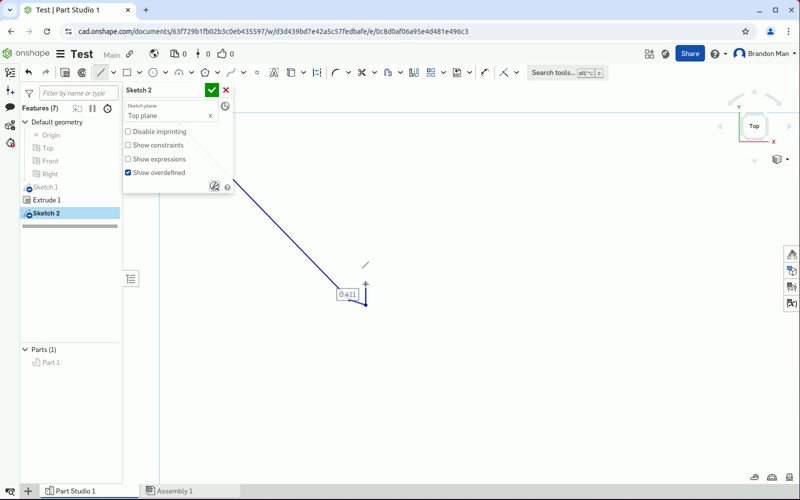
scroll(-6)
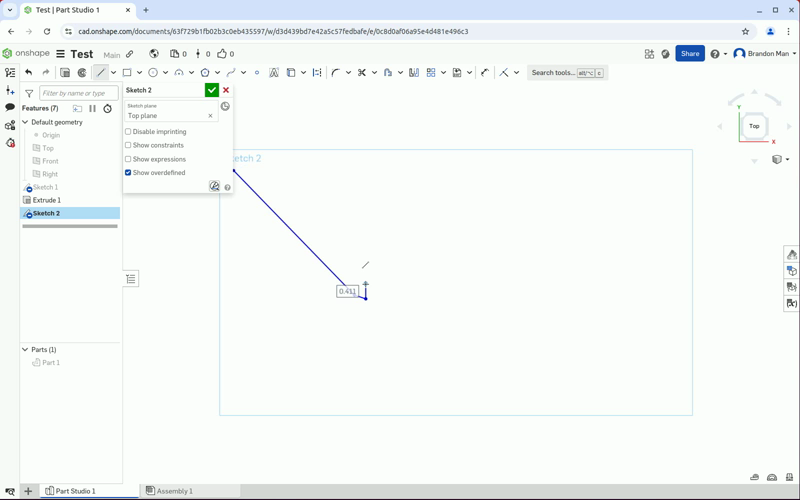
scroll(-6)
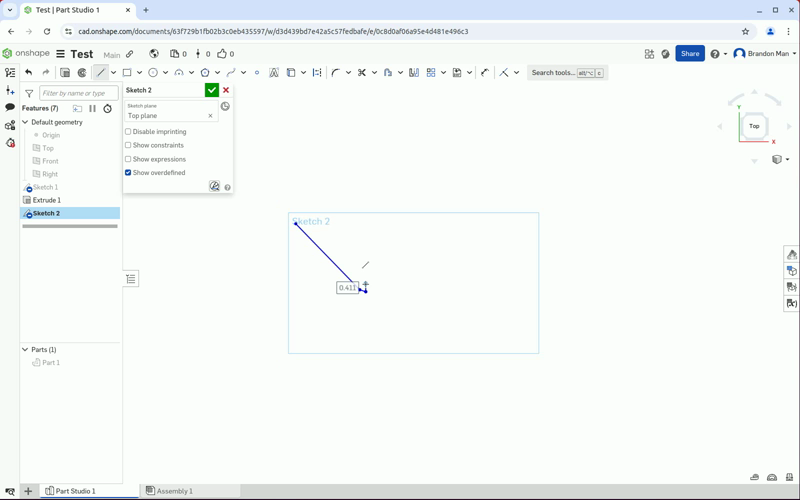
scroll(-6)
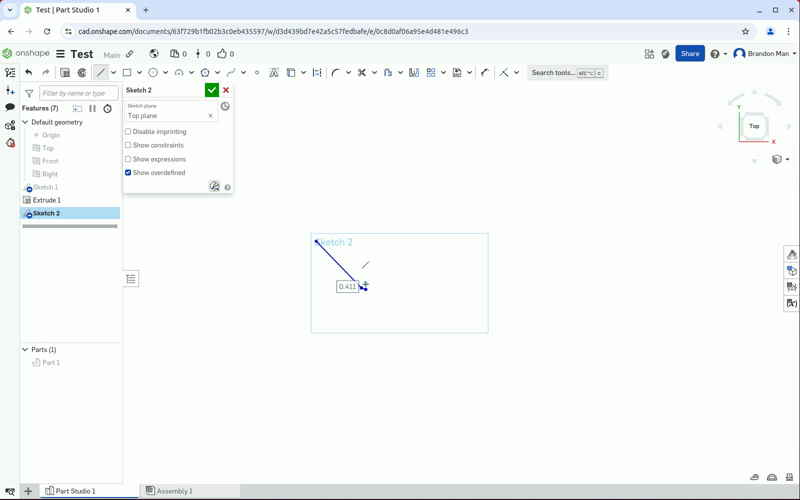
scroll(-6)
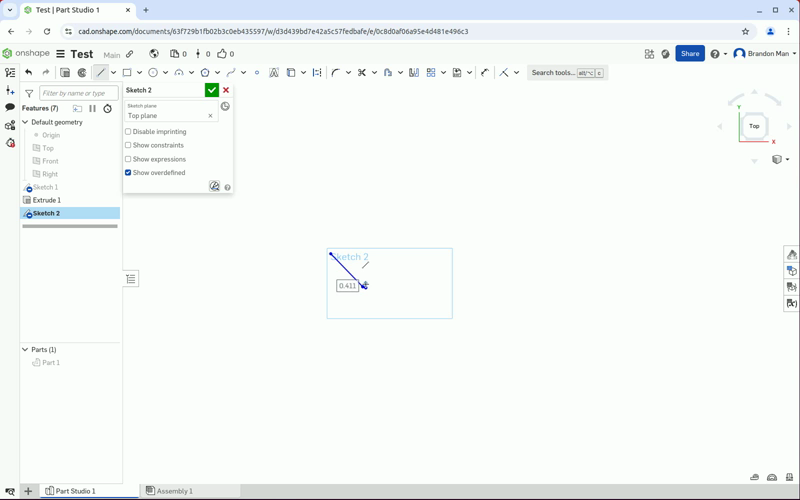
scroll(-6)
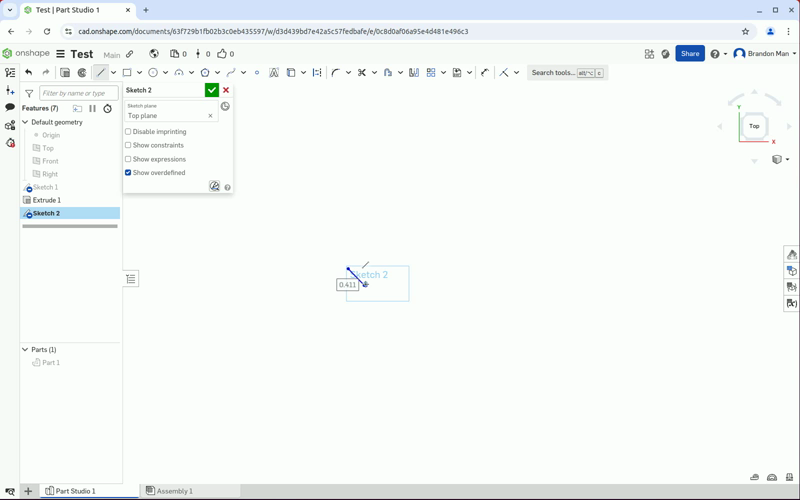
key_up(shift)
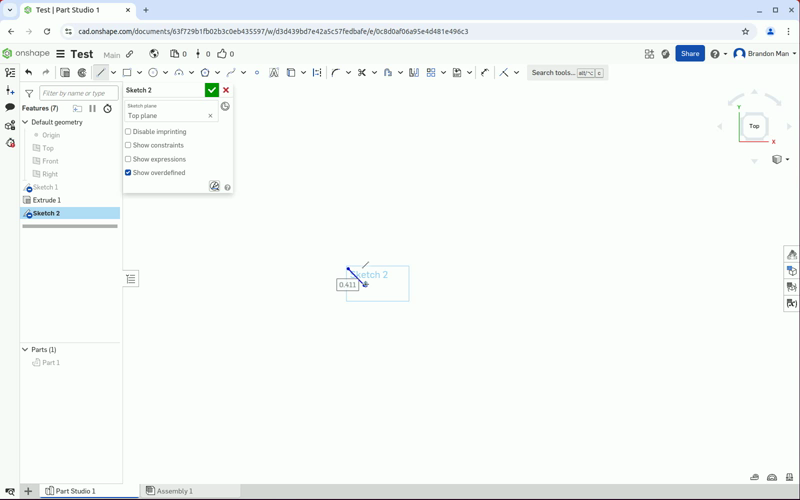
key_down(shift)
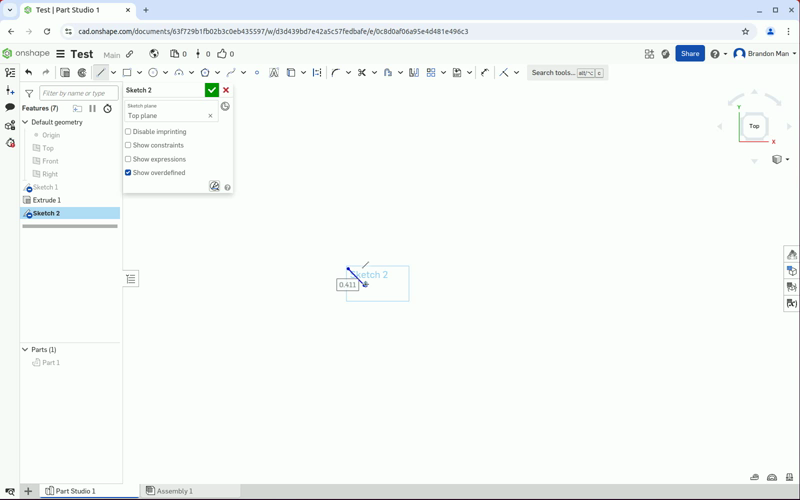
mouse_move(395, 283)
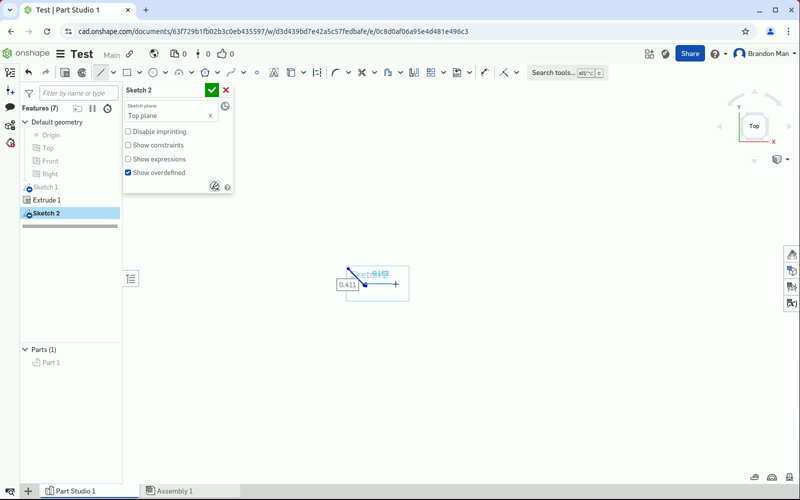
mouse_move(349, 267)
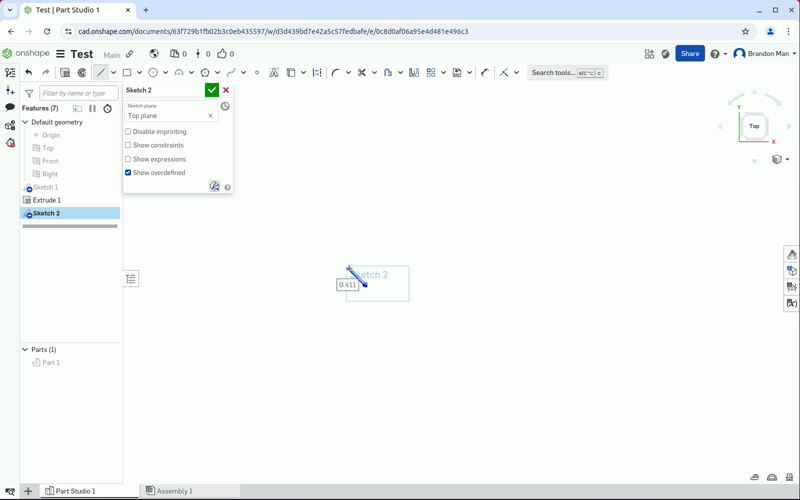
scroll(6)
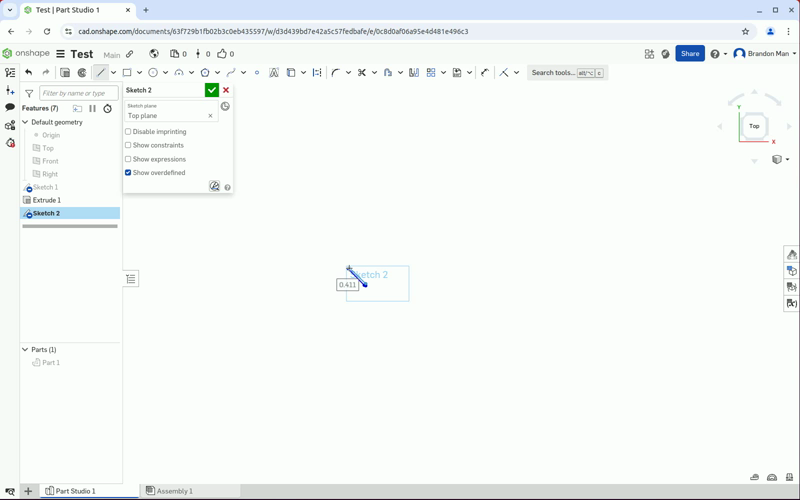
scroll(6)
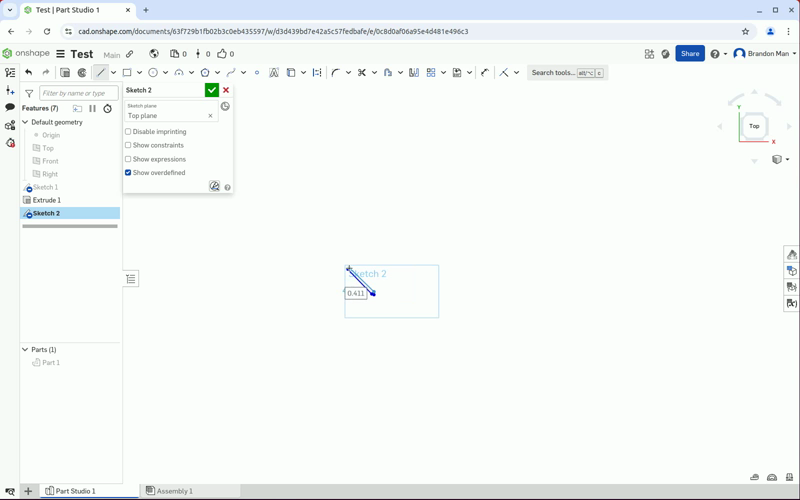
scroll(6)
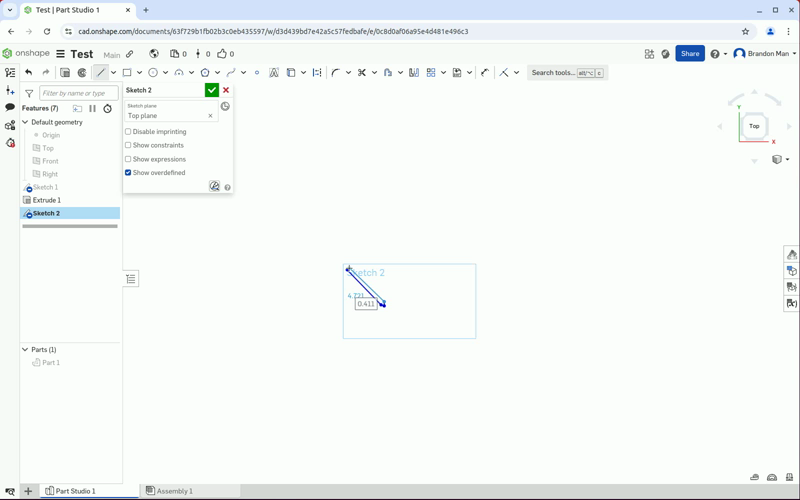
scroll(6)
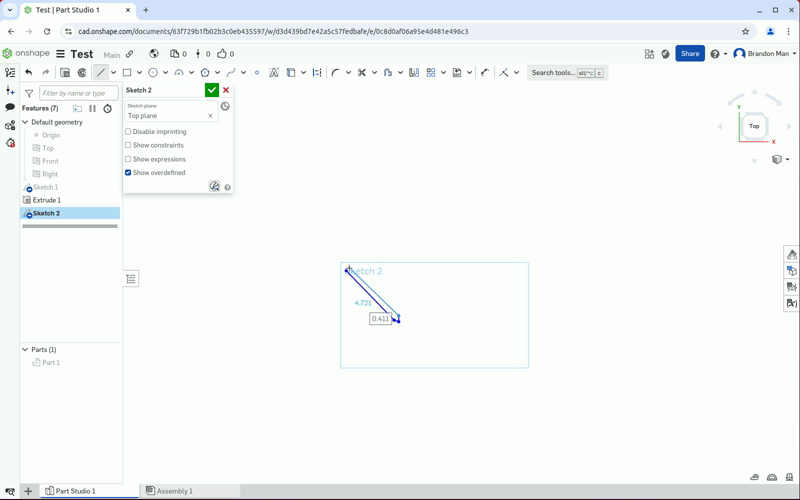
scroll(6)
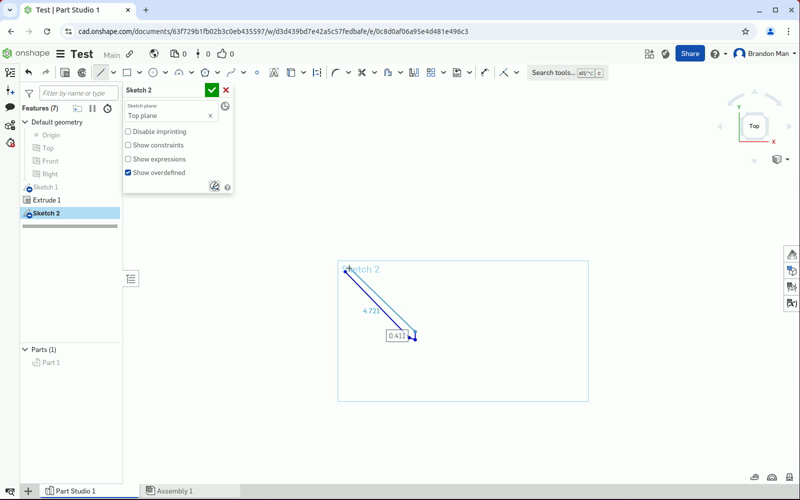
scroll(6)
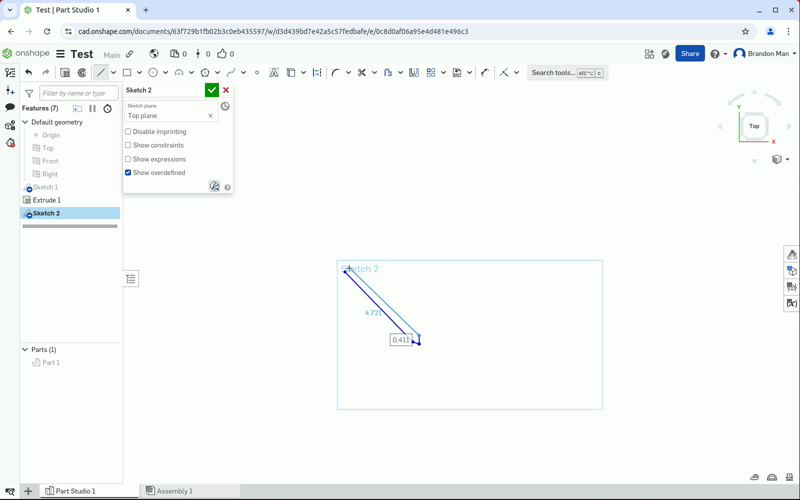
scroll(6)
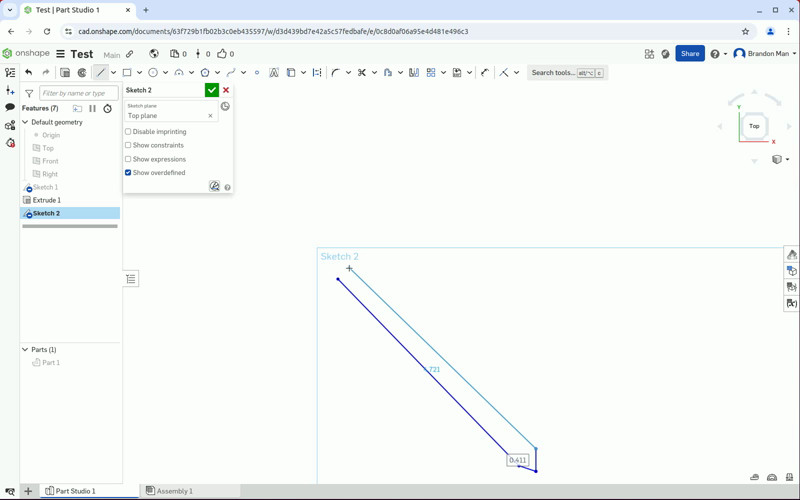
click(349, 267)
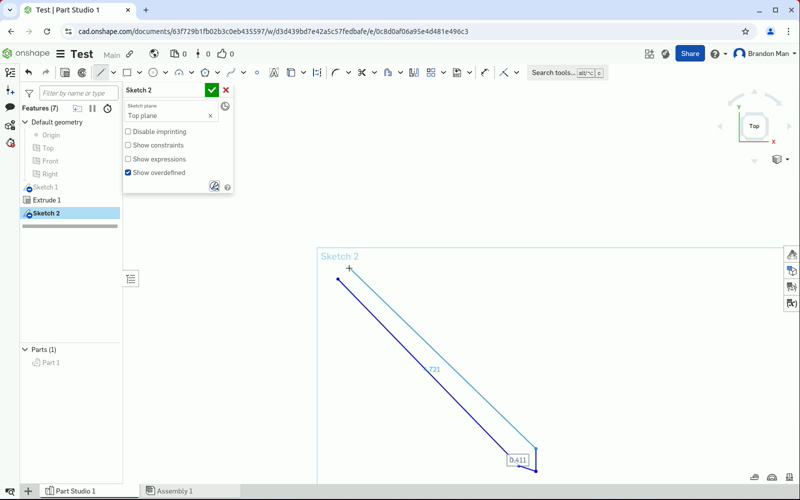
scroll(-6)
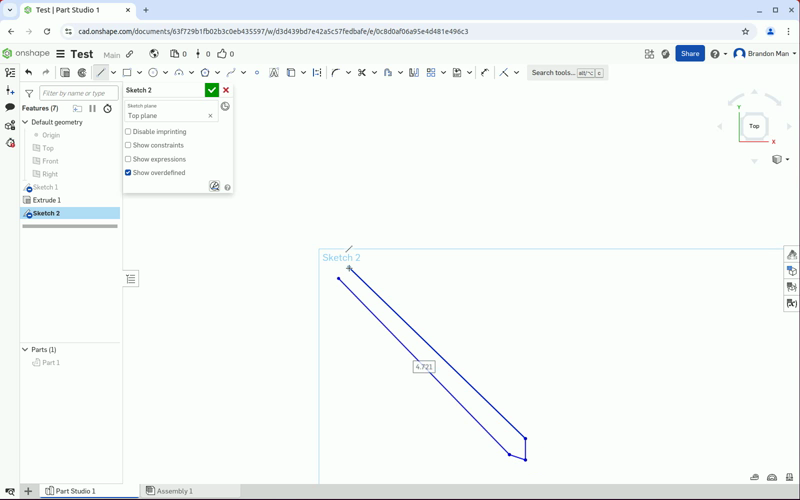
scroll(-6)
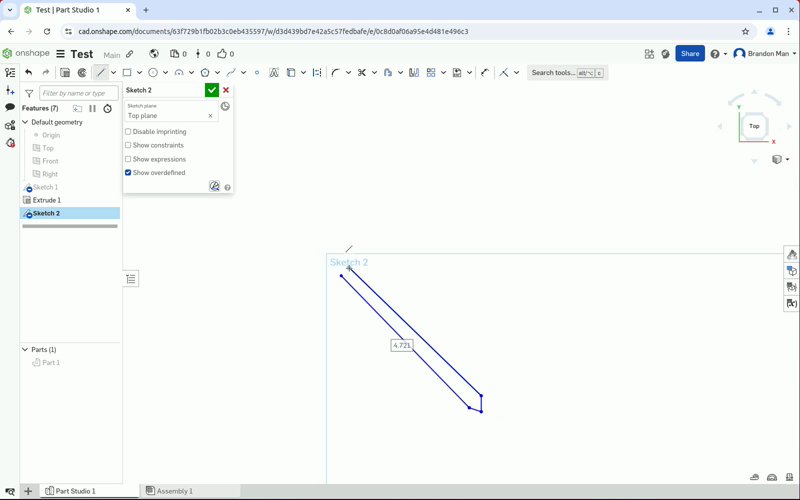
scroll(-6)
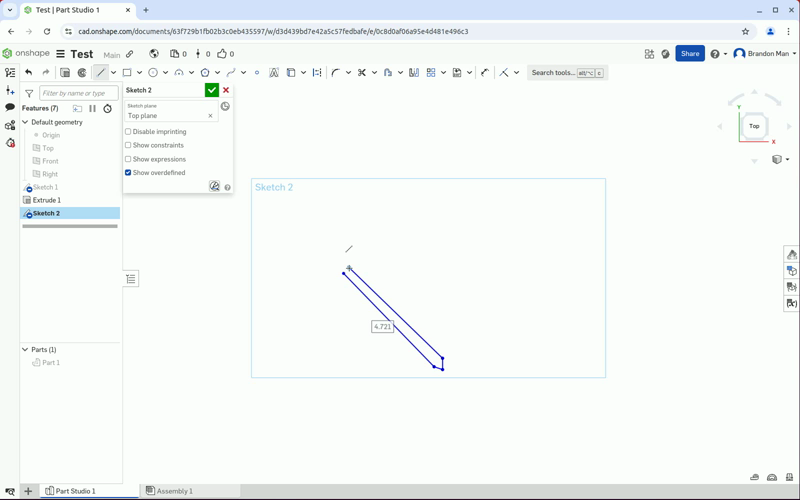
scroll(-6)
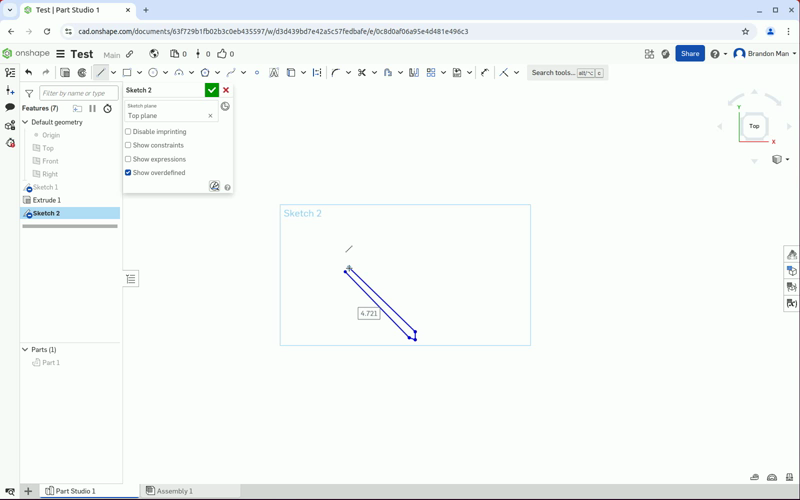
scroll(-6)
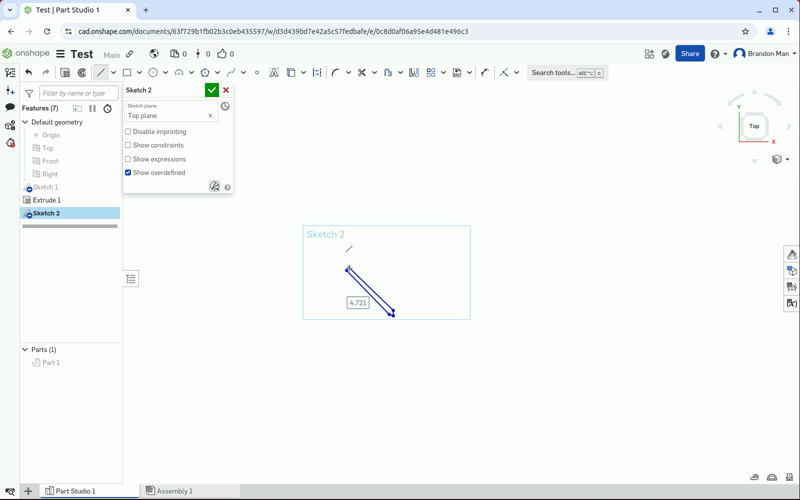
scroll(-6)
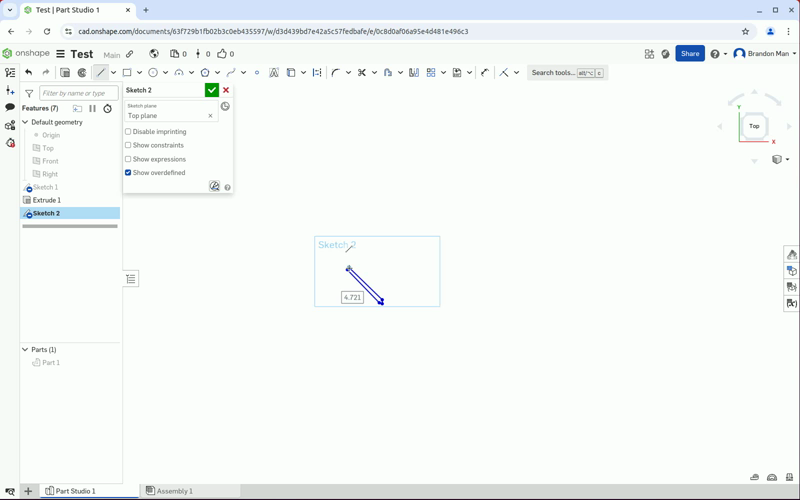
scroll(-6)
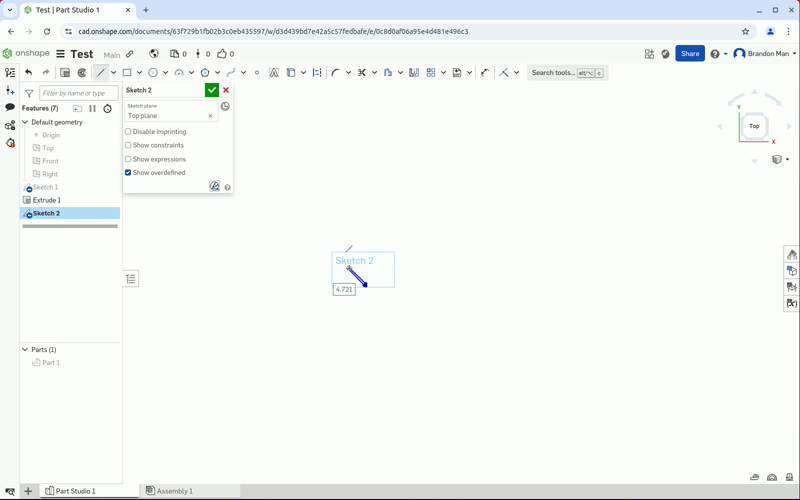
key_up(shift)
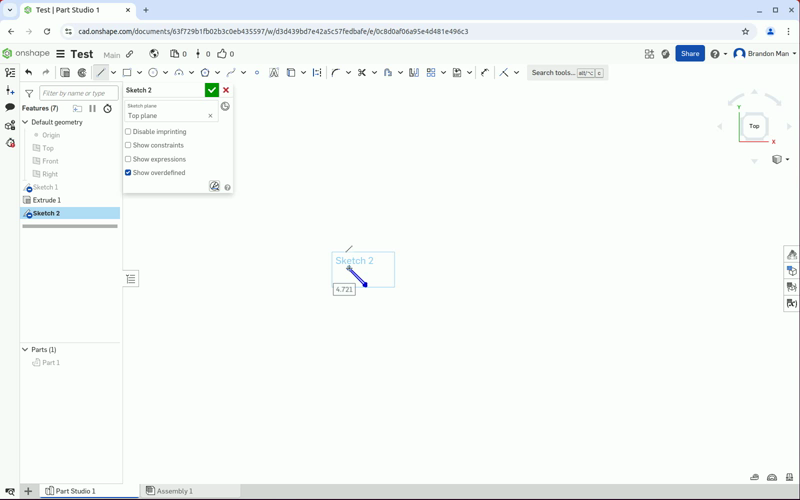
mouse_move(379, 267)
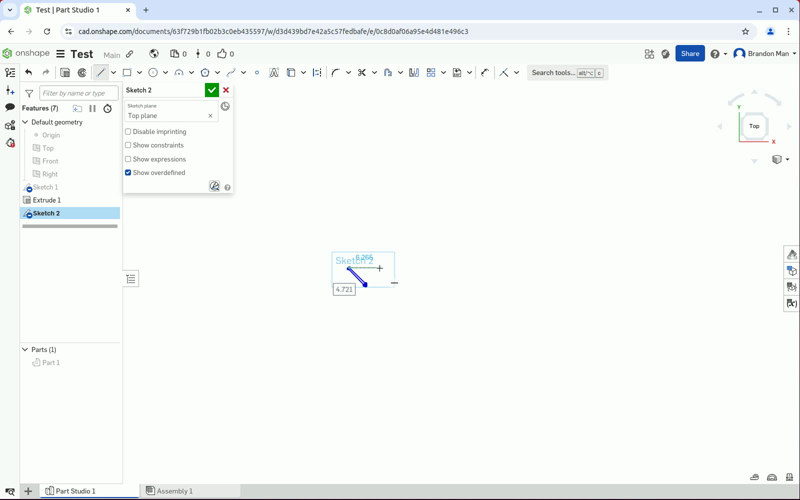
key_down(shift)
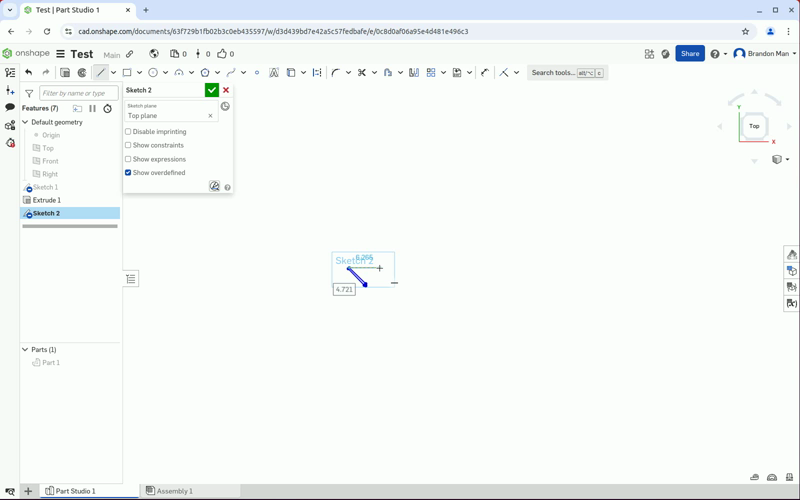
mouse_move(348, 268)
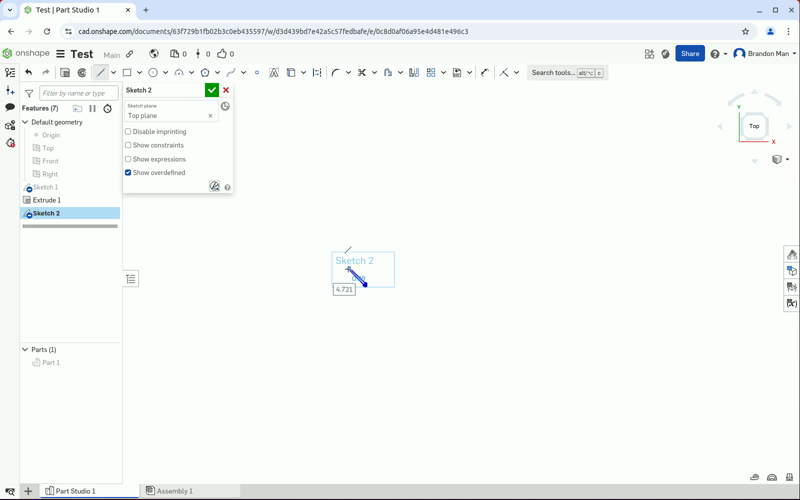
scroll(6)
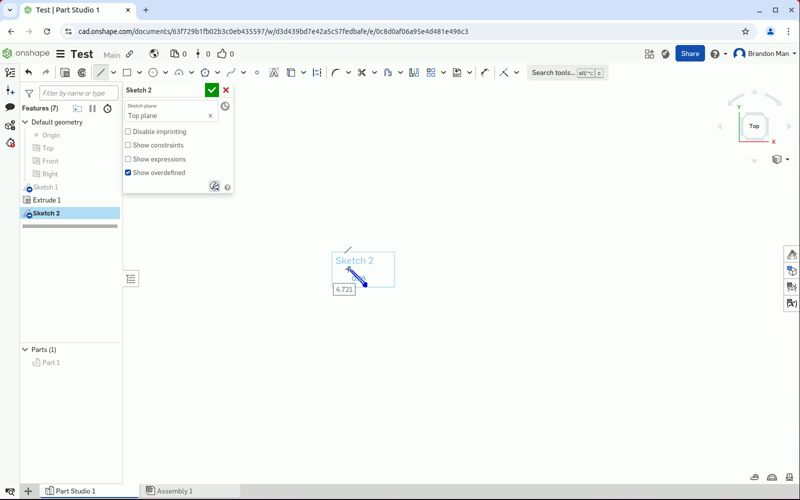
scroll(6)
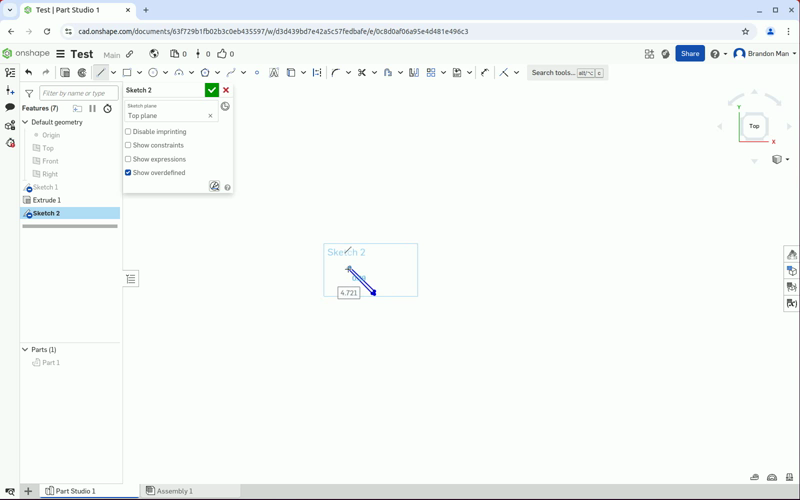
scroll(6)
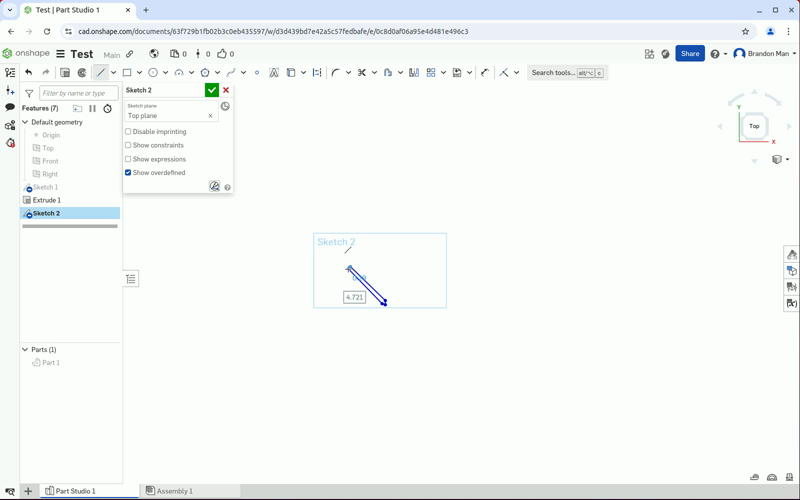
scroll(6)
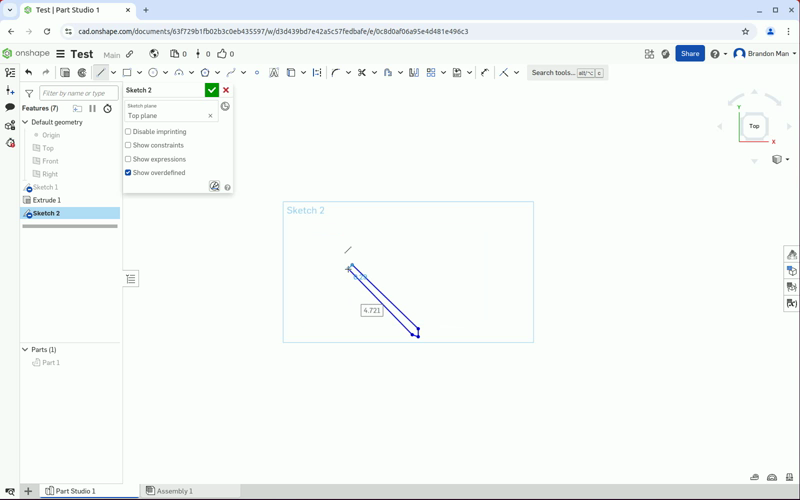
scroll(6)
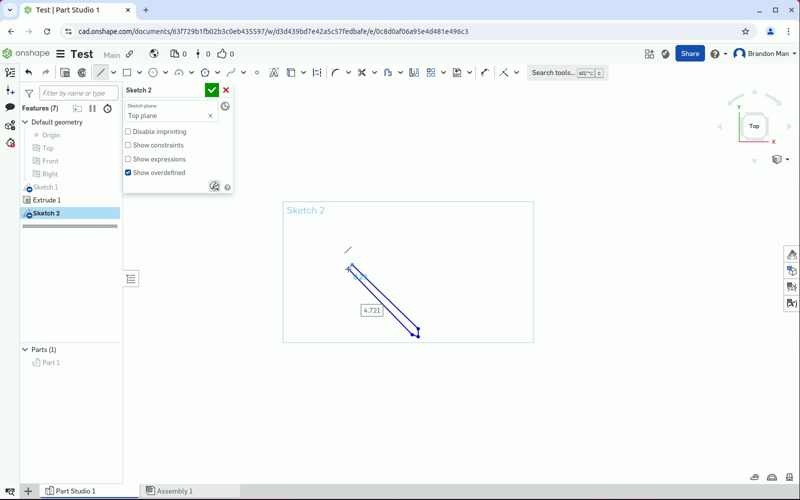
scroll(6)
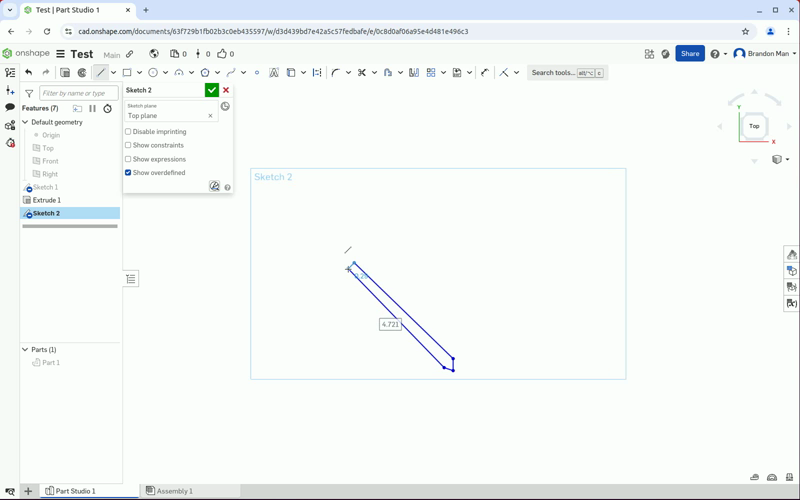
scroll(6)
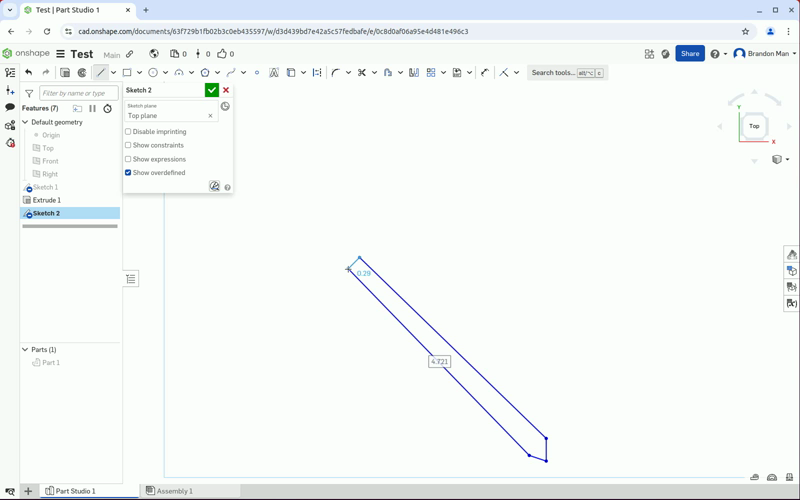
key_up(shift)
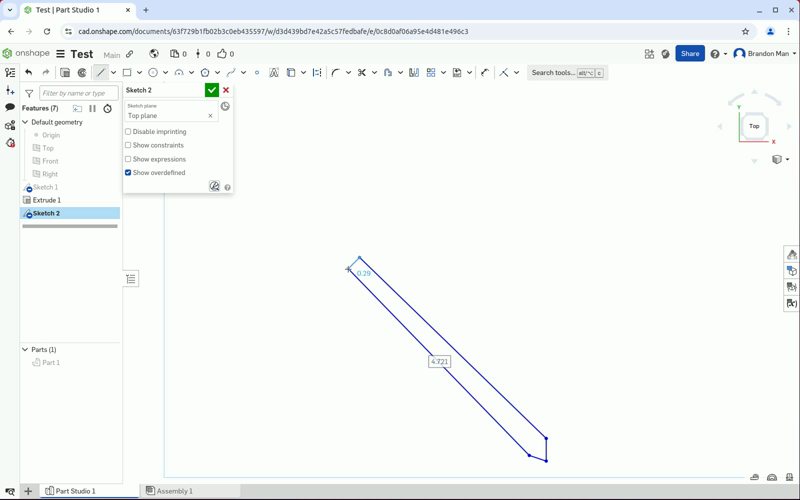
click(348, 268)
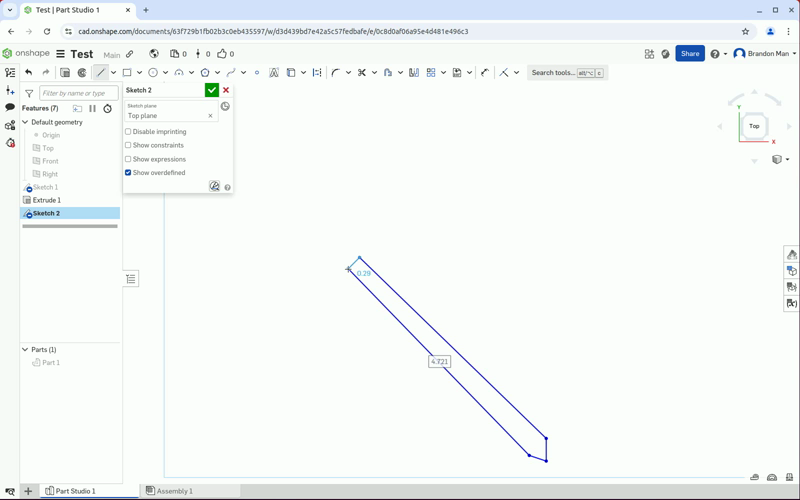
scroll(-6)
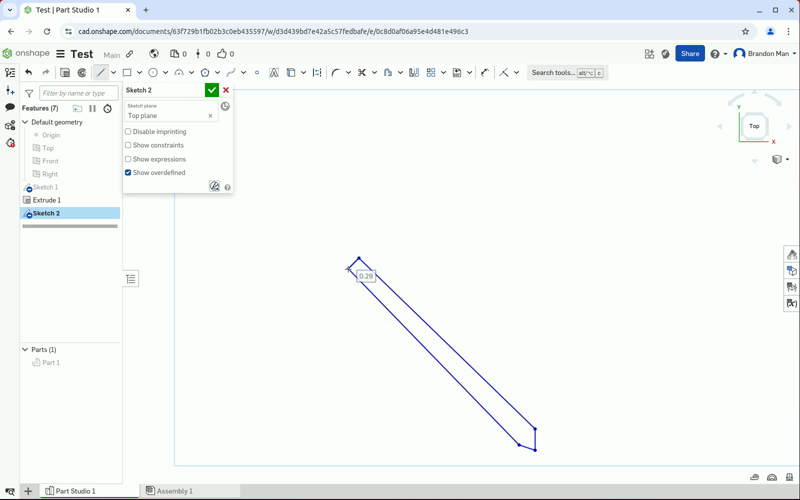
scroll(-6)
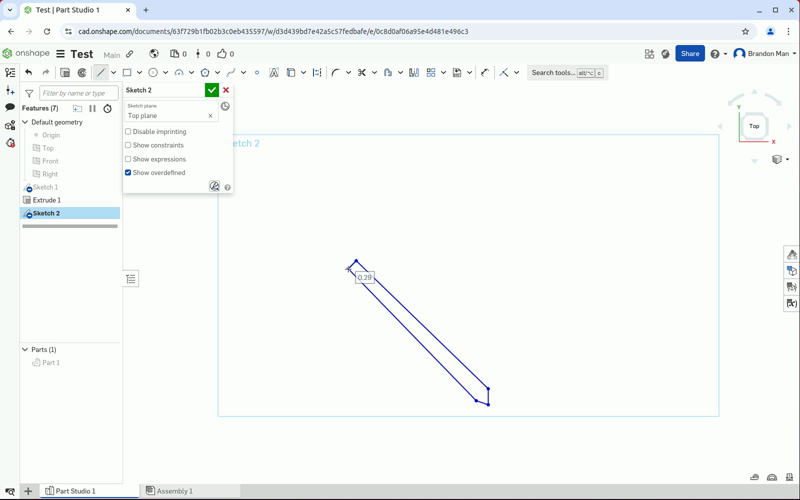
scroll(-6)
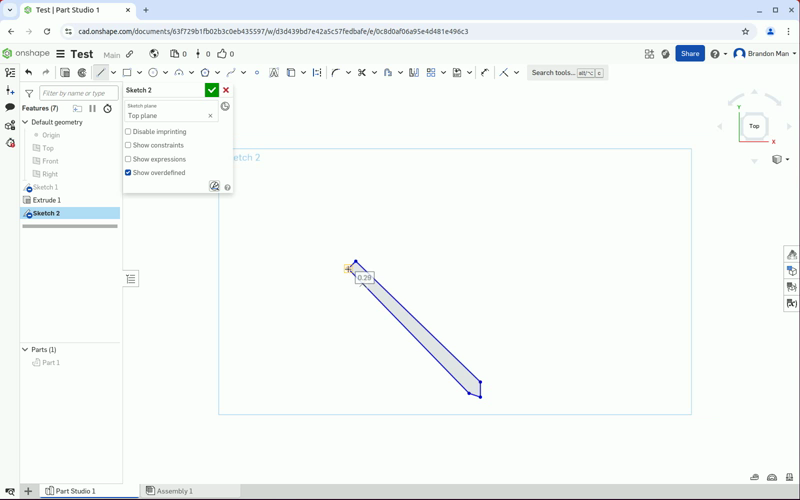
scroll(-6)
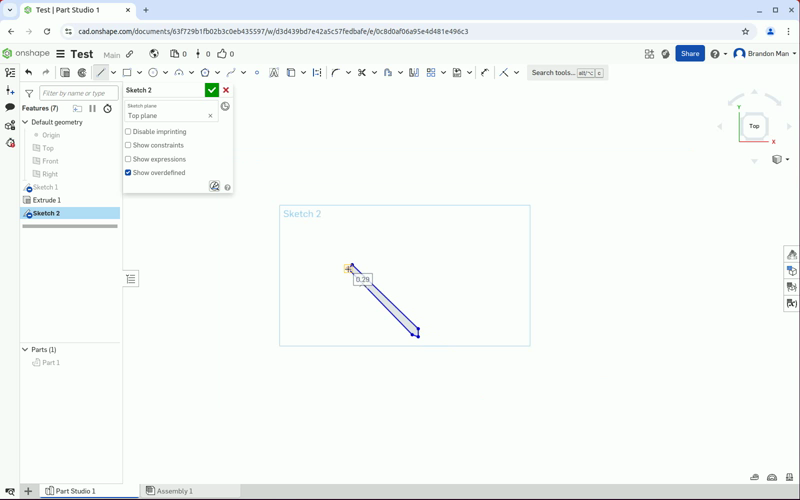
scroll(-6)
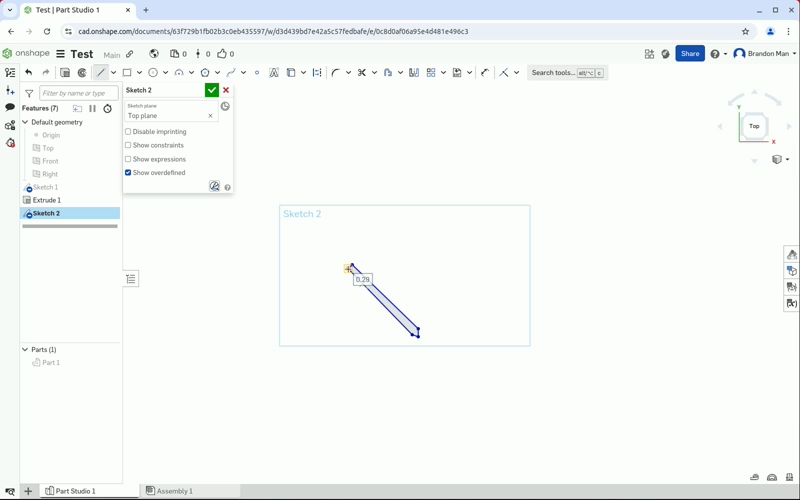
scroll(-6)
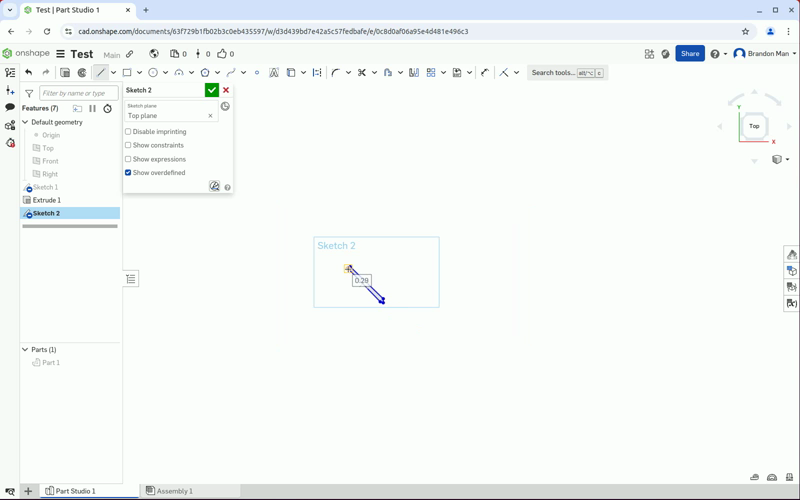
scroll(-6)
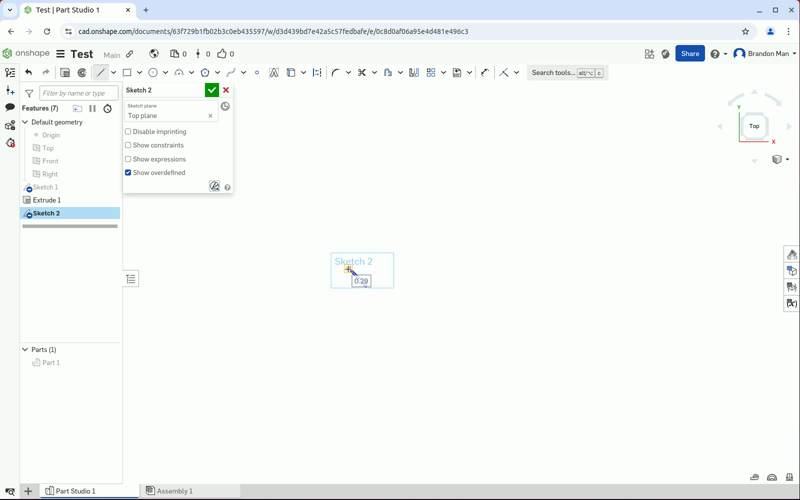
key(esc)
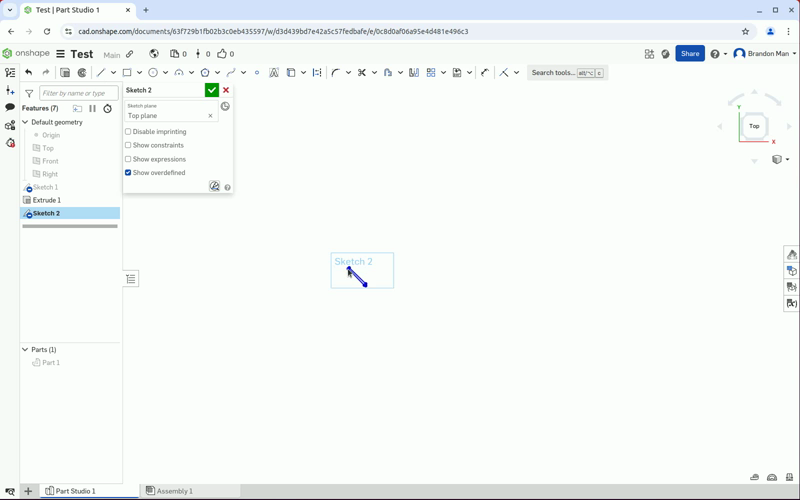
mouse_move(357, 275)
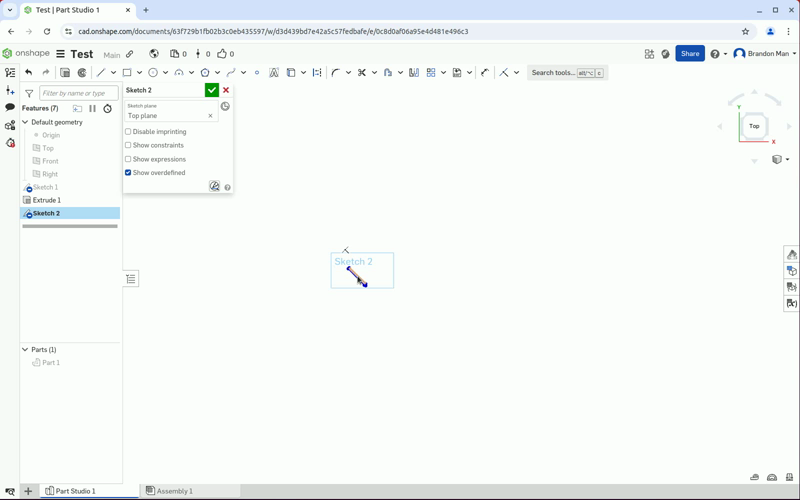
scroll(6)
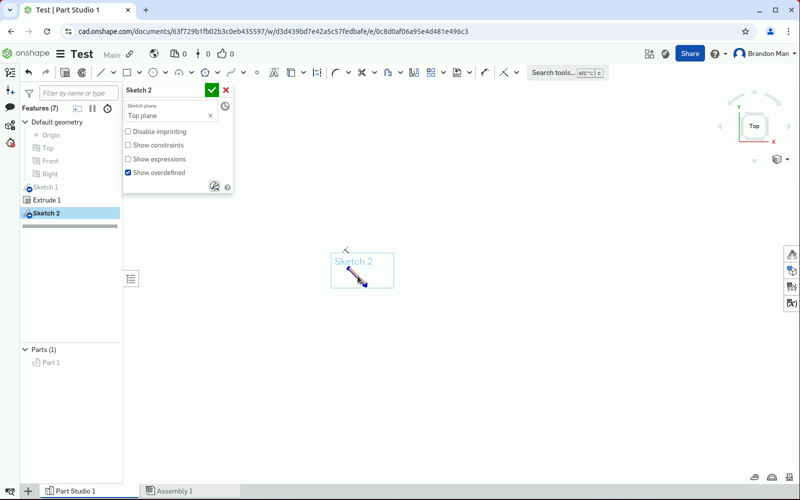
scroll(6)
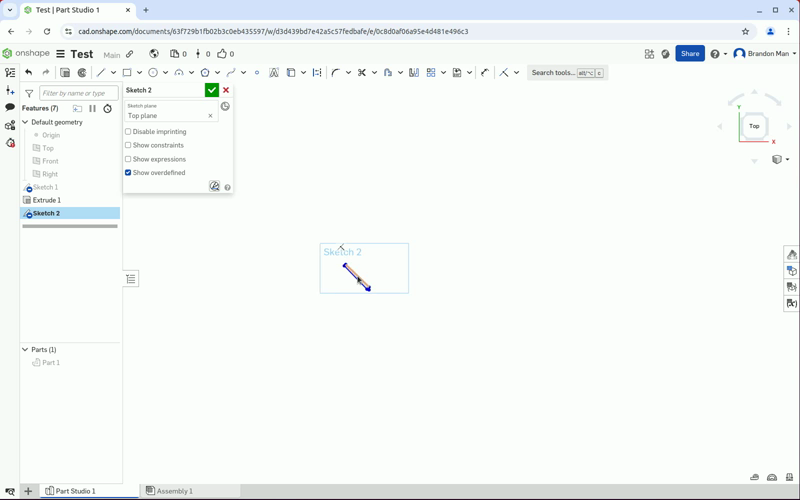
scroll(6)
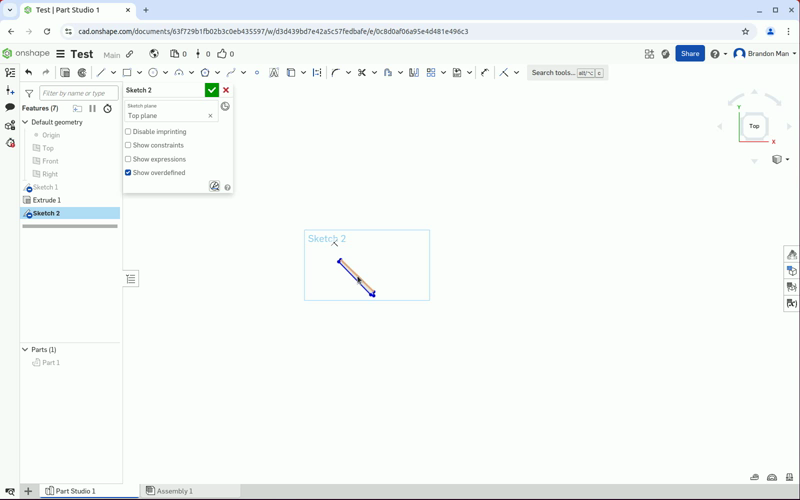
scroll(6)
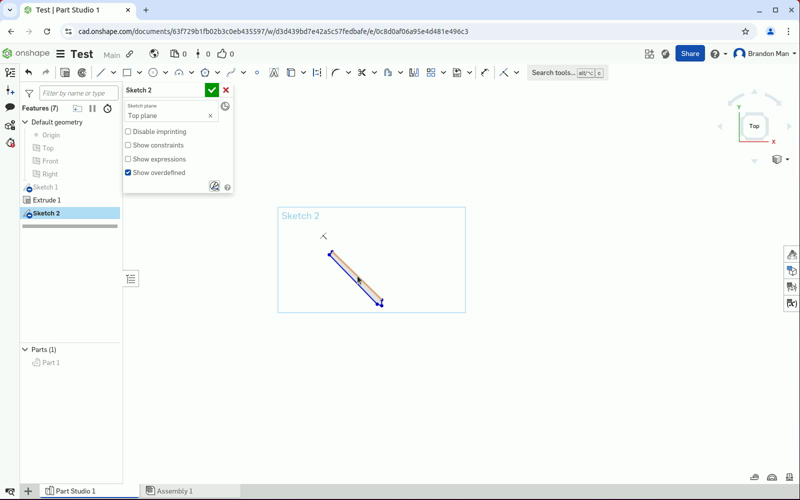
scroll(6)
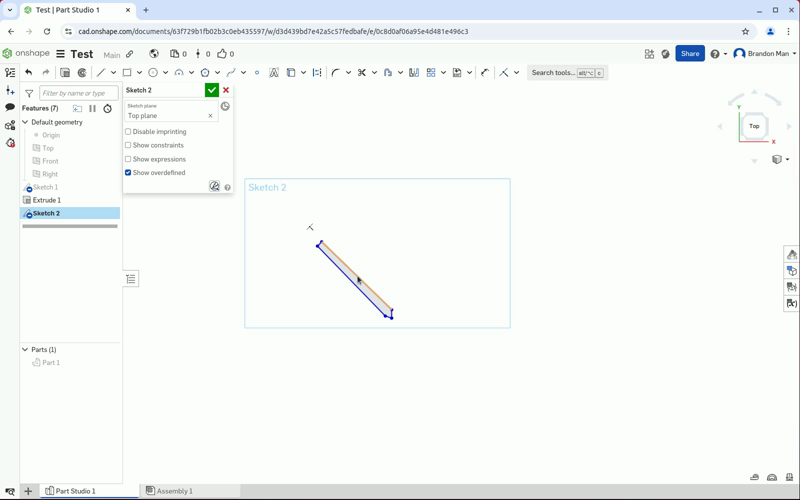
scroll(6)
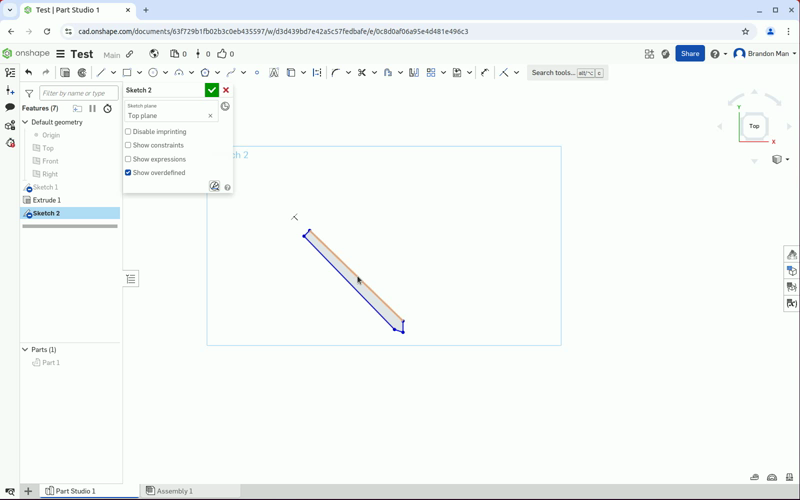
scroll(6)
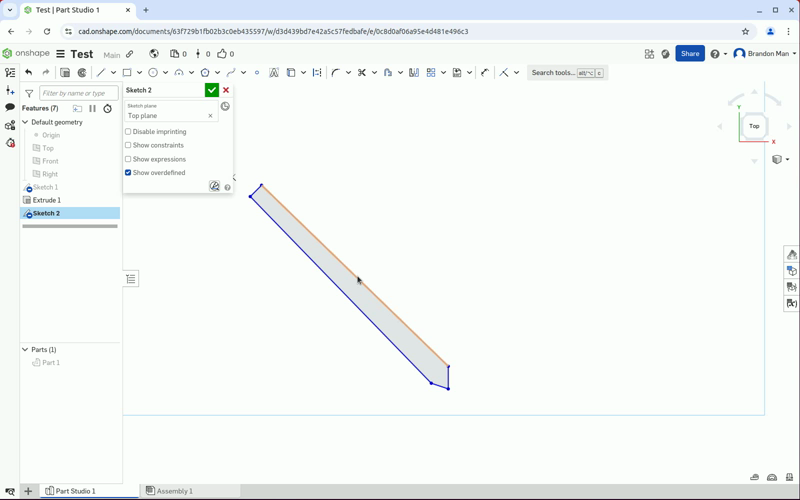
click(357, 275)
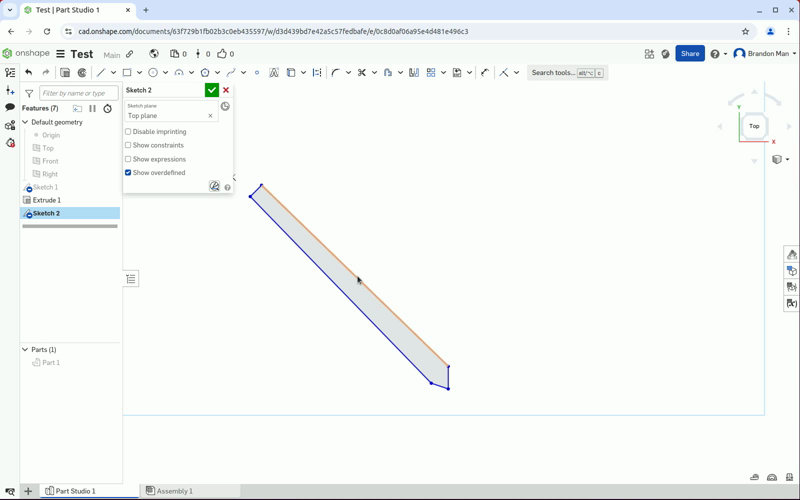
scroll(-6)
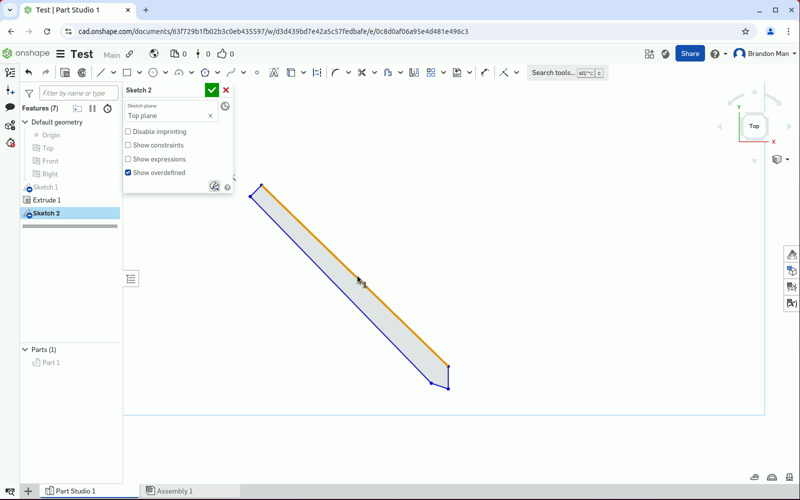
scroll(-6)
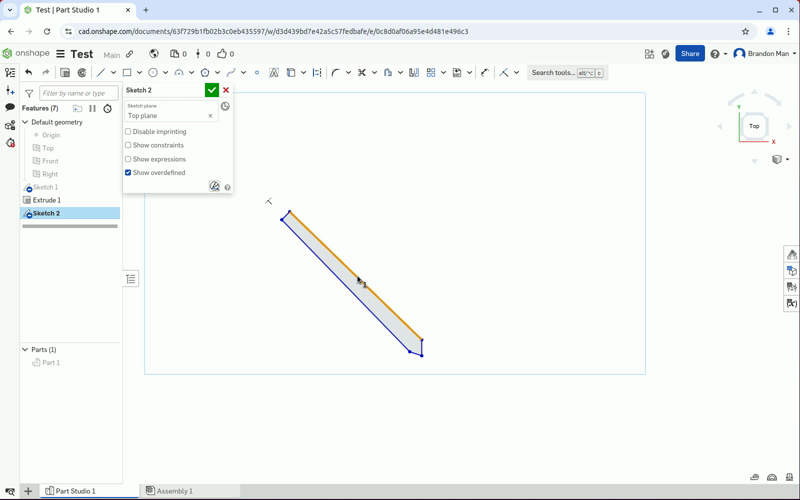
scroll(-6)
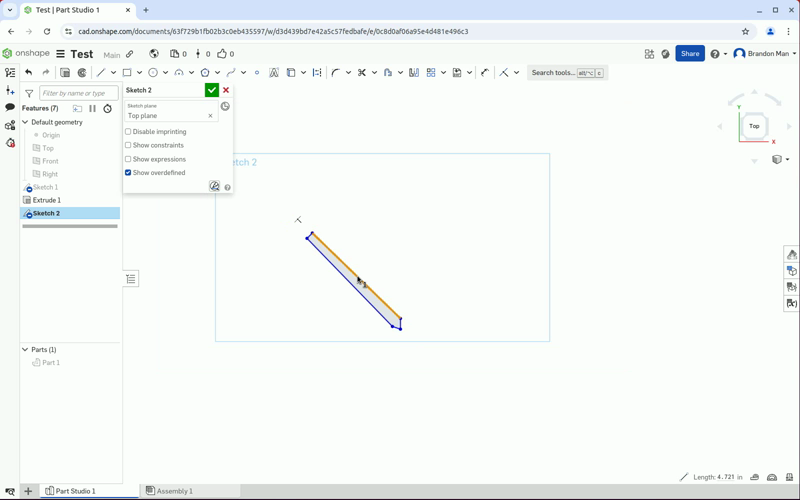
scroll(-6)
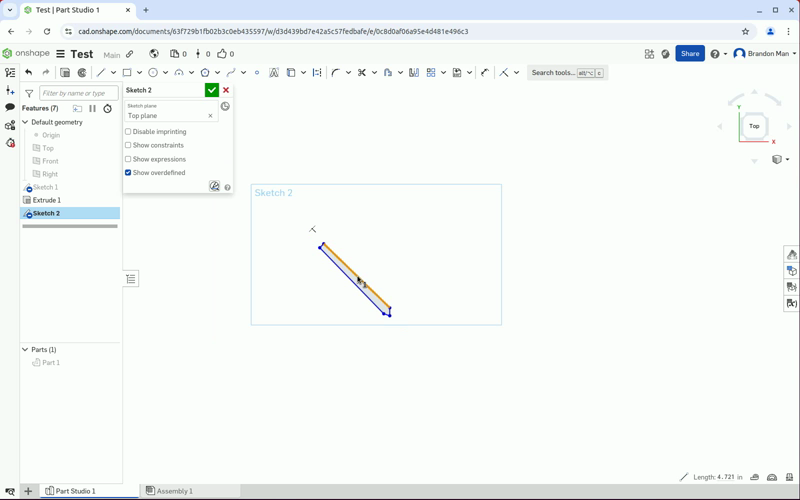
scroll(-6)
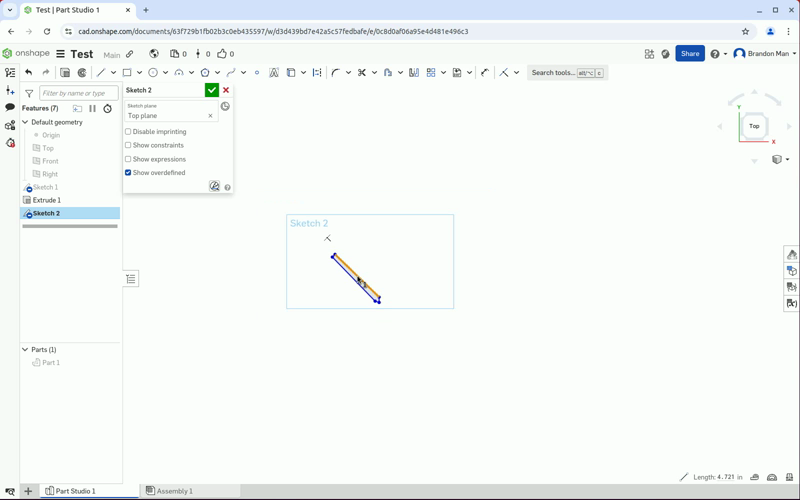
scroll(-6)
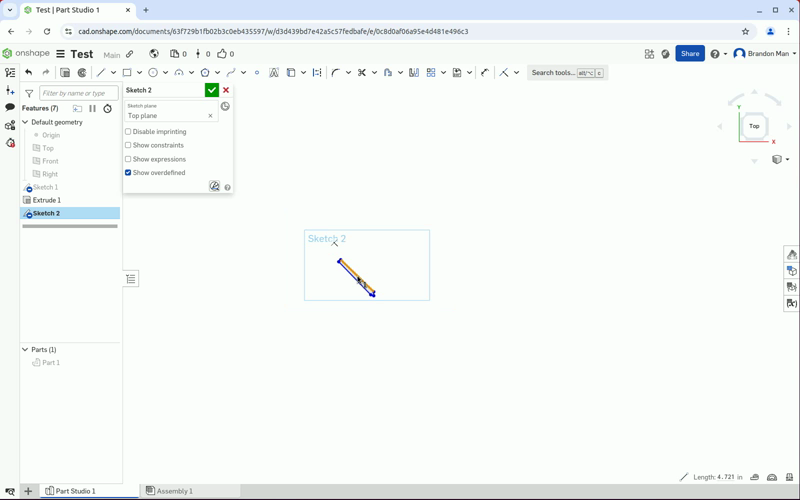
scroll(-6)
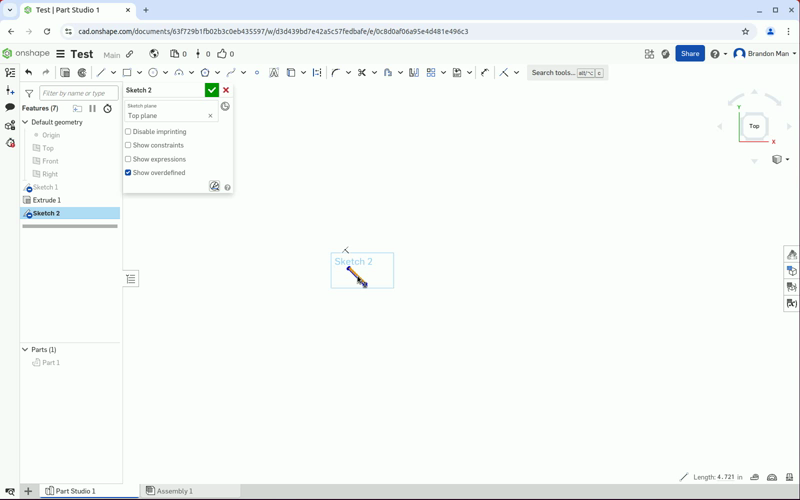
mouse_move(73, 352)
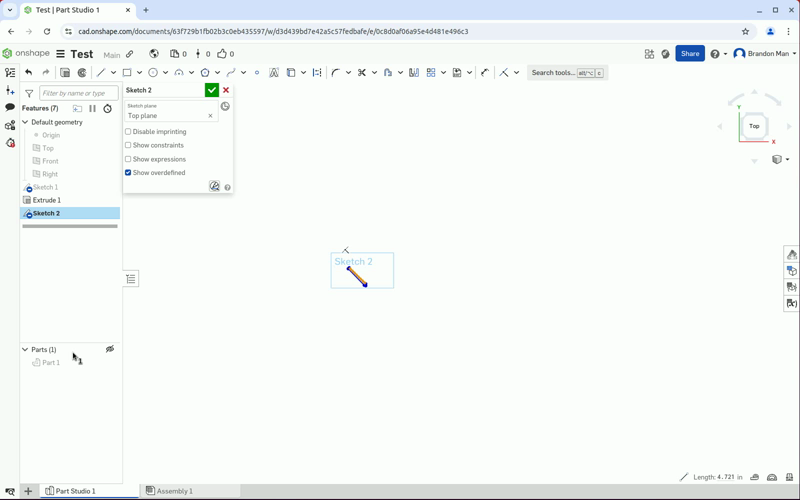
key(shift+y)
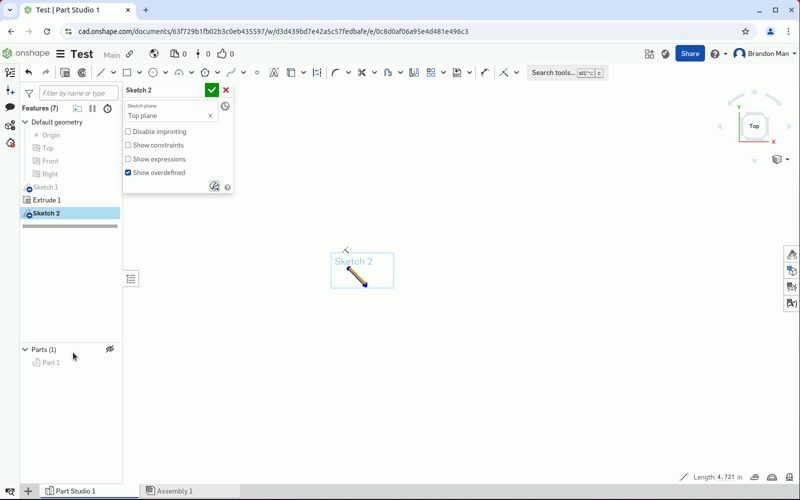
key(shift+e)
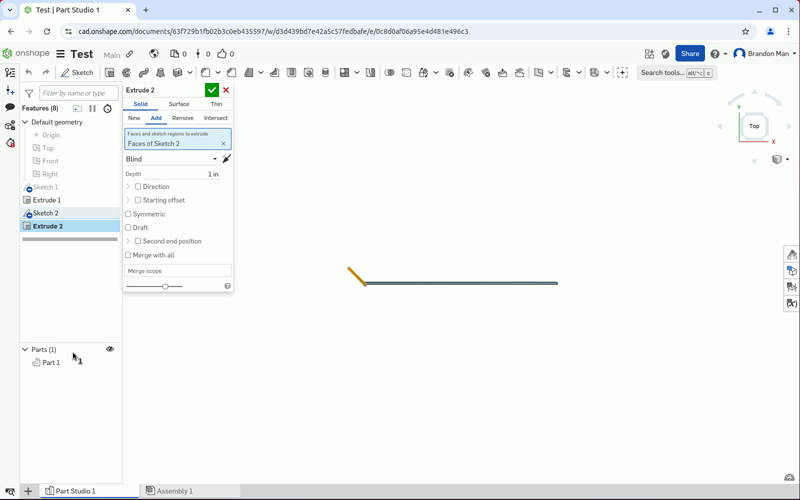
mouse_move(143, 106)
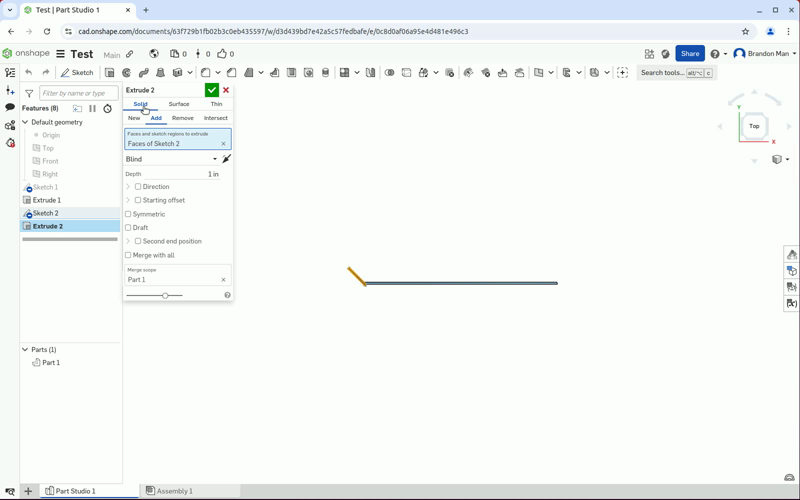
click(143, 106)
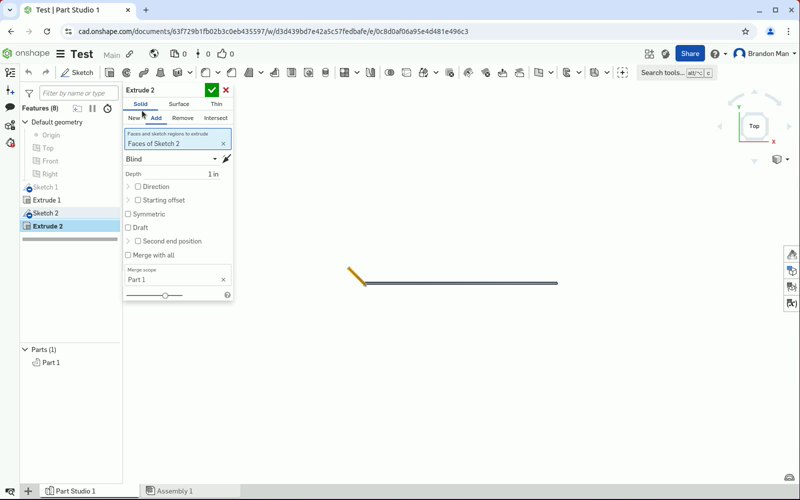
mouse_move(137, 120)
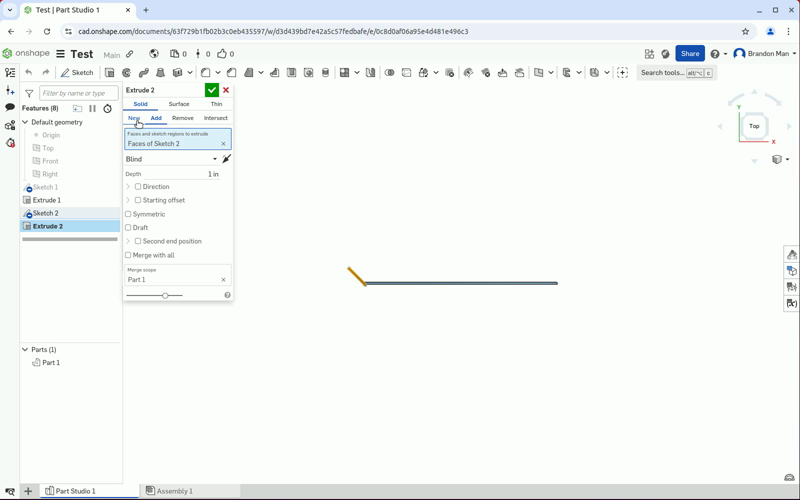
click(137, 120)
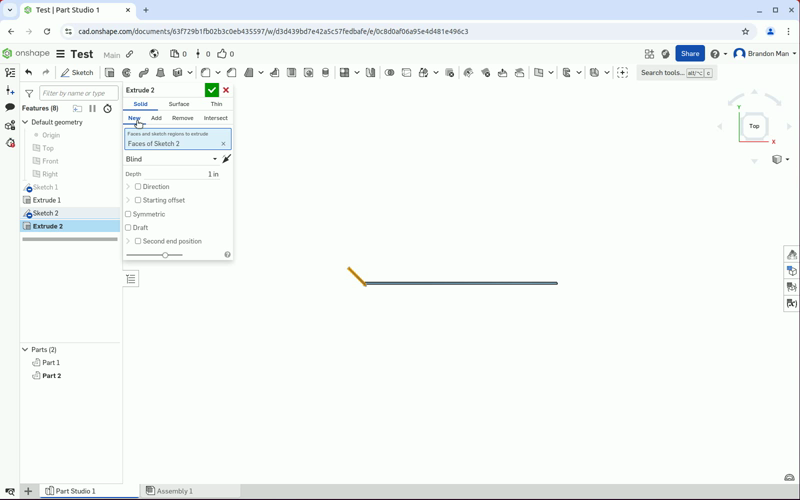
key(tab, 4)
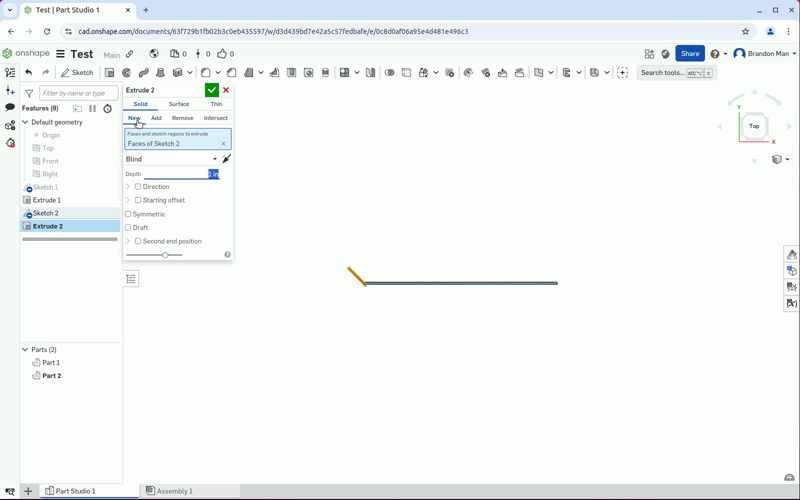
text(3.129)
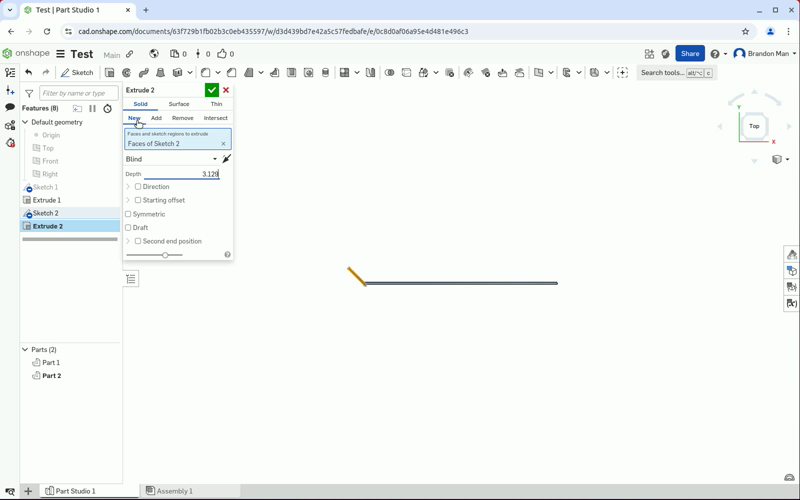
key(enter)
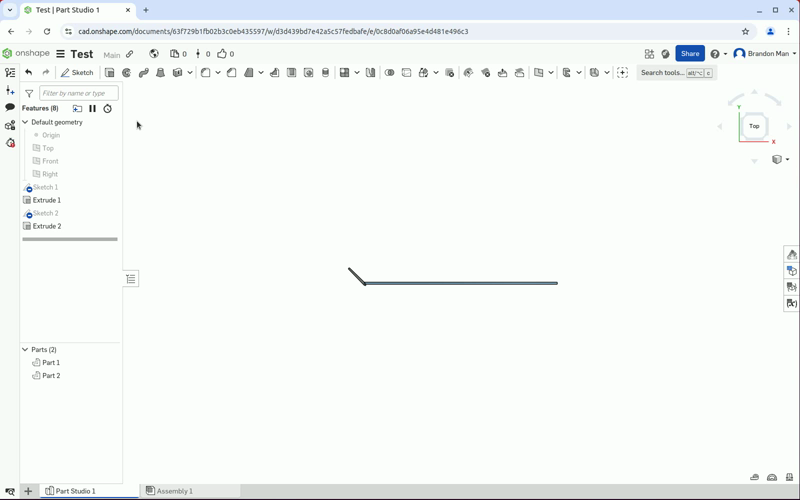
key(shift+h)
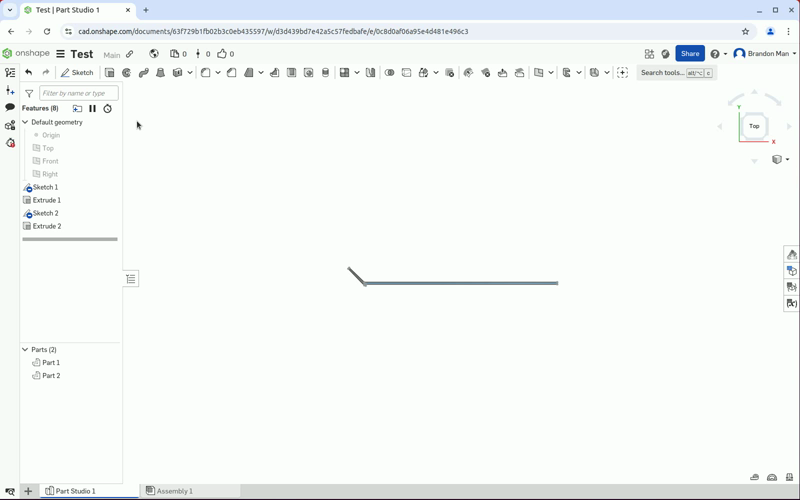
key(shift+h)
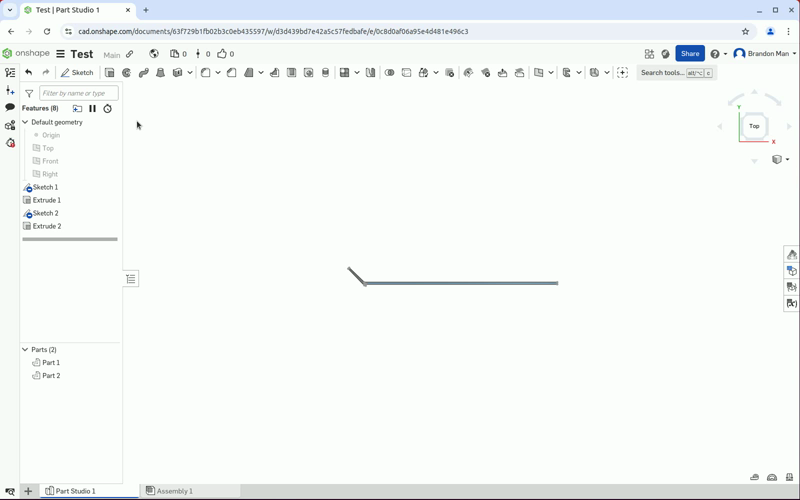
key(shift+7)
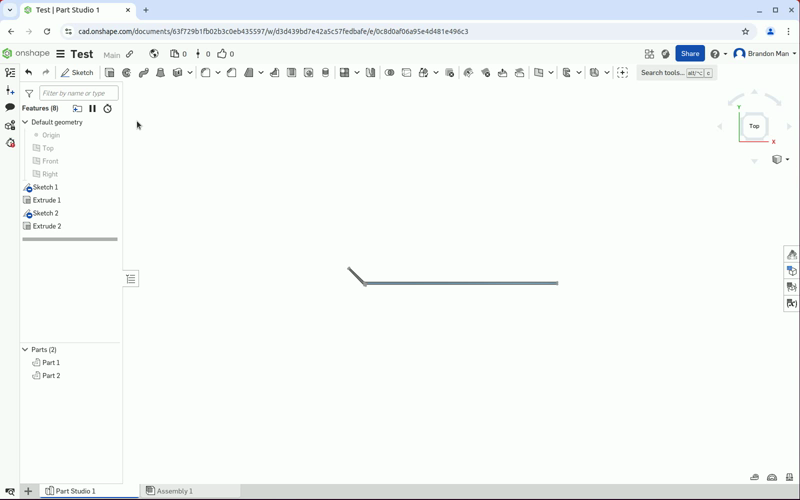
key(up, 3)
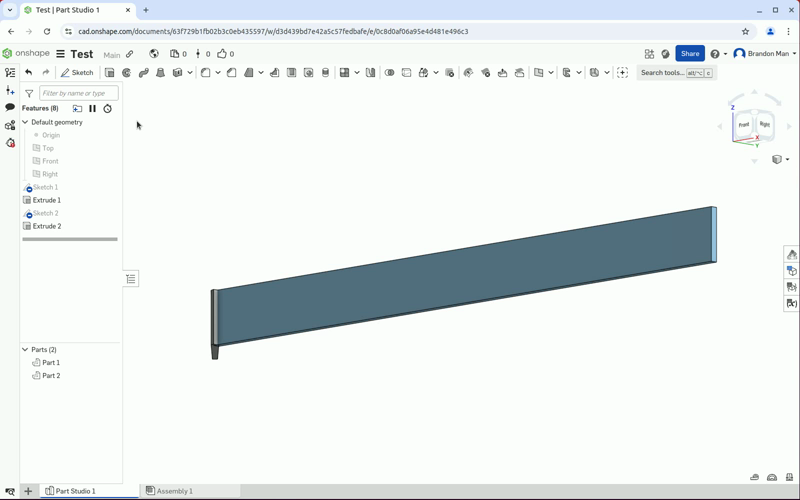
key(left, 3)
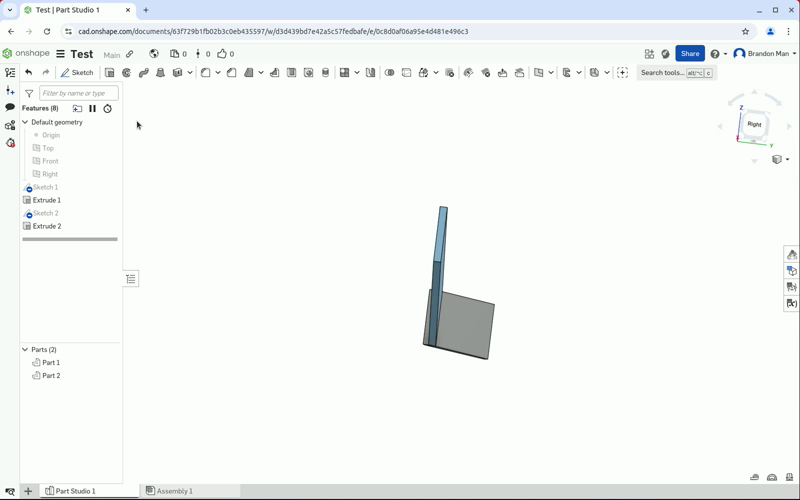
key(right, 3)
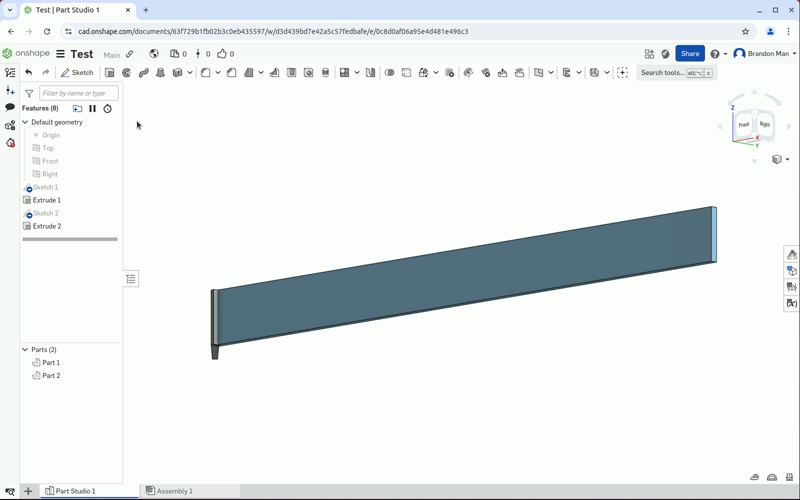
key(down, 3)
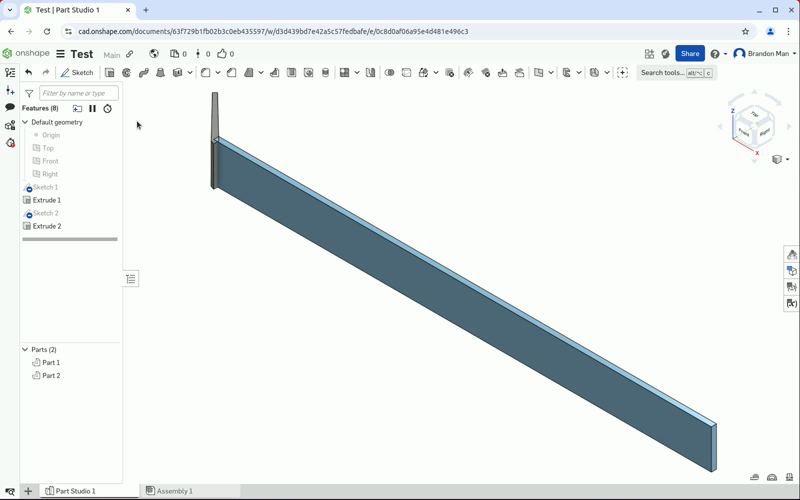
mouse_move(73, 189)
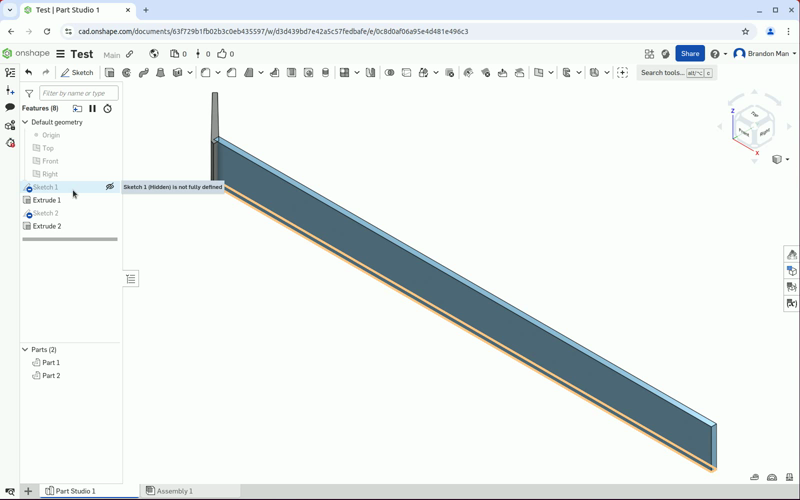
click(73, 189)